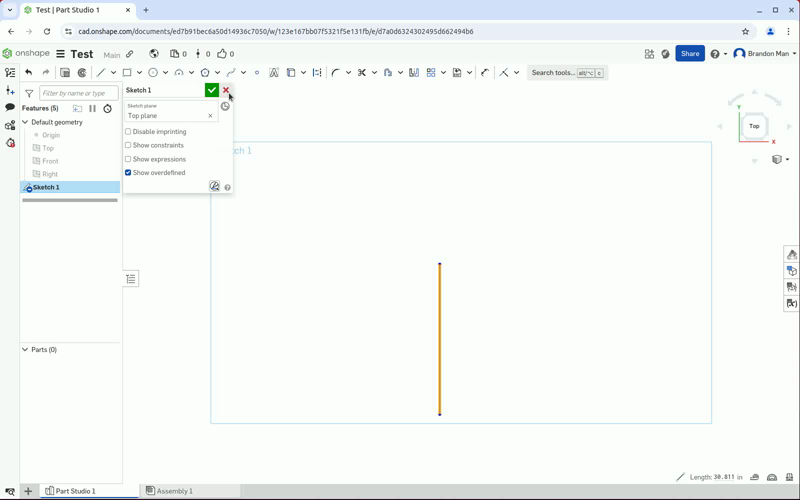
key(shift+h)
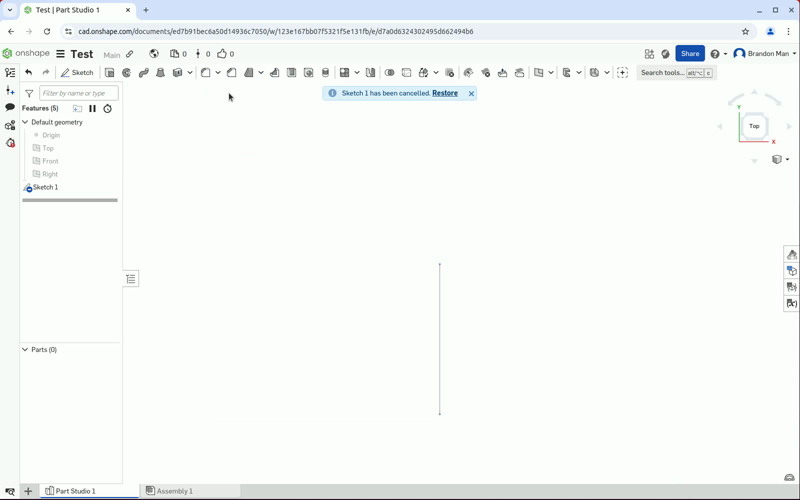
key(shift+s)
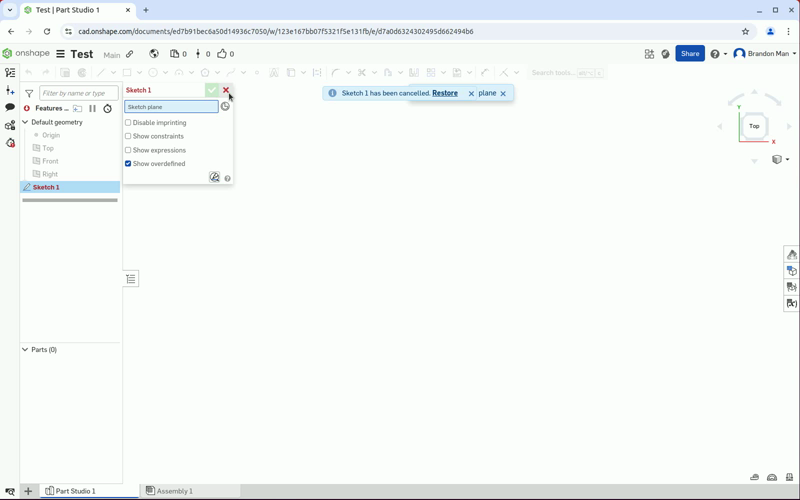
mouse_move(73, 150)
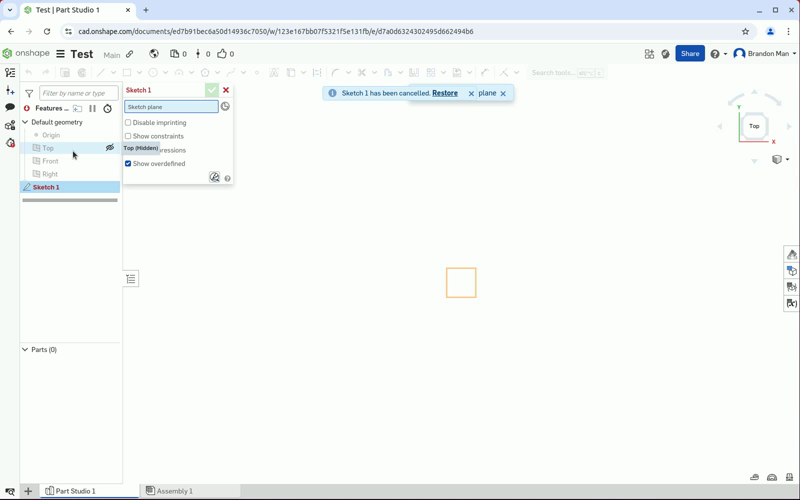
click(73, 150)
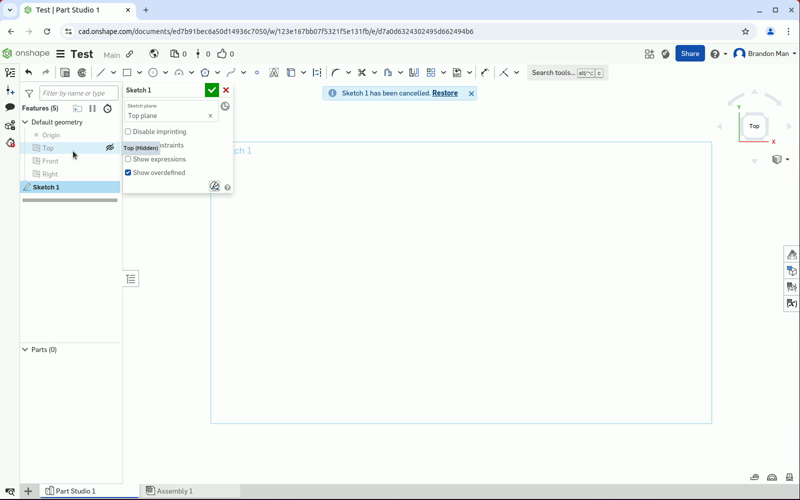
mouse_move(73, 352)
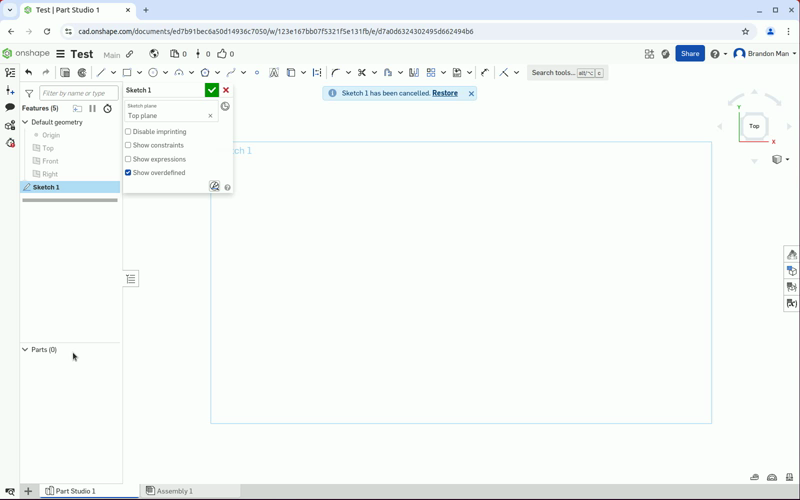
key(y)
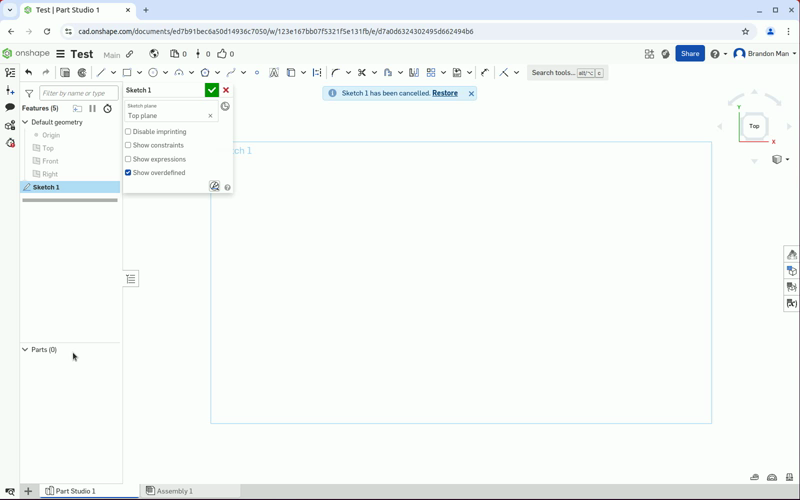
key(l)
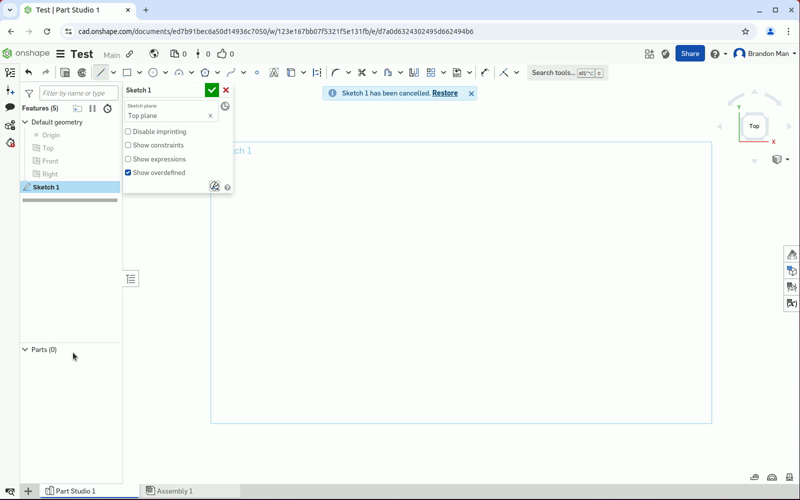
key_down(shift)
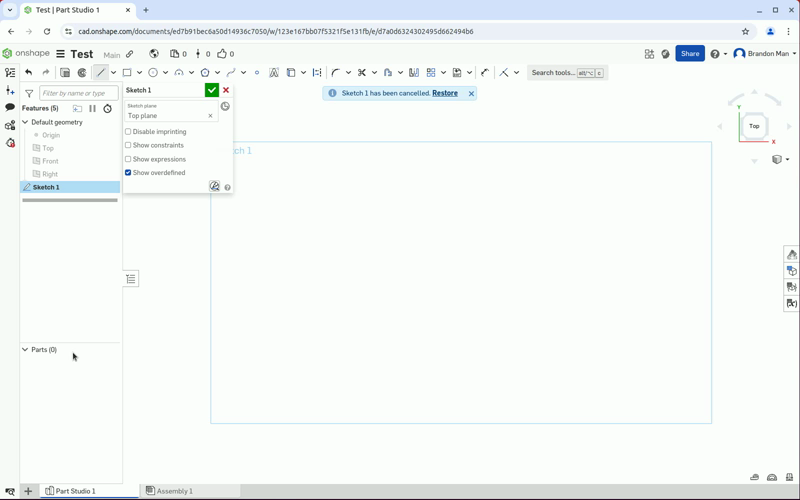
mouse_move(434, 285)
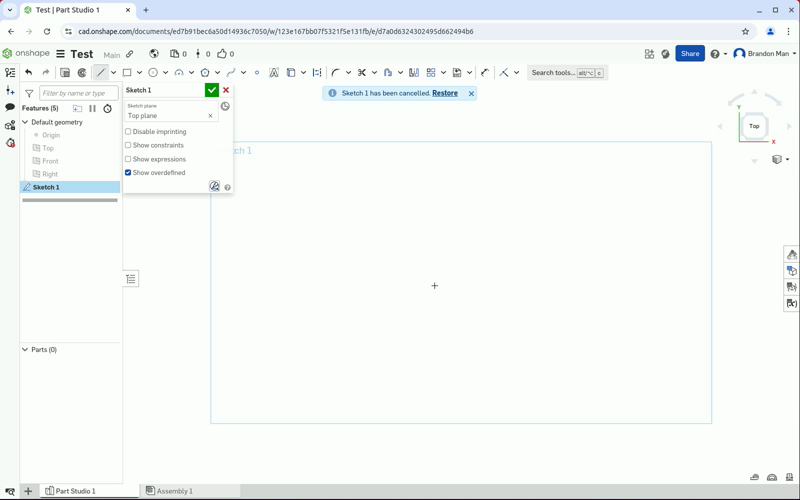
click(434, 285)
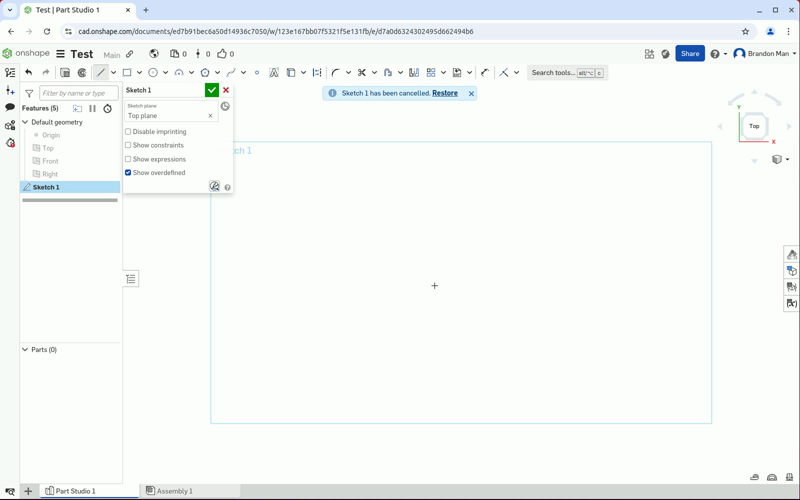
key_up(shift)
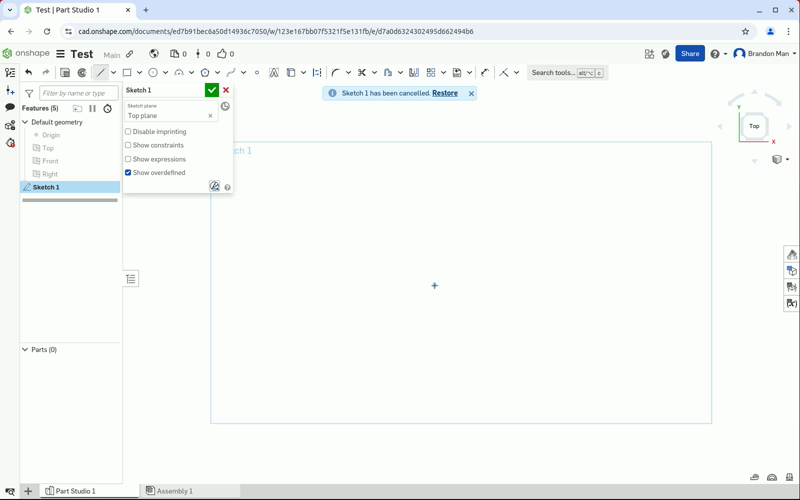
key_down(shift)
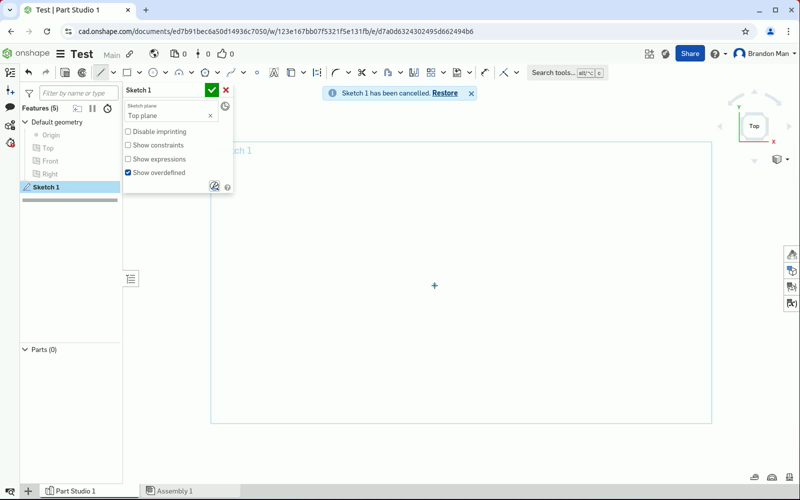
mouse_move(573, 285)
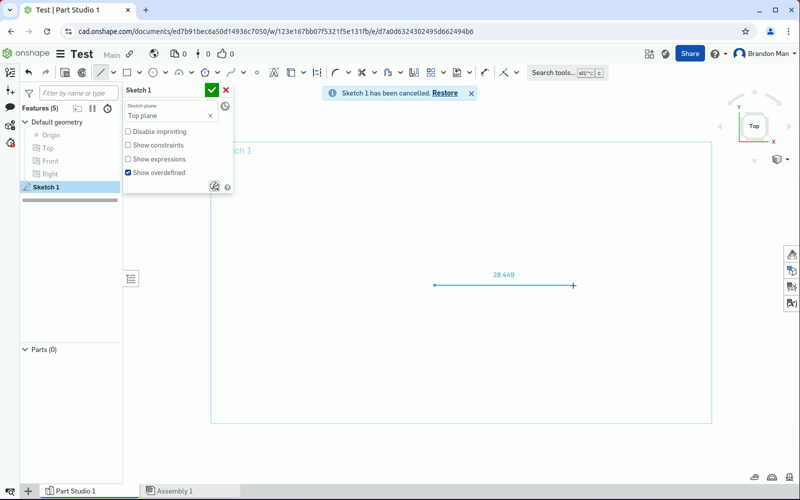
click(573, 285)
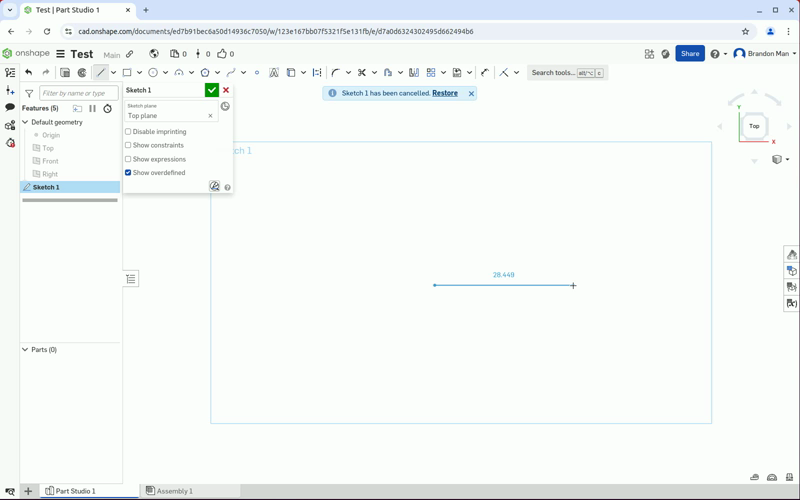
key_up(shift)
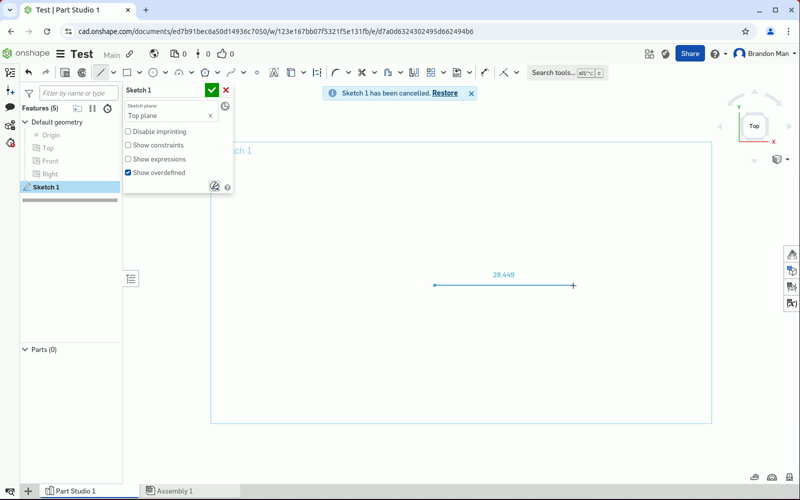
key_down(shift)
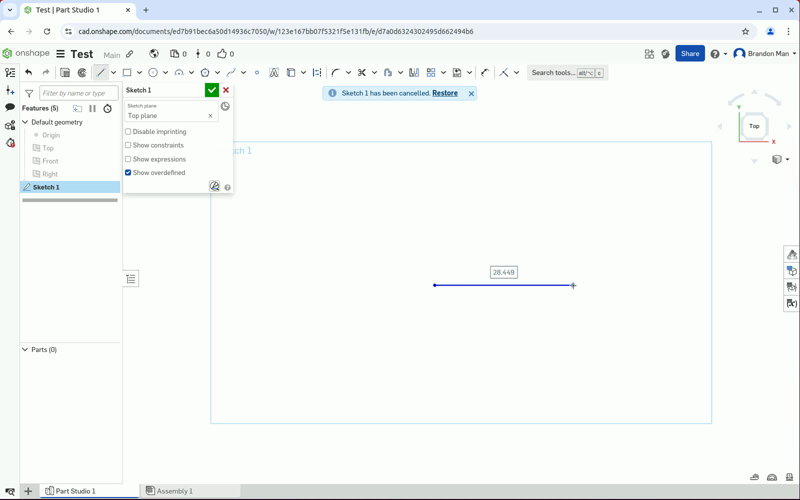
mouse_move(589, 285)
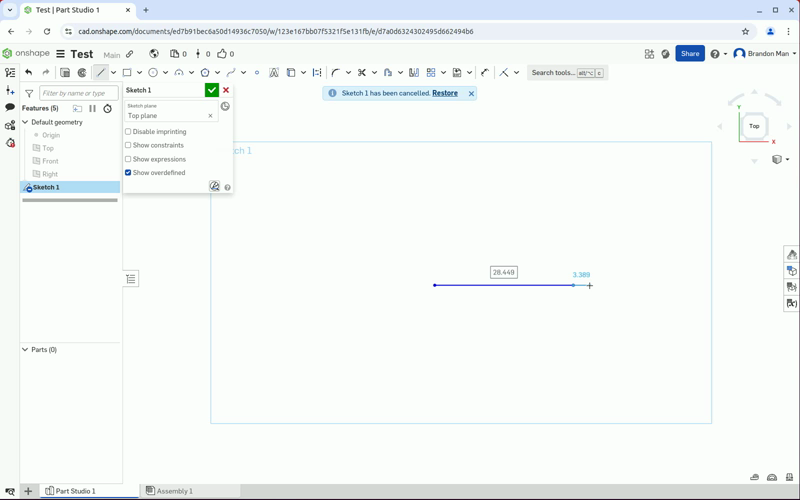
mouse_move(573, 283)
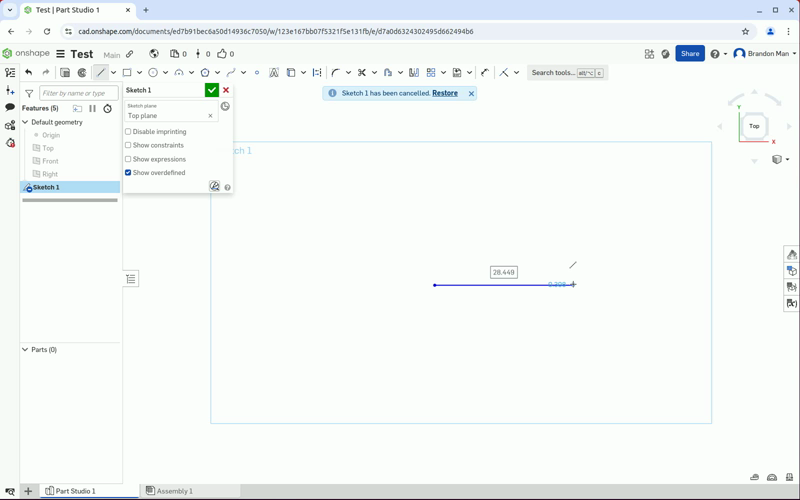
scroll(6)
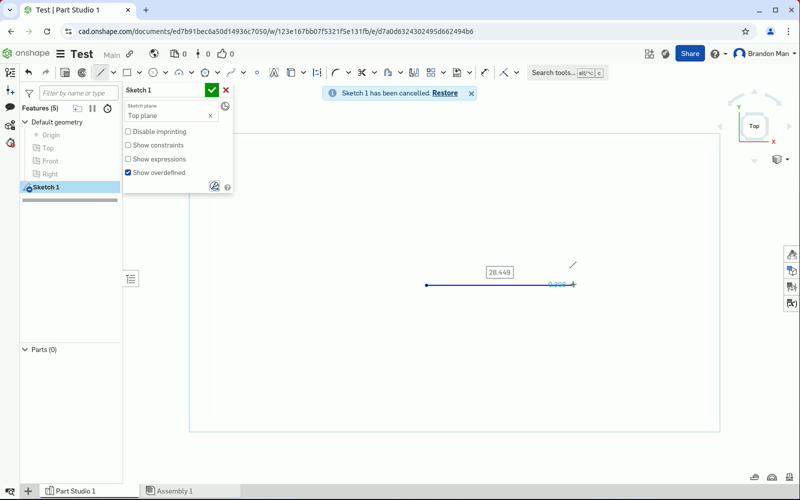
scroll(6)
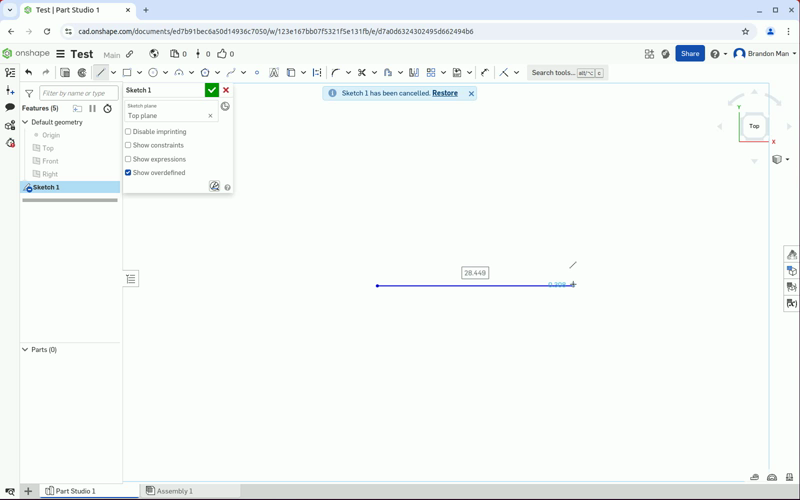
scroll(6)
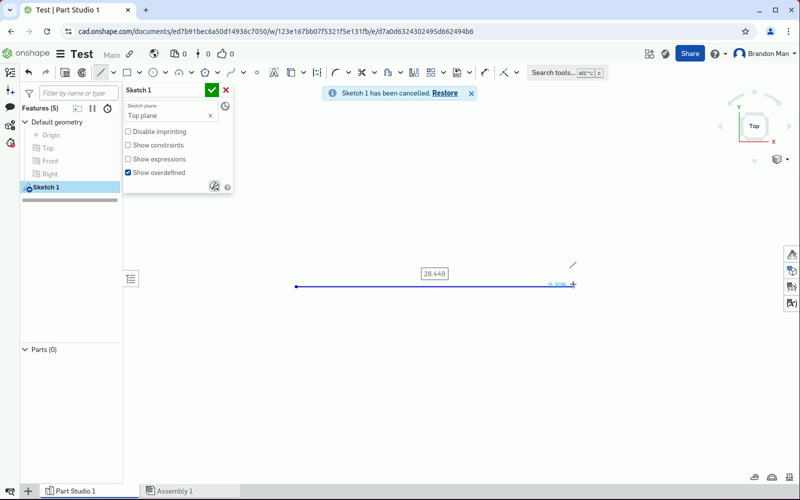
scroll(6)
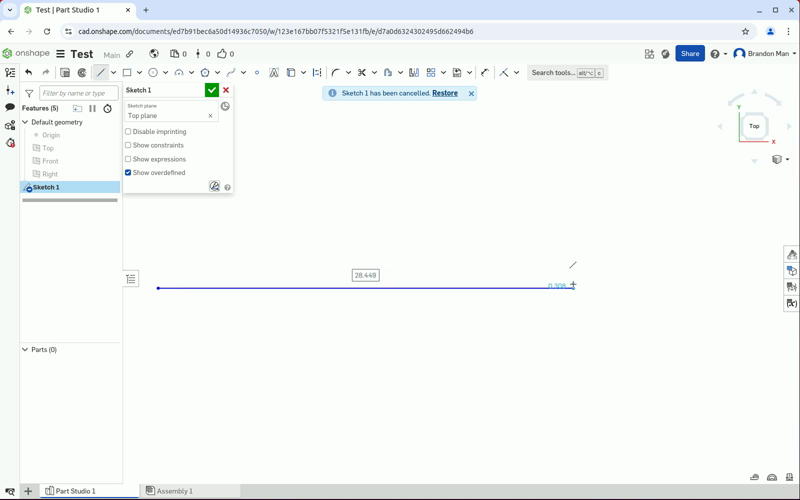
scroll(6)
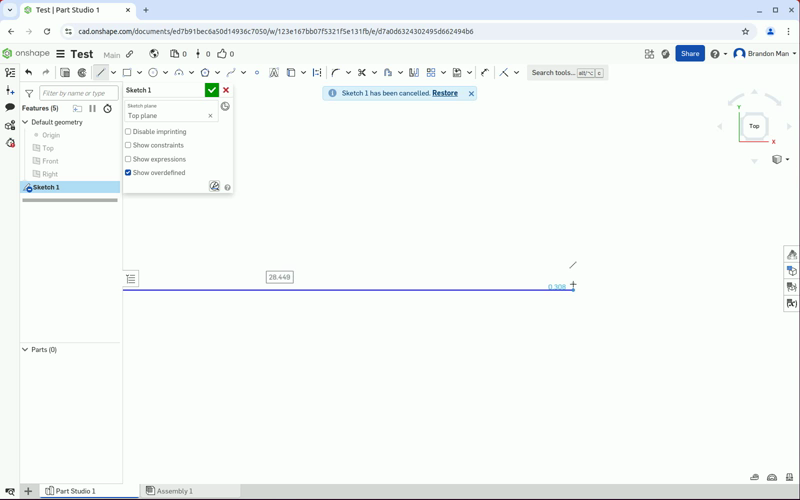
scroll(6)
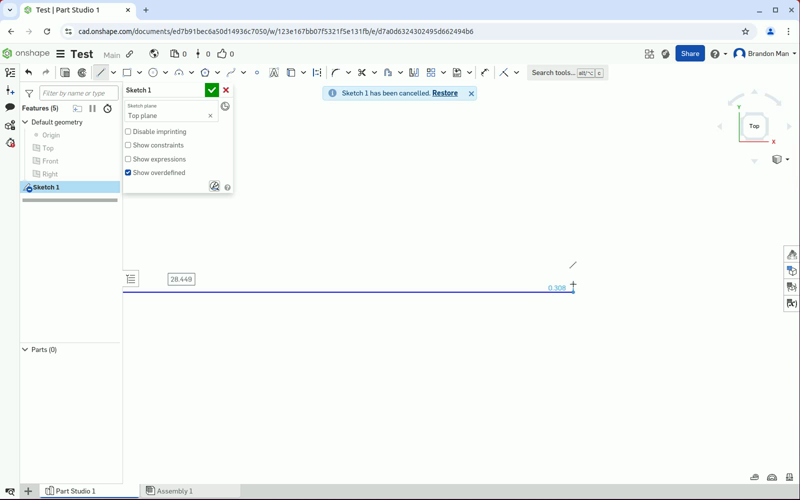
scroll(6)
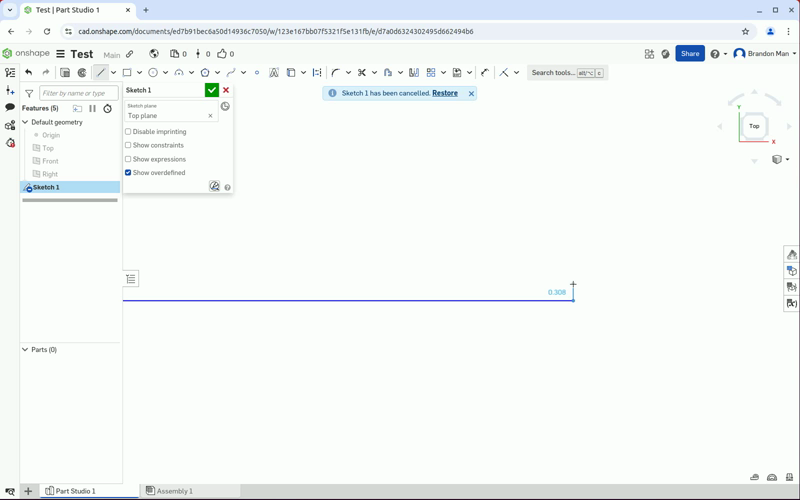
click(573, 283)
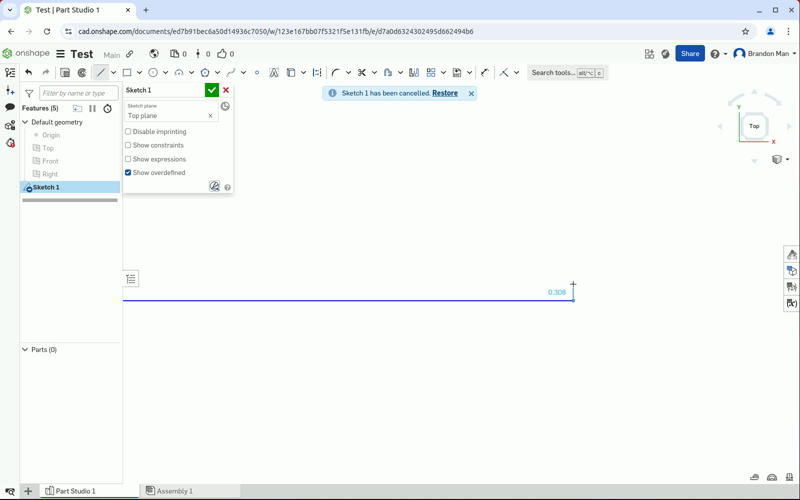
scroll(-6)
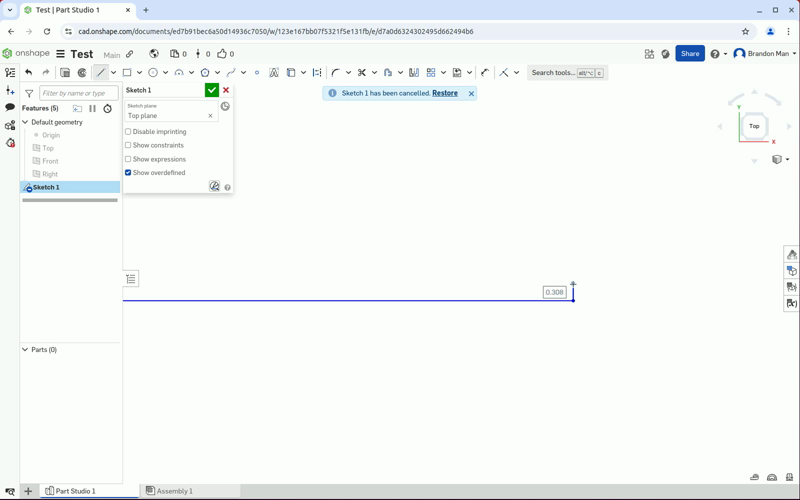
scroll(-6)
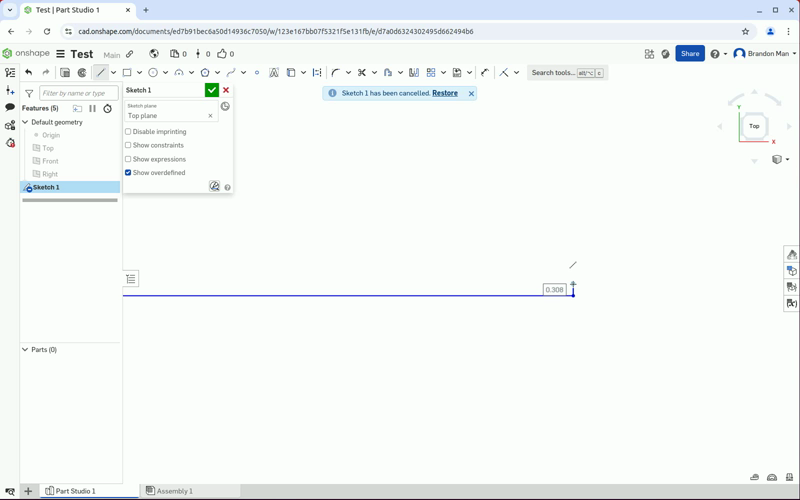
scroll(-6)
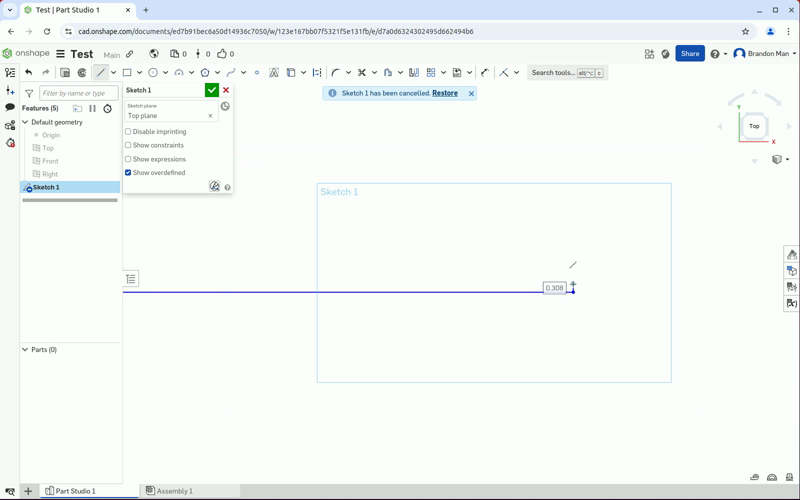
scroll(-6)
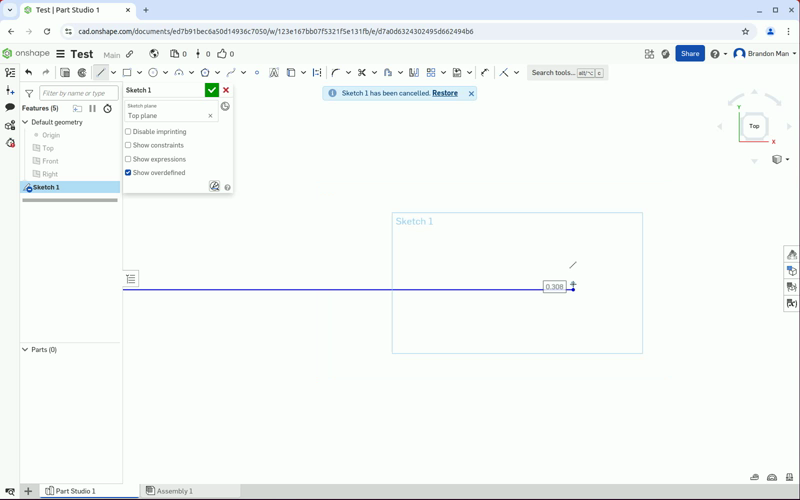
scroll(-6)
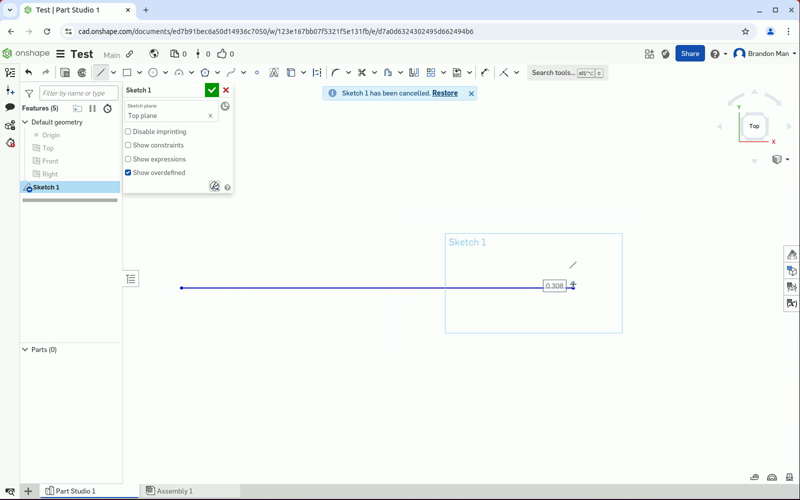
scroll(-6)
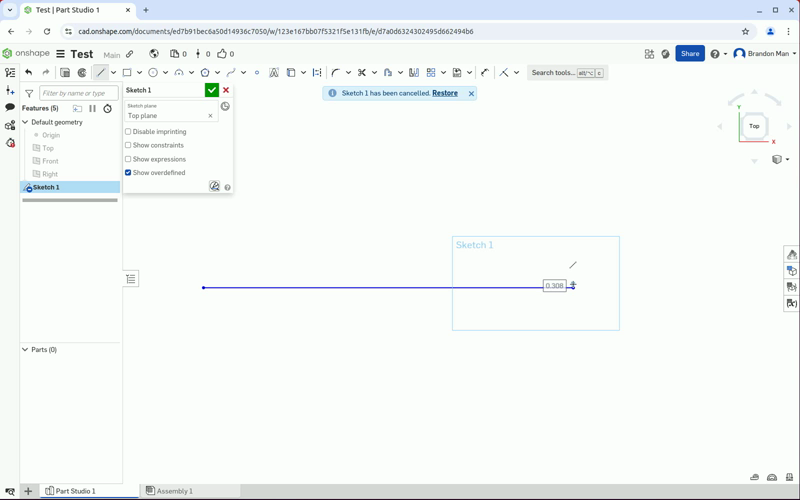
scroll(-6)
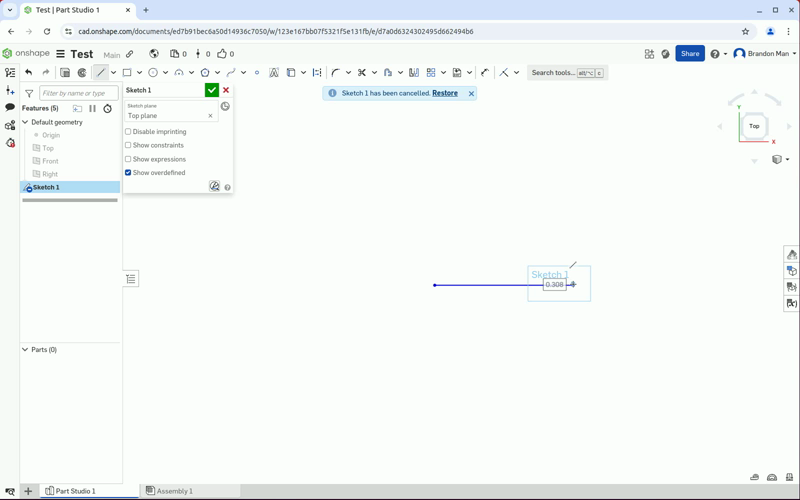
key_up(shift)
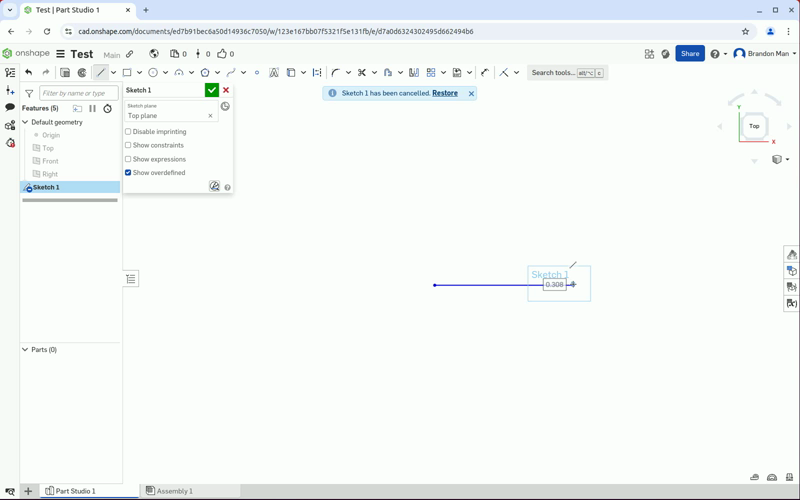
key_down(shift)
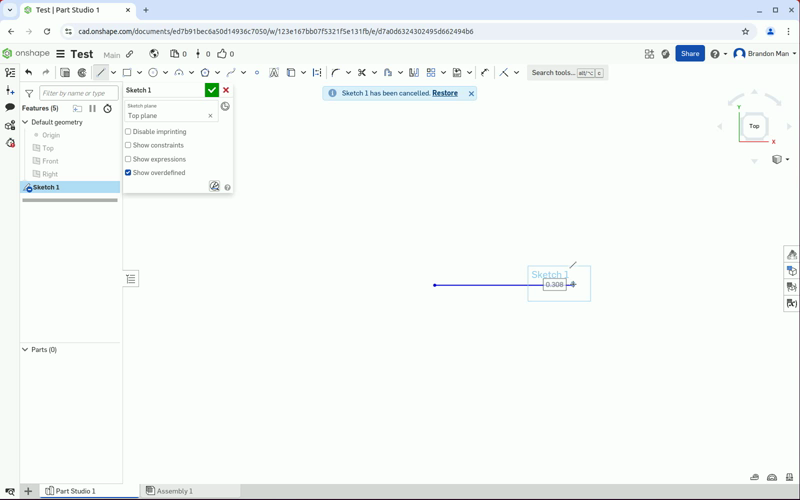
mouse_move(434, 283)
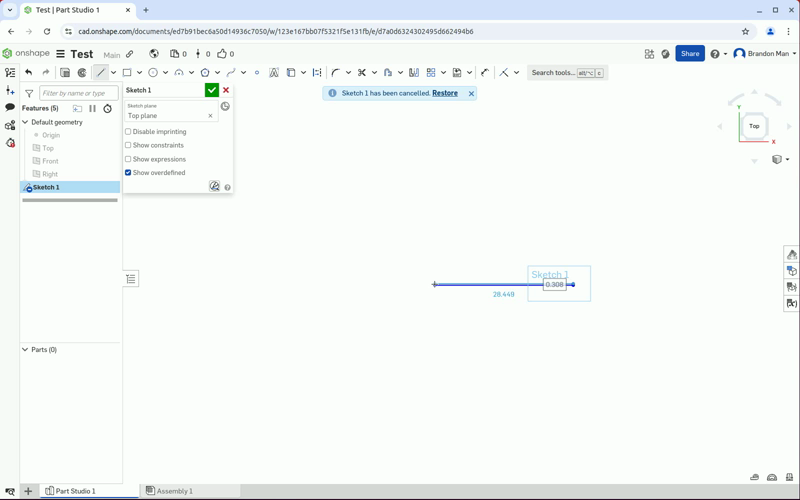
scroll(6)
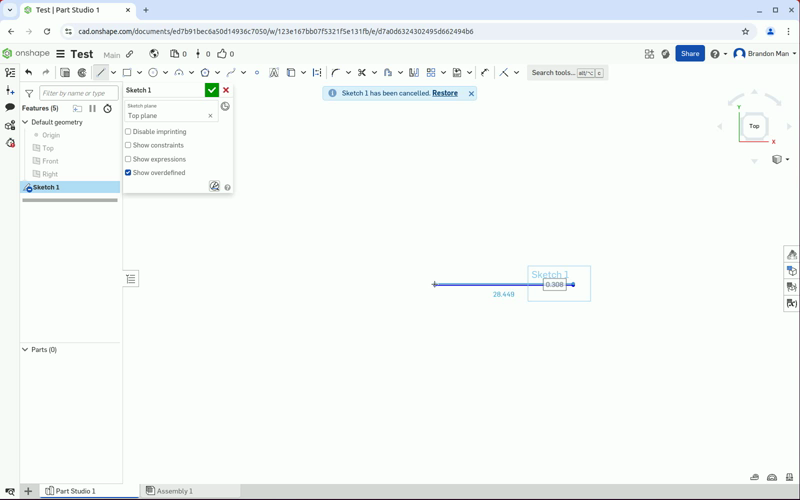
scroll(6)
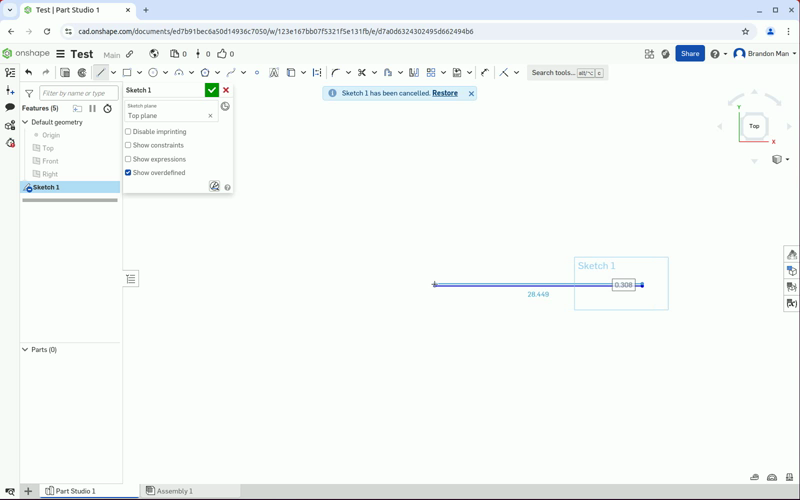
scroll(6)
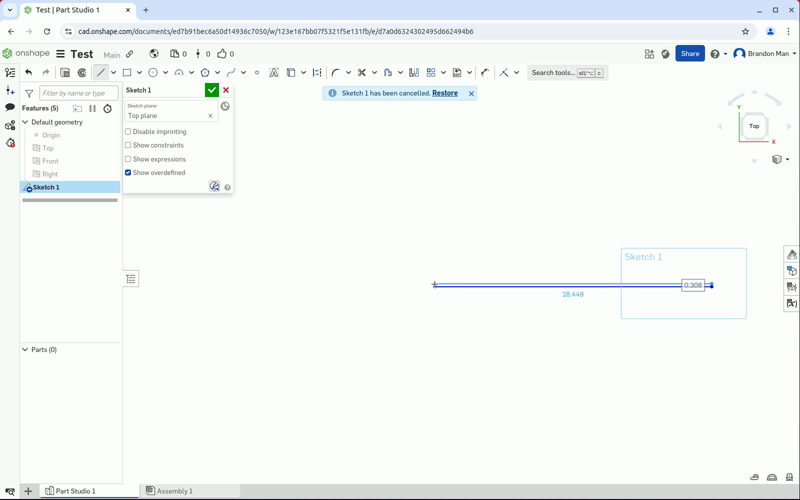
scroll(6)
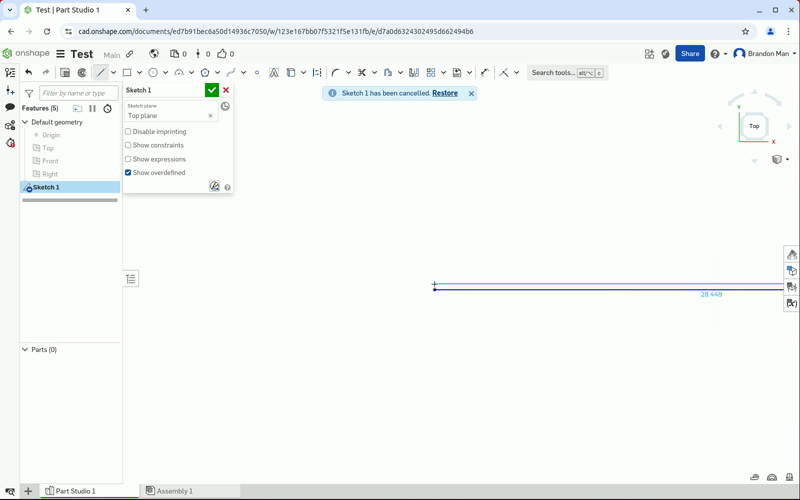
scroll(6)
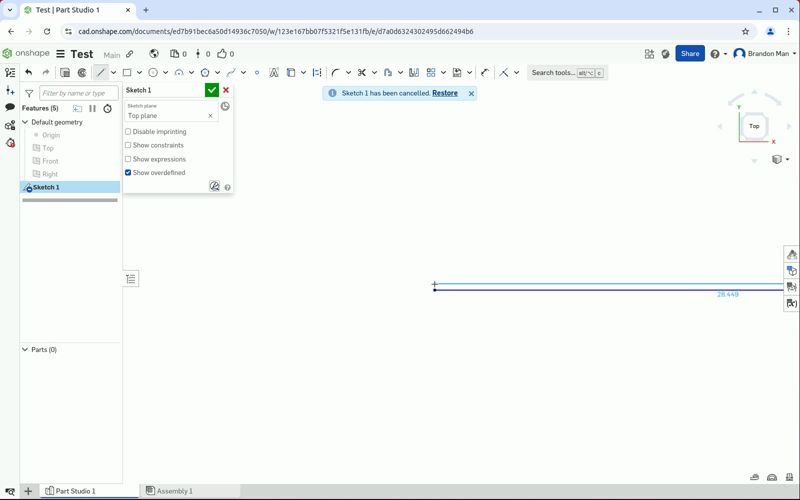
scroll(6)
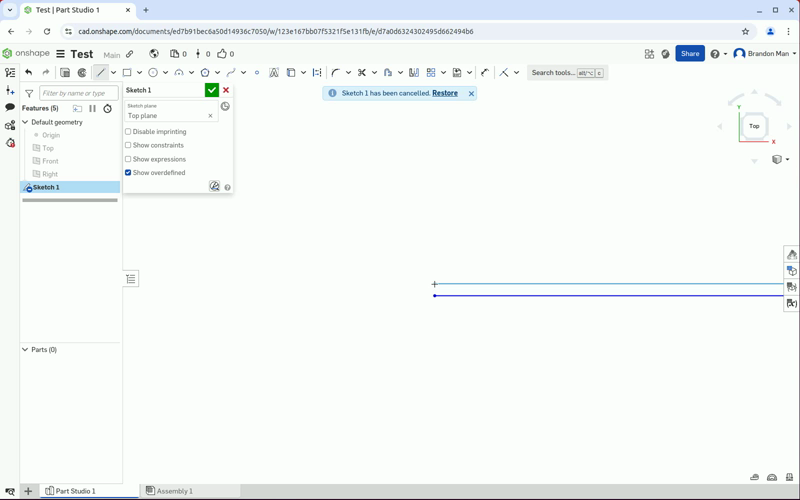
scroll(6)
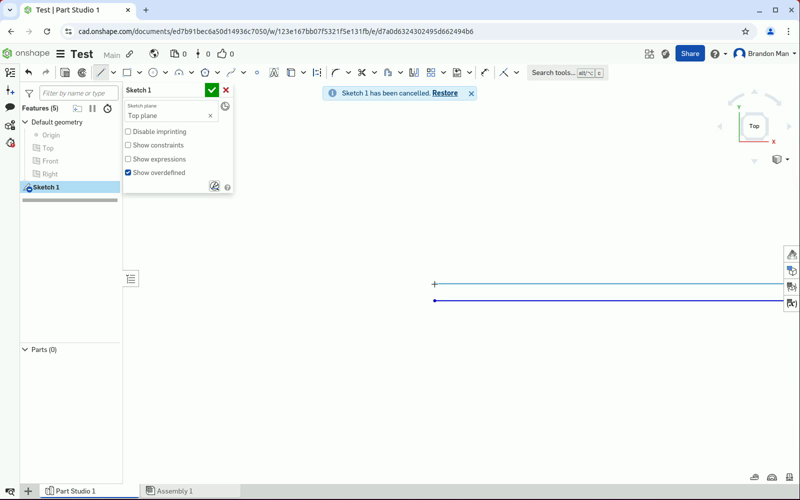
click(434, 283)
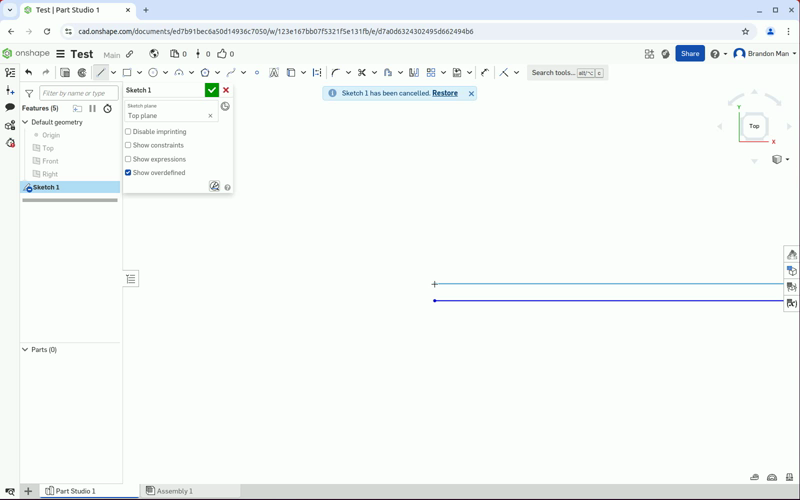
scroll(-6)
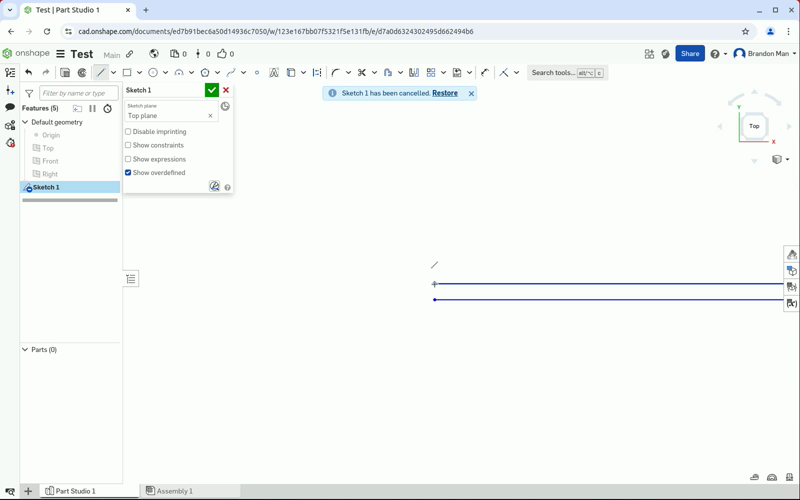
scroll(-6)
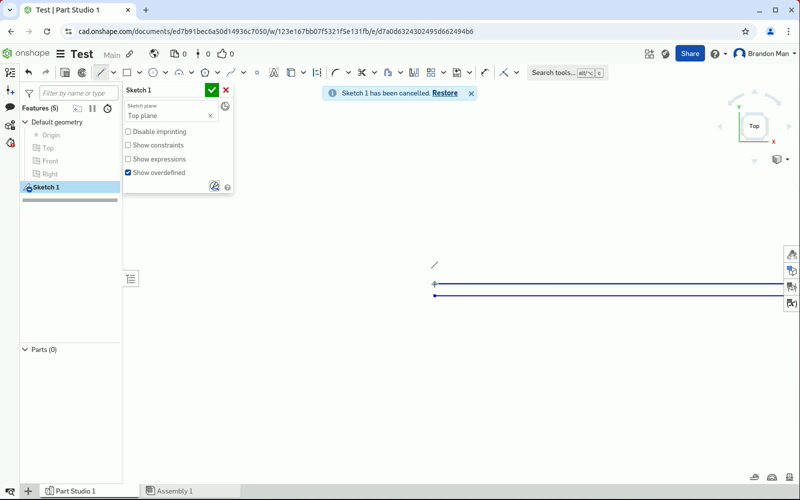
scroll(-6)
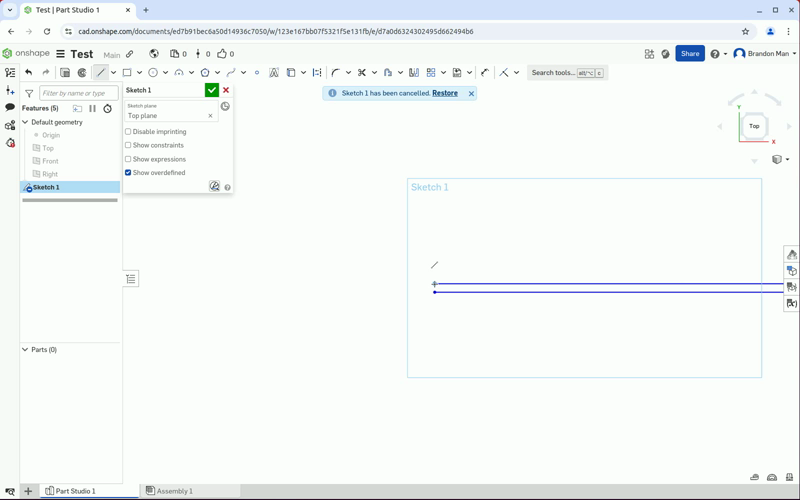
scroll(-6)
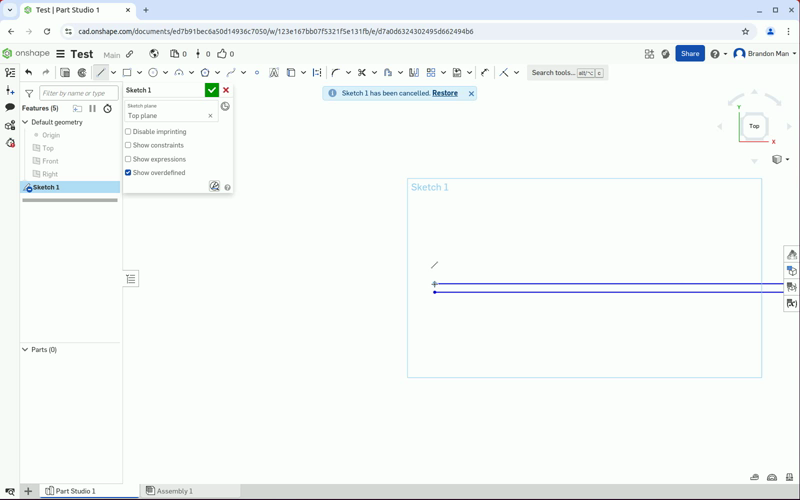
scroll(-6)
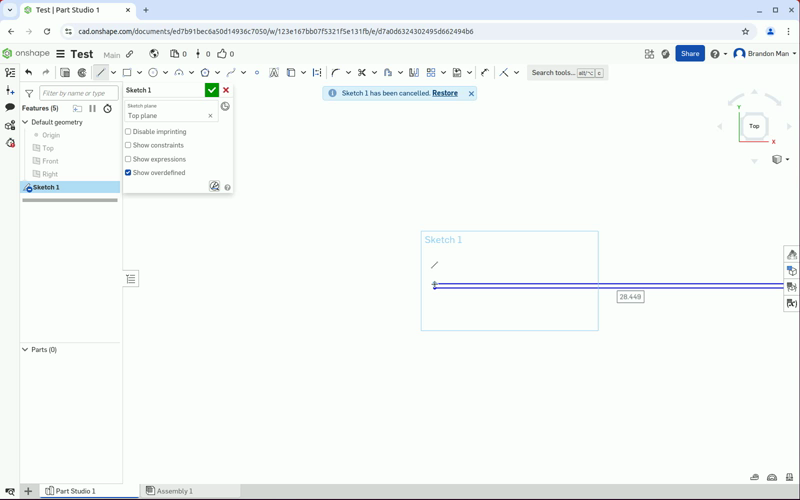
scroll(-6)
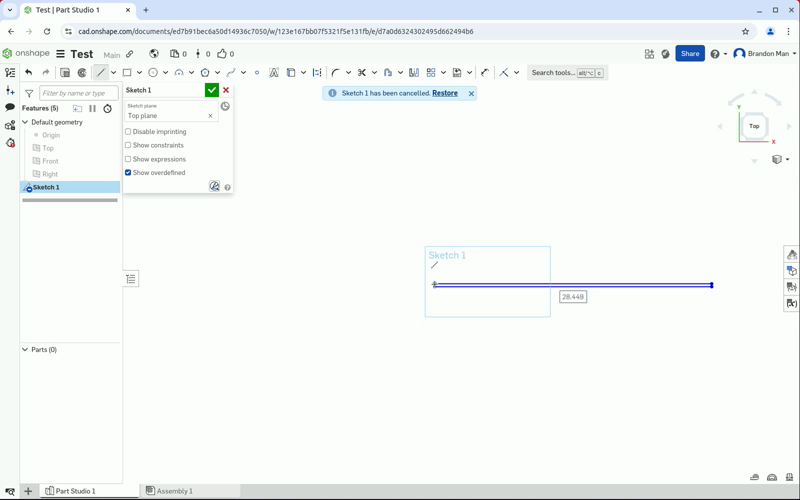
scroll(-6)
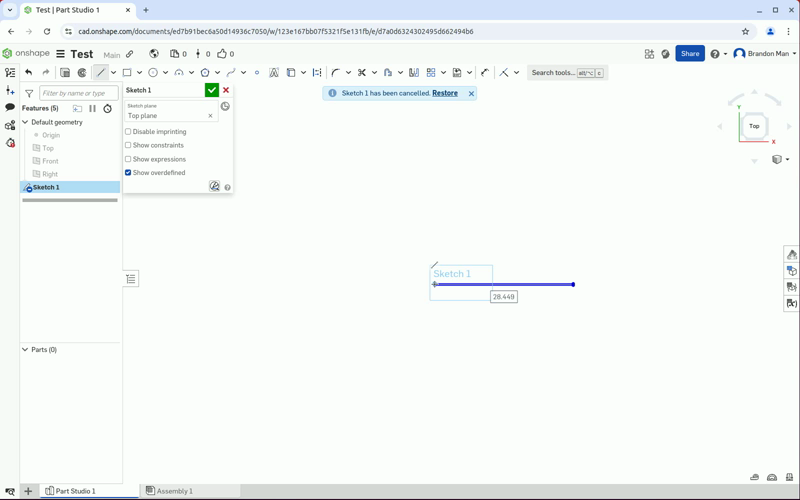
key_up(shift)
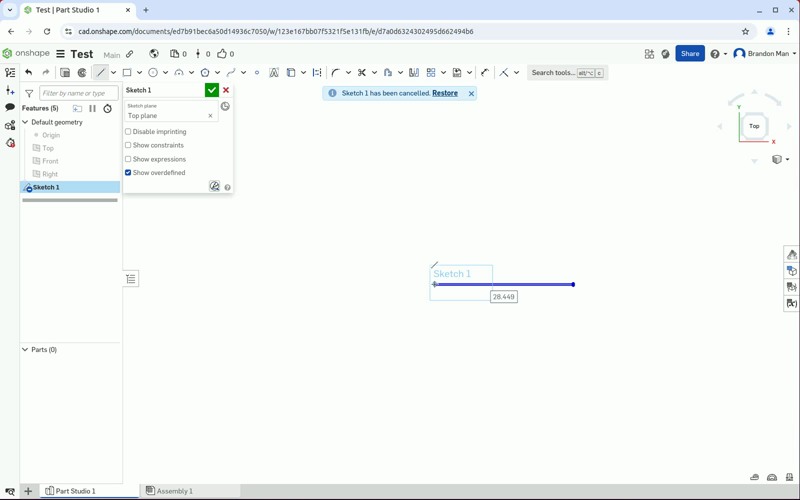
mouse_move(464, 283)
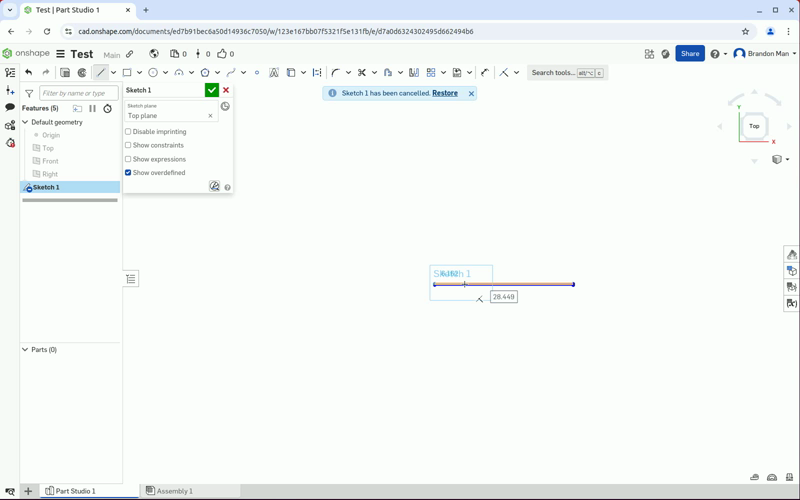
key_down(shift)
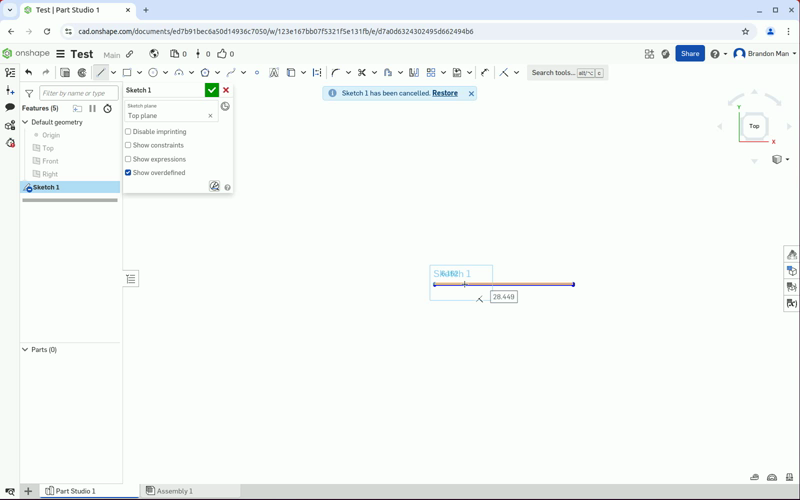
mouse_move(434, 285)
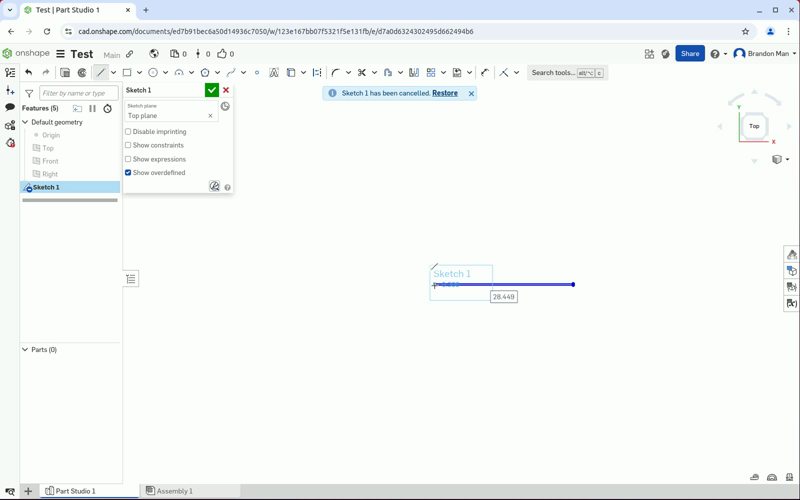
scroll(6)
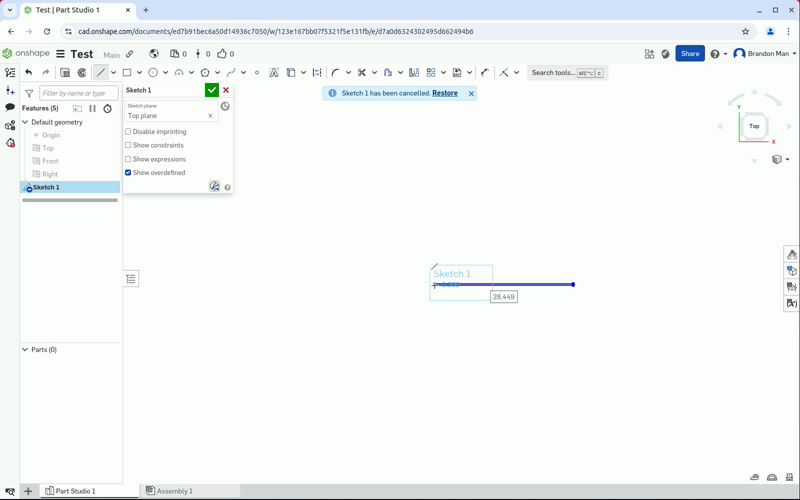
scroll(6)
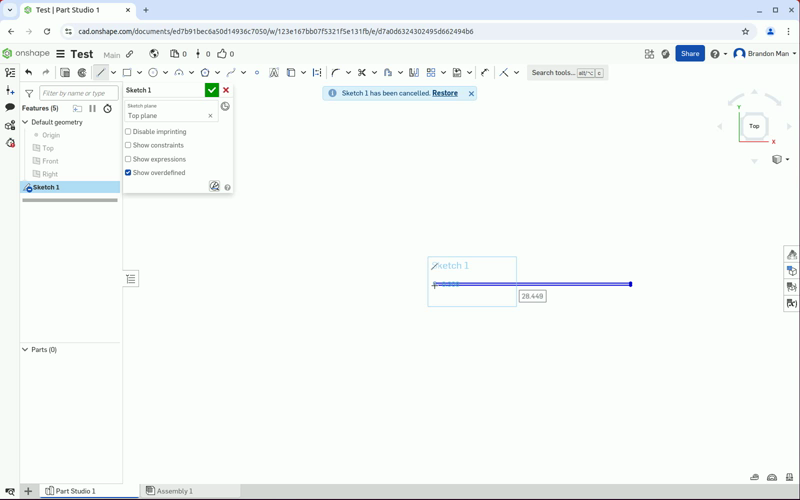
scroll(6)
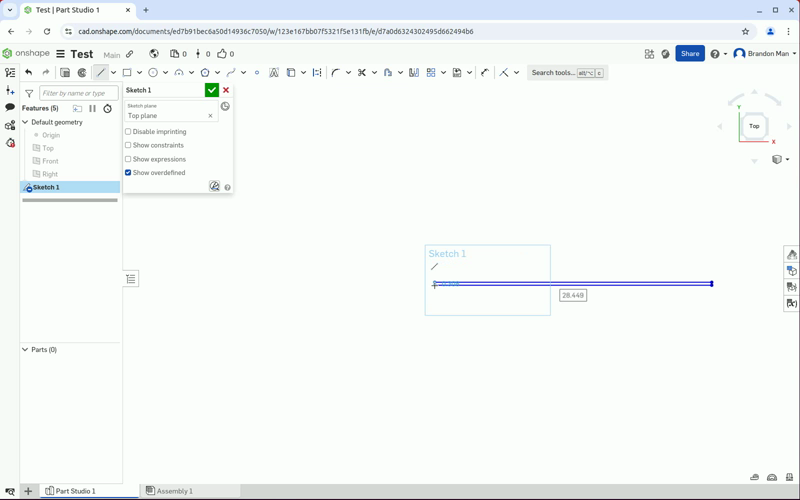
scroll(6)
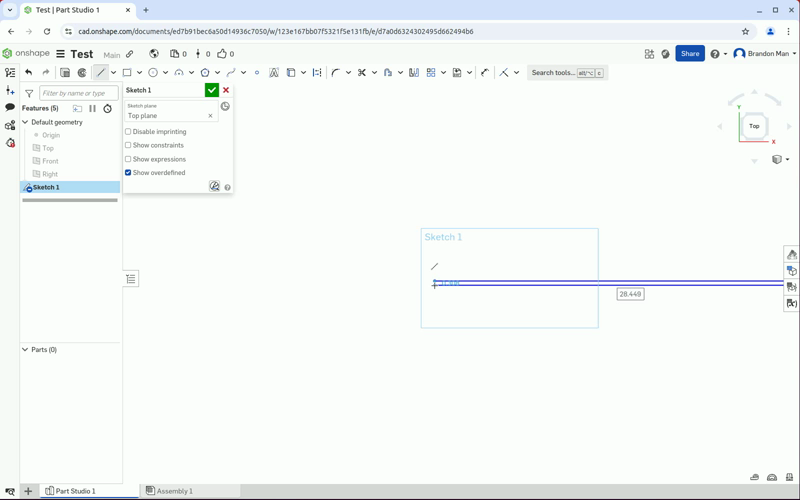
scroll(6)
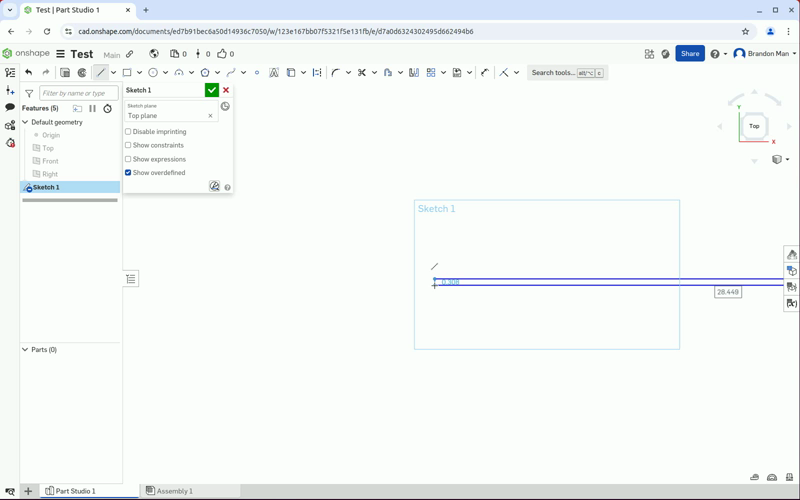
scroll(6)
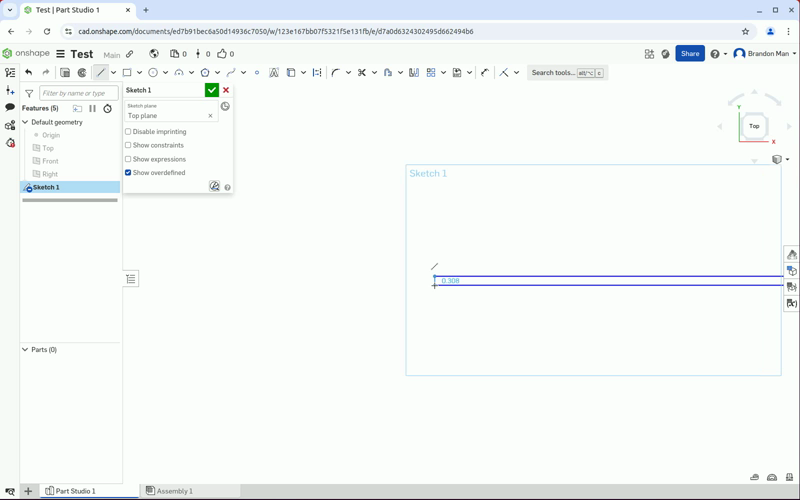
scroll(6)
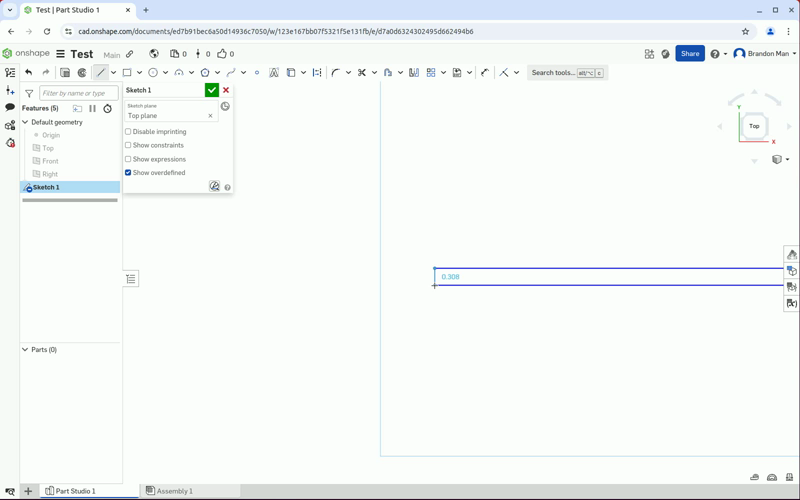
key_up(shift)
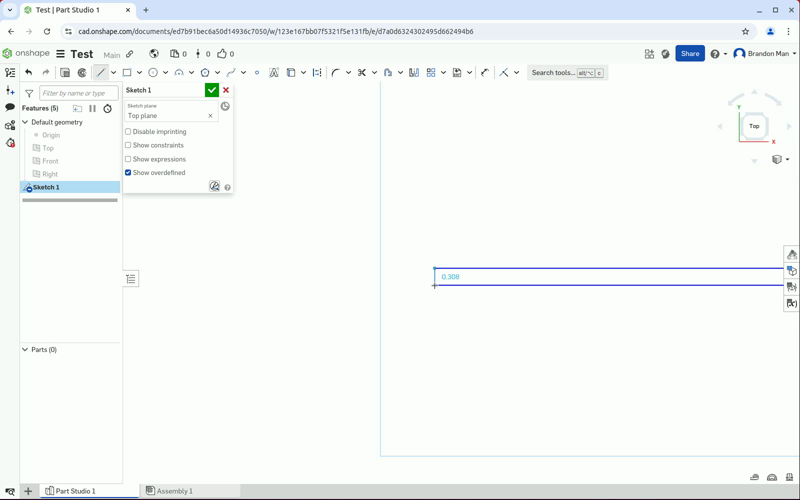
click(434, 285)
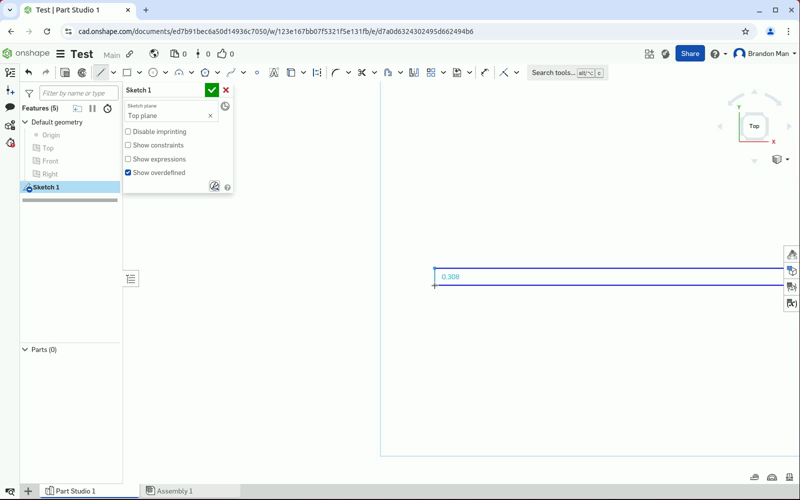
scroll(-6)
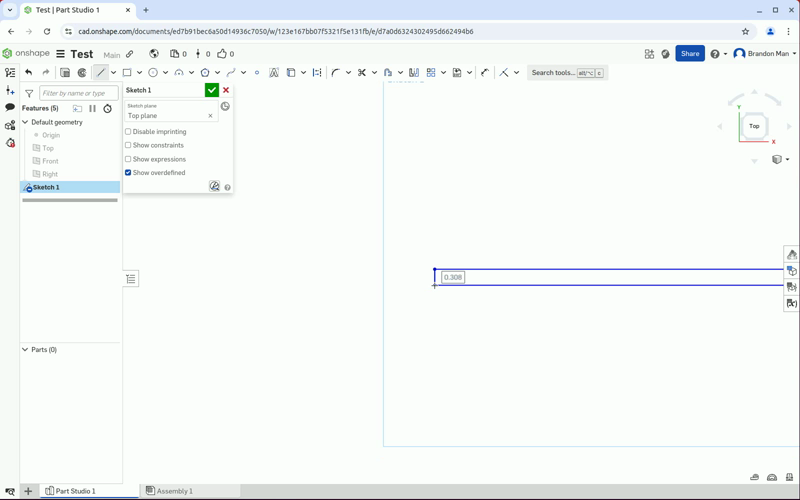
scroll(-6)
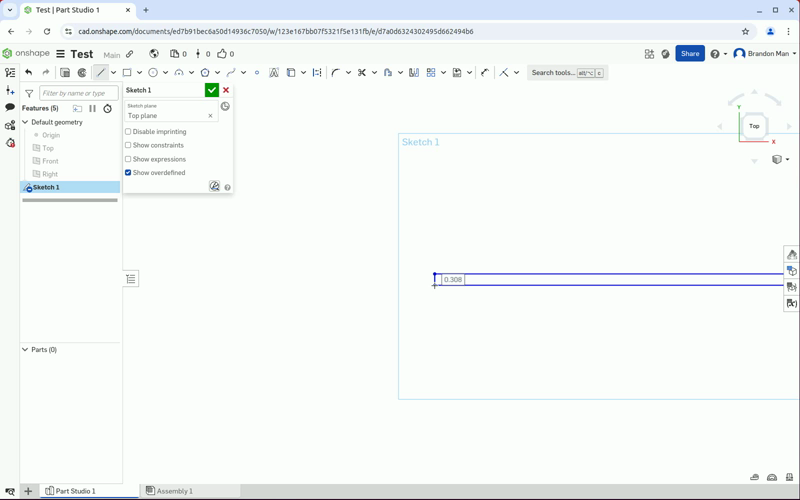
scroll(-6)
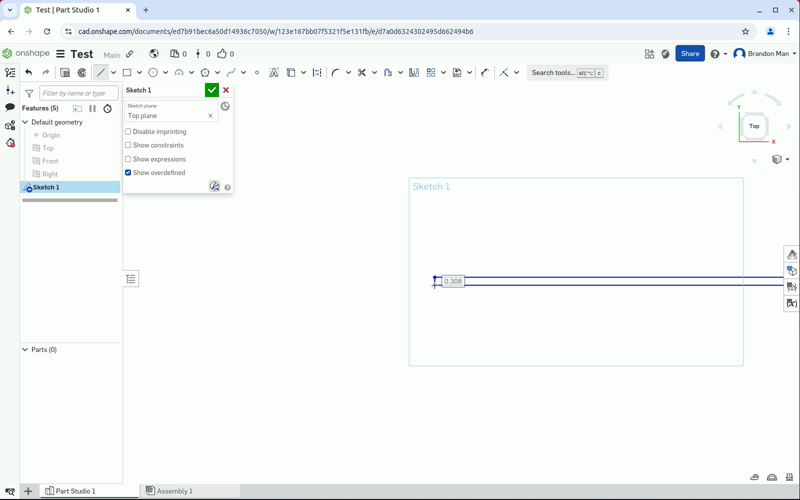
scroll(-6)
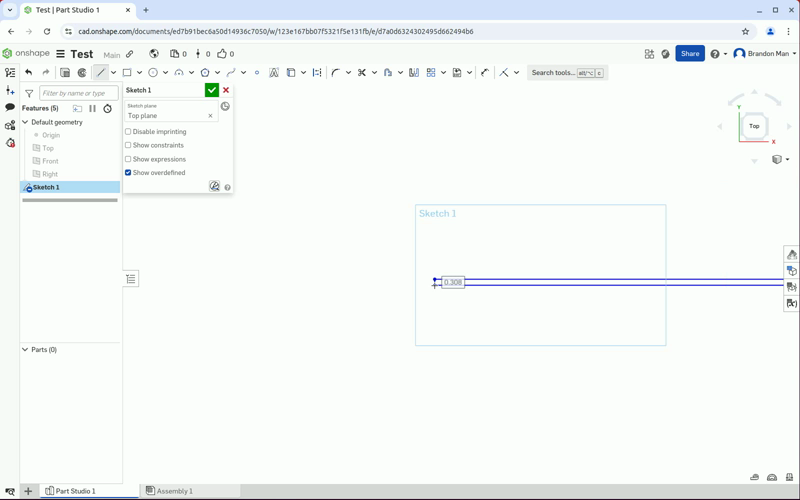
scroll(-6)
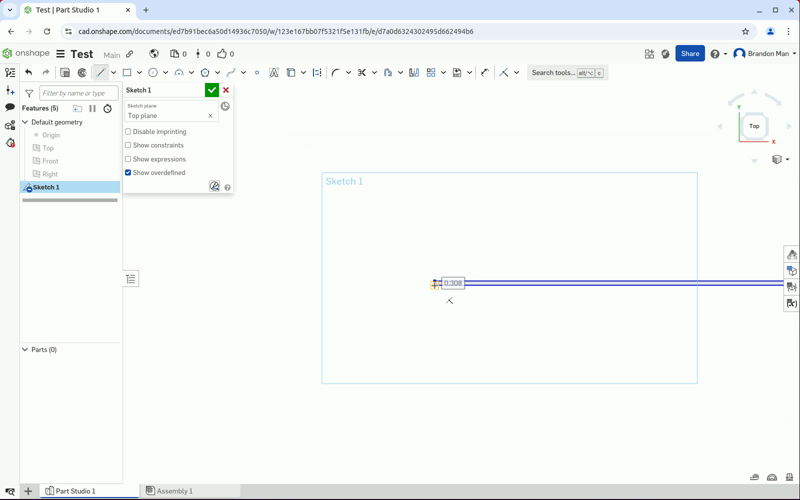
scroll(-6)
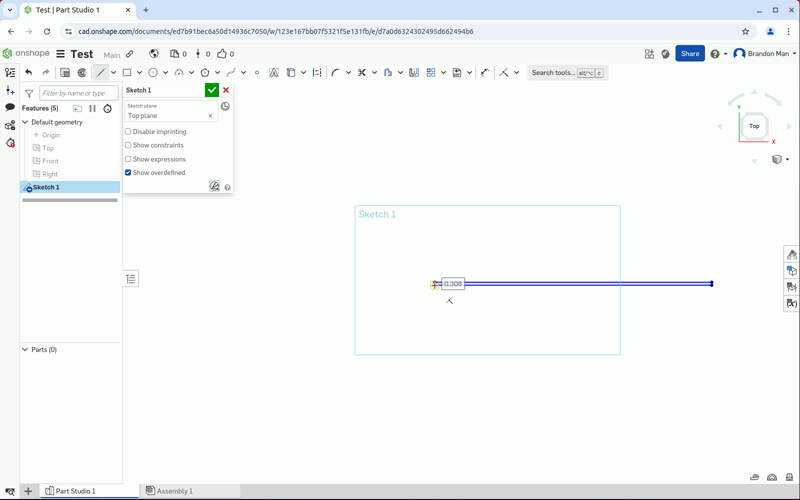
scroll(-6)
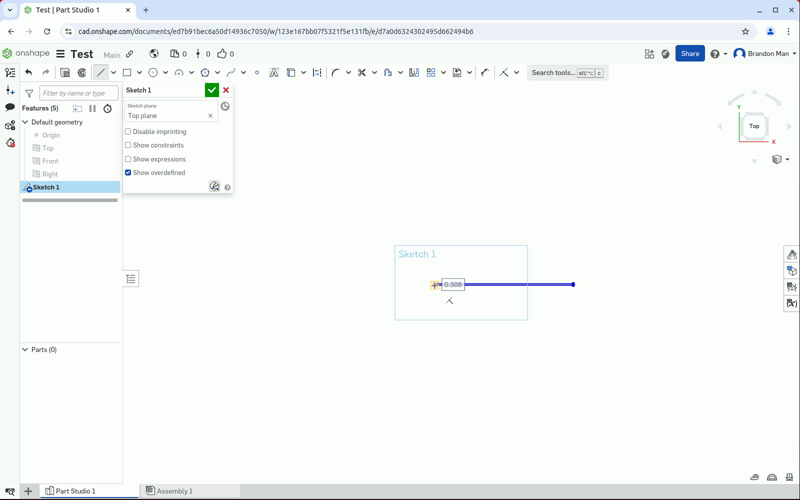
key(esc)
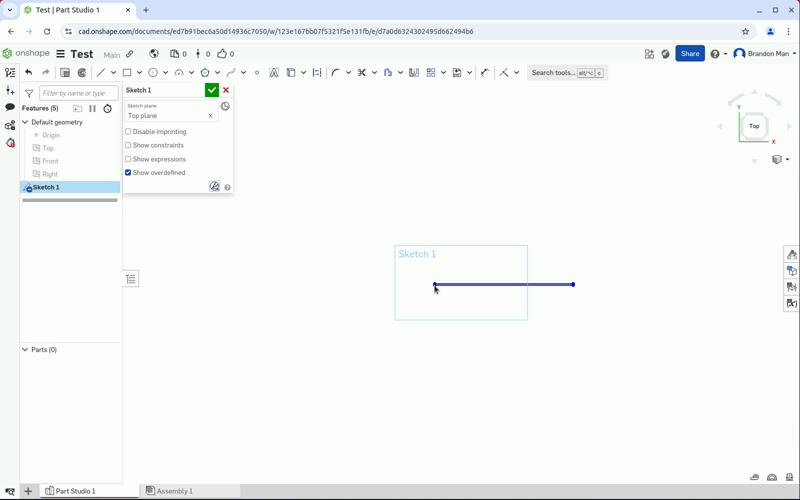
mouse_move(459, 284)
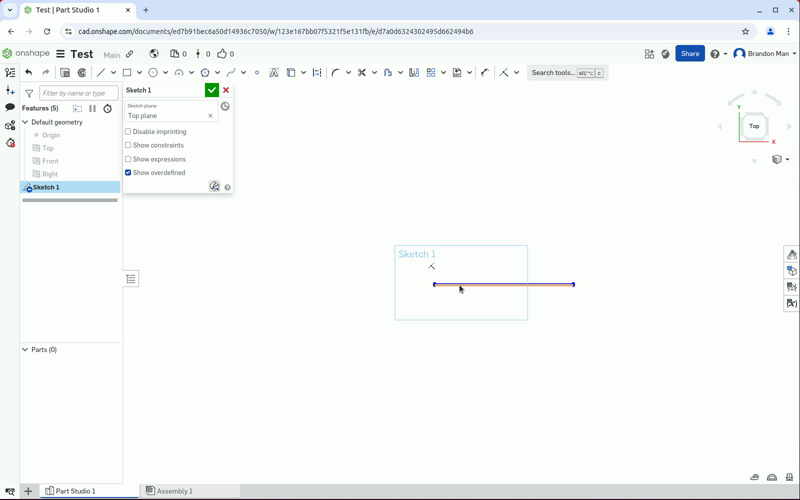
scroll(6)
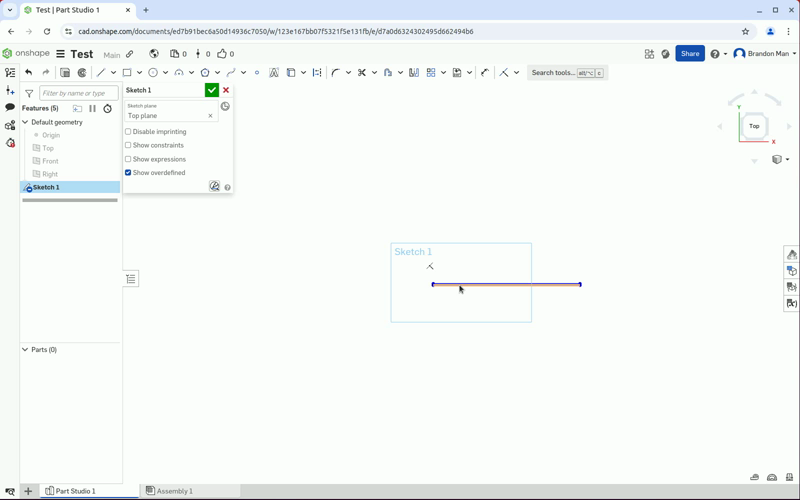
scroll(6)
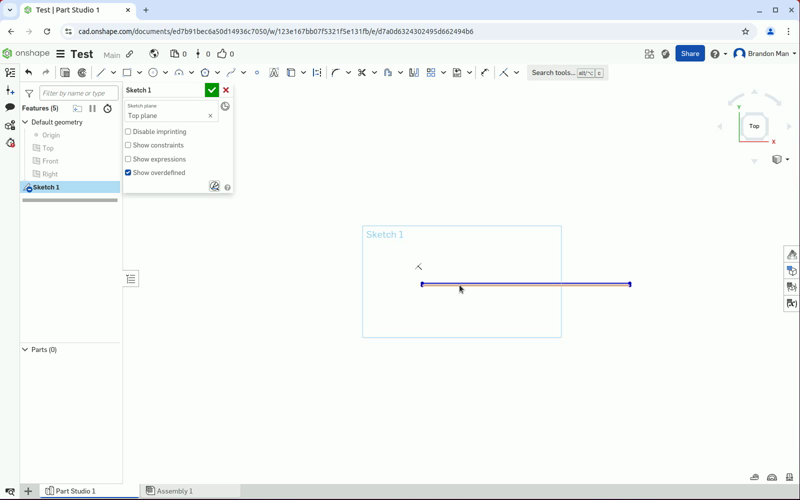
scroll(6)
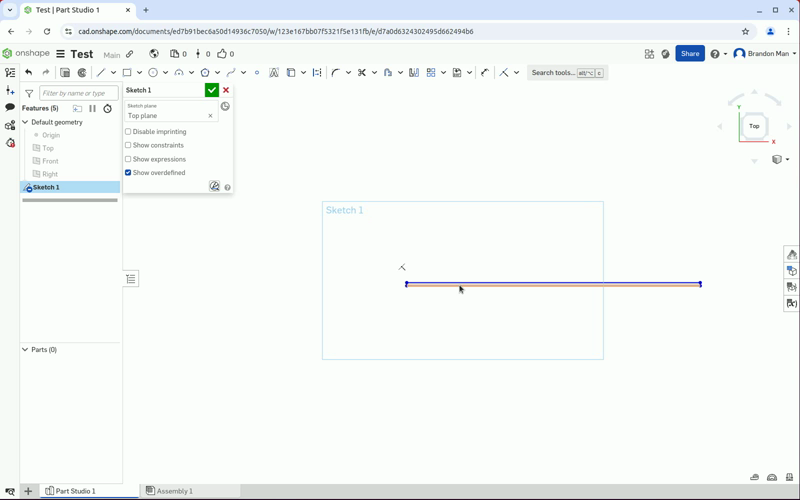
scroll(6)
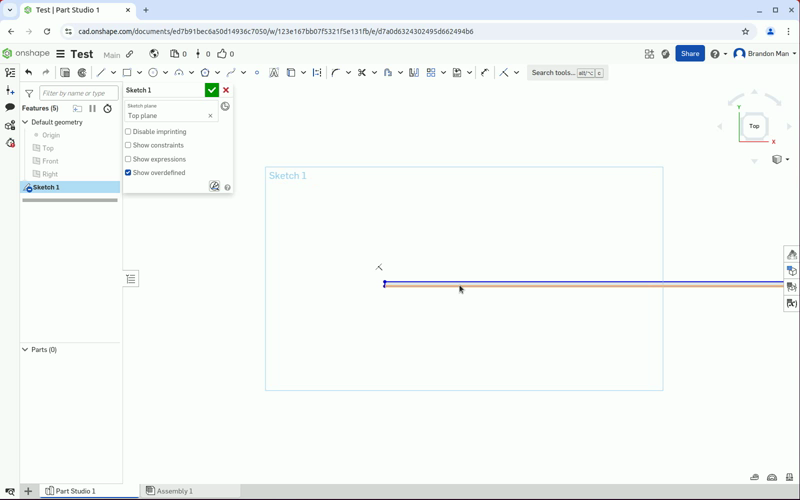
scroll(6)
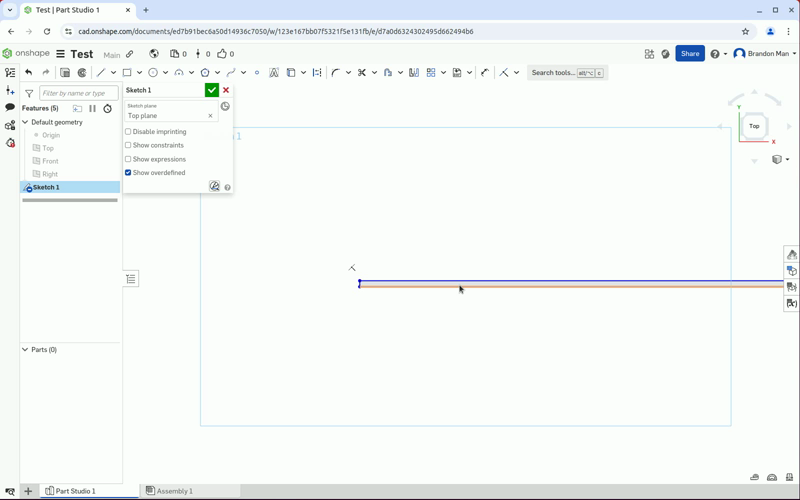
scroll(6)
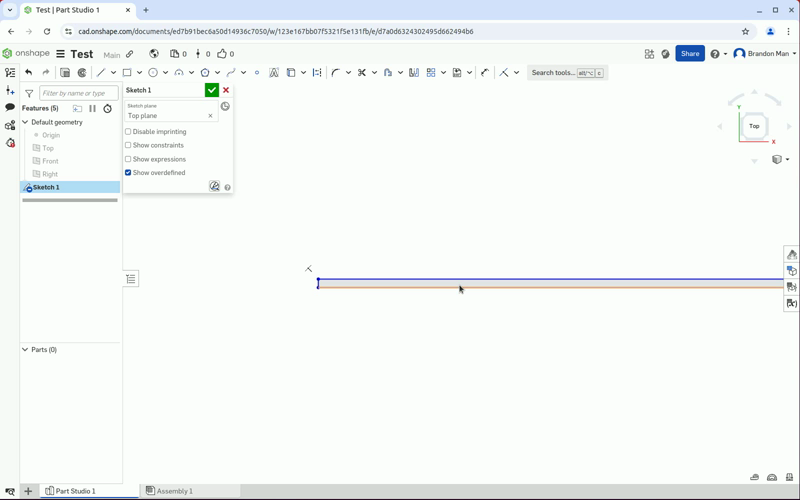
scroll(6)
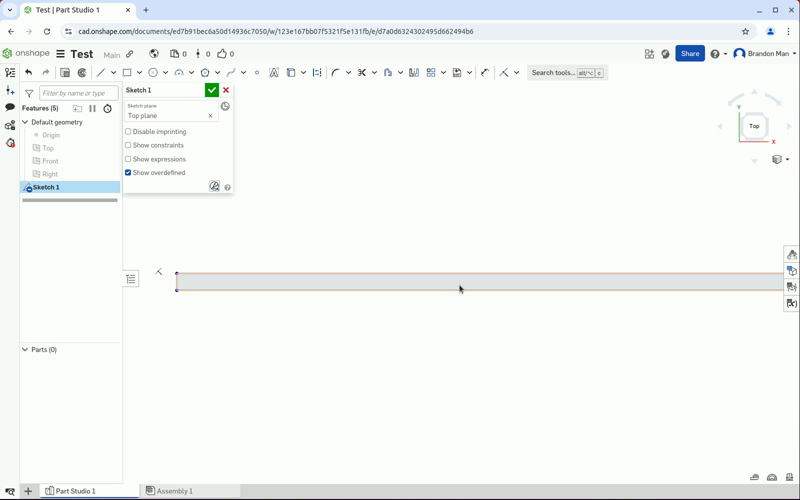
click(459, 284)
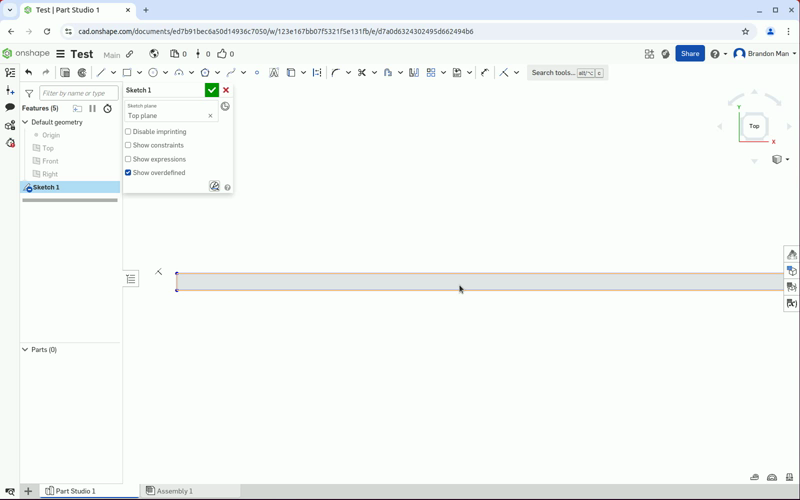
scroll(-6)
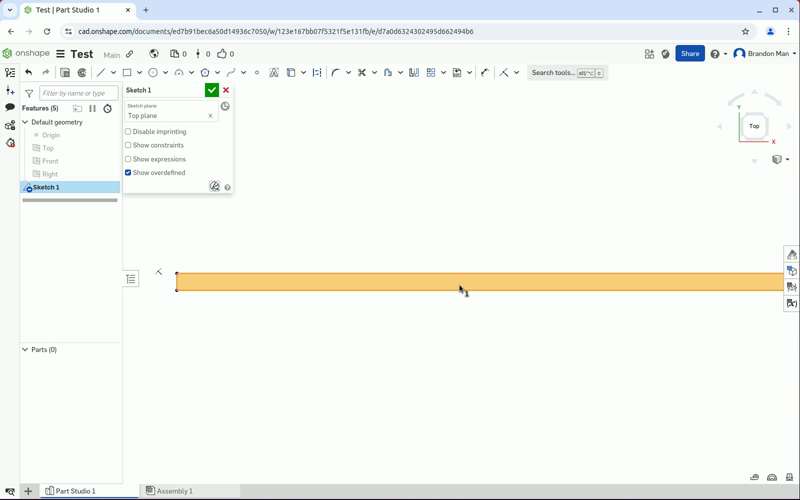
scroll(-6)
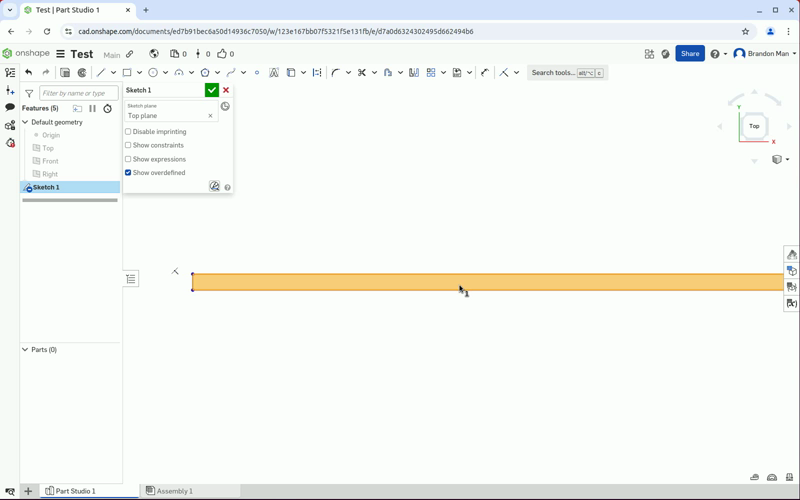
scroll(-6)
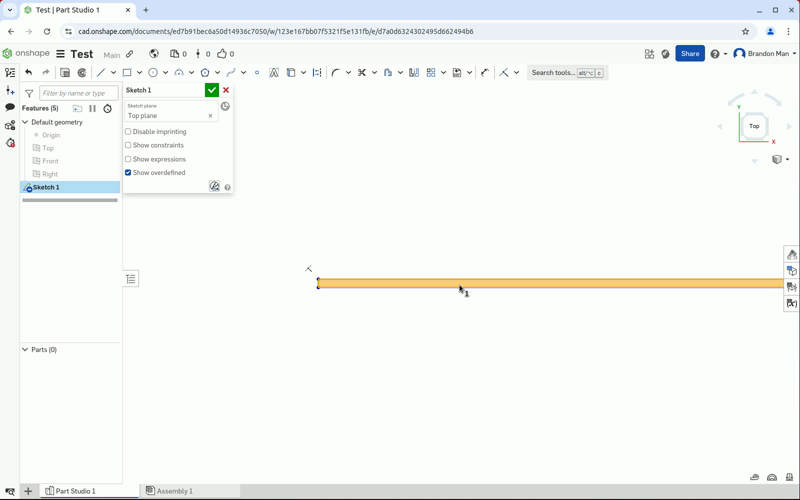
scroll(-6)
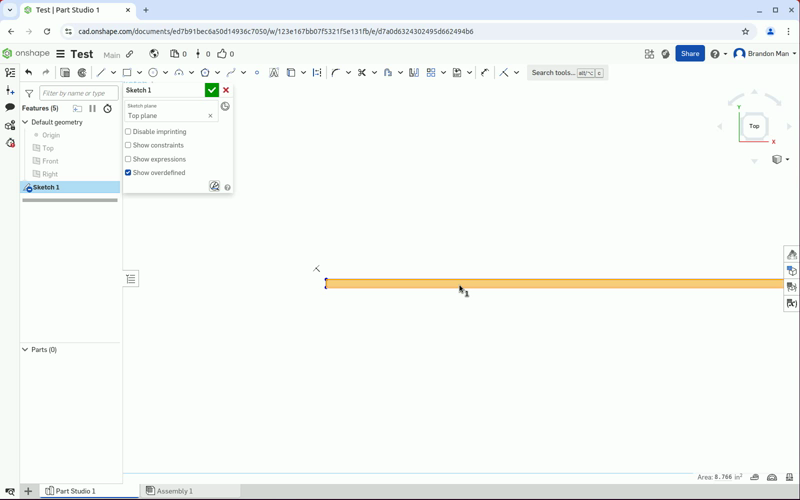
scroll(-6)
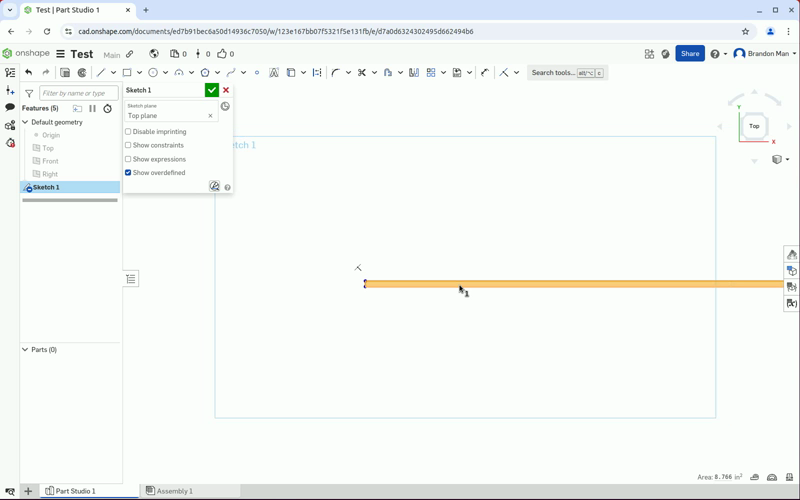
scroll(-6)
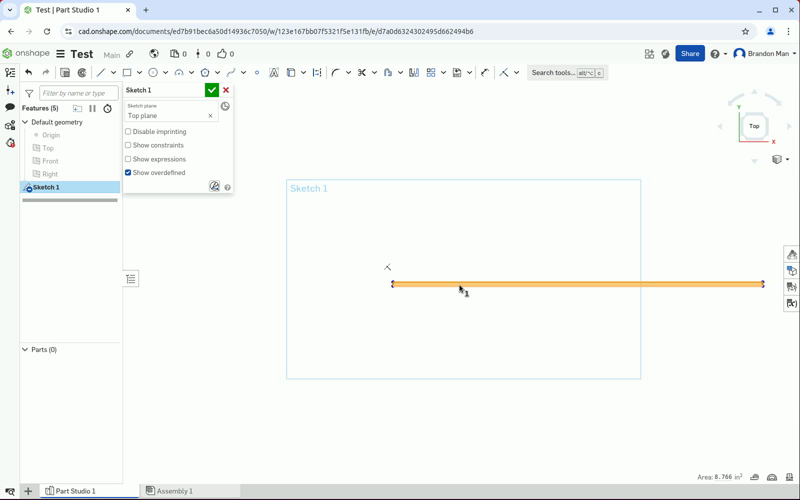
scroll(-6)
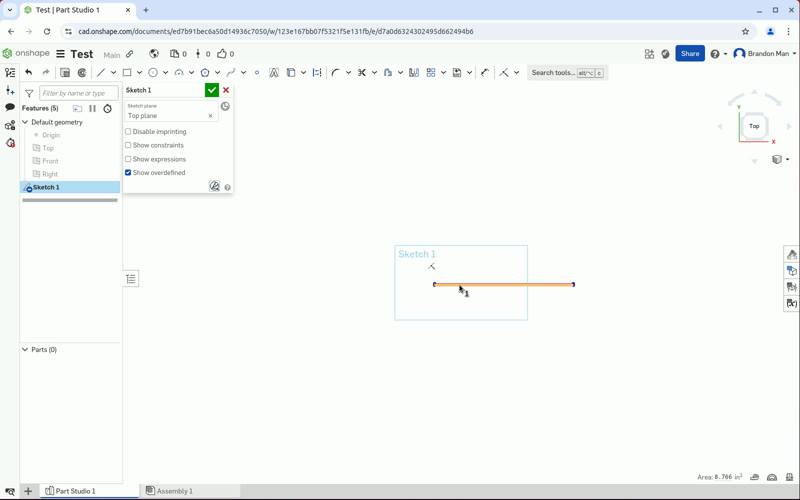
mouse_move(73, 352)
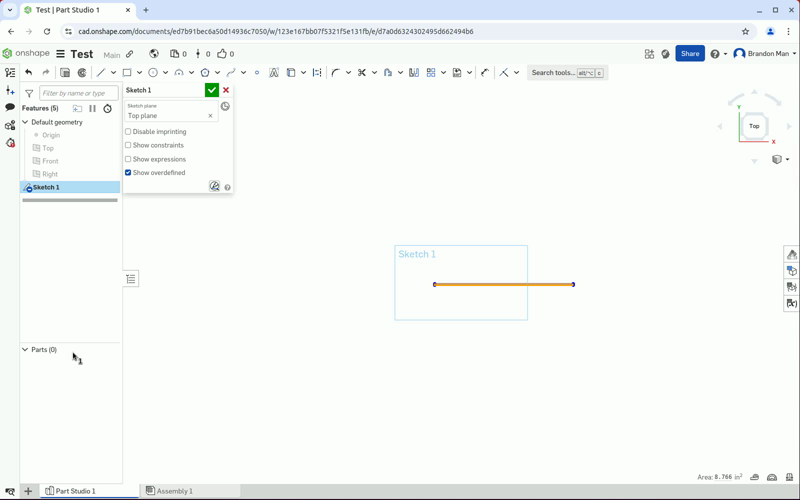
key(shift+y)
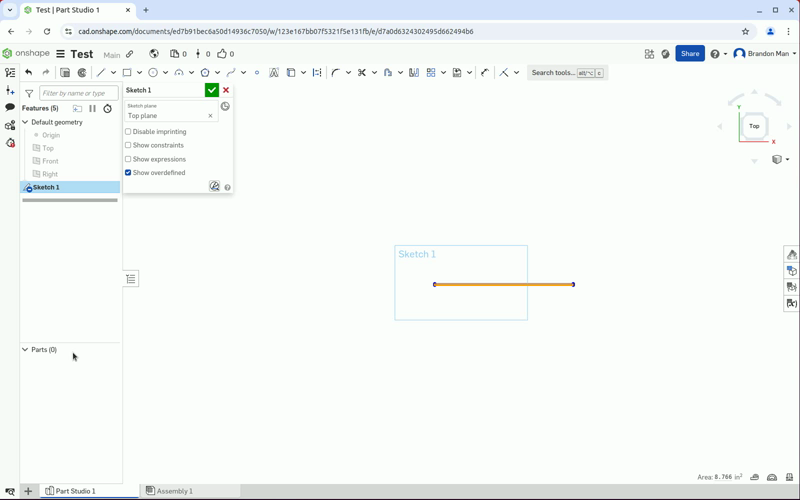
key(shift+e)
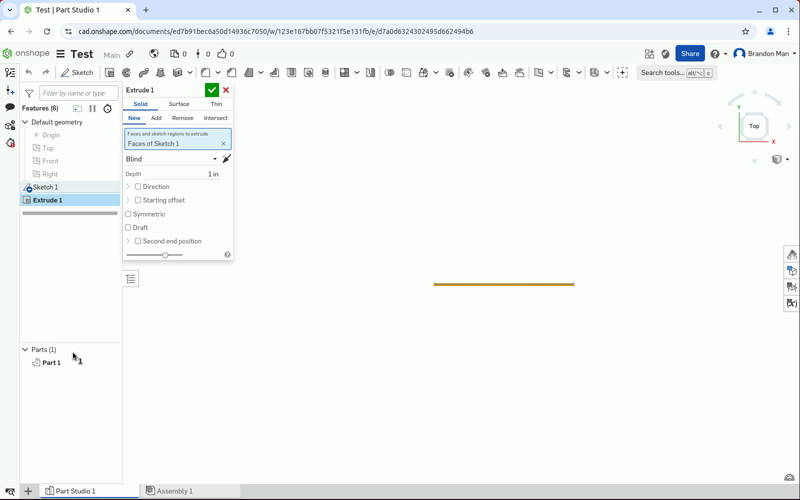
mouse_move(143, 106)
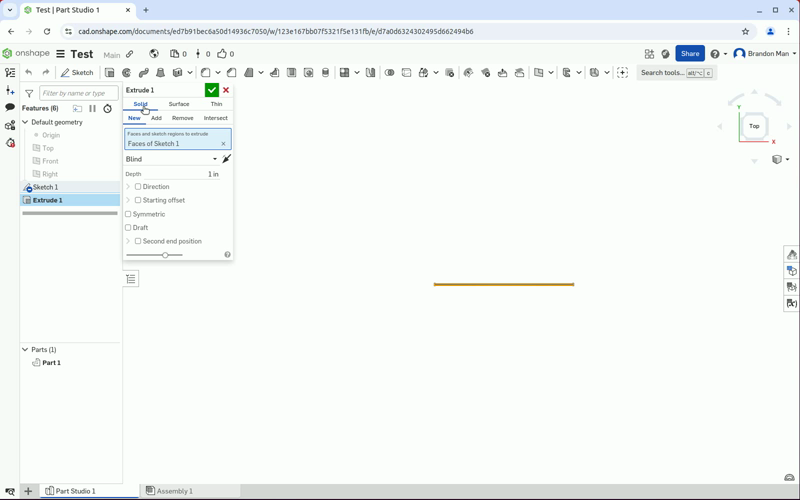
click(143, 106)
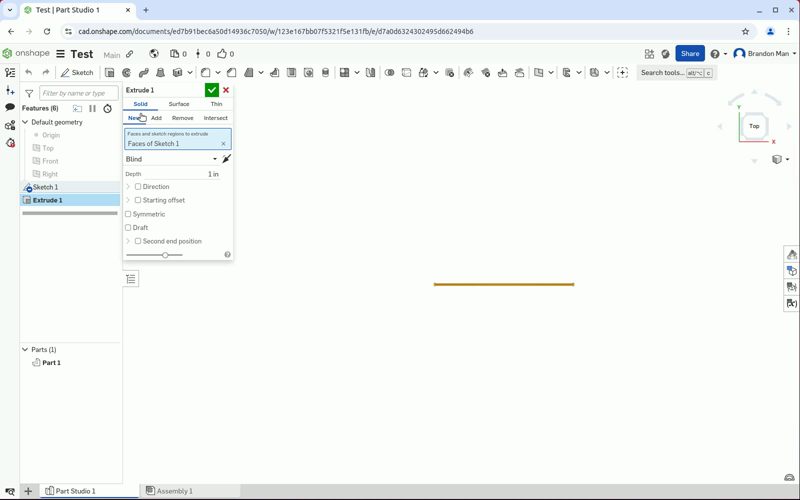
mouse_move(137, 120)
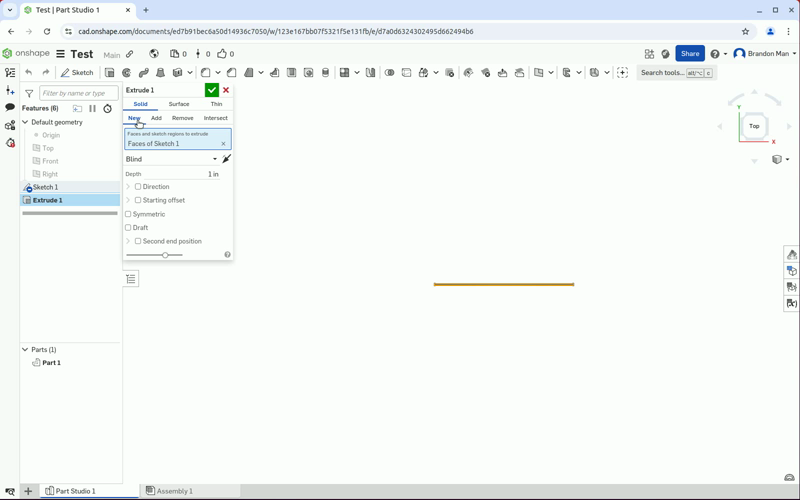
click(137, 120)
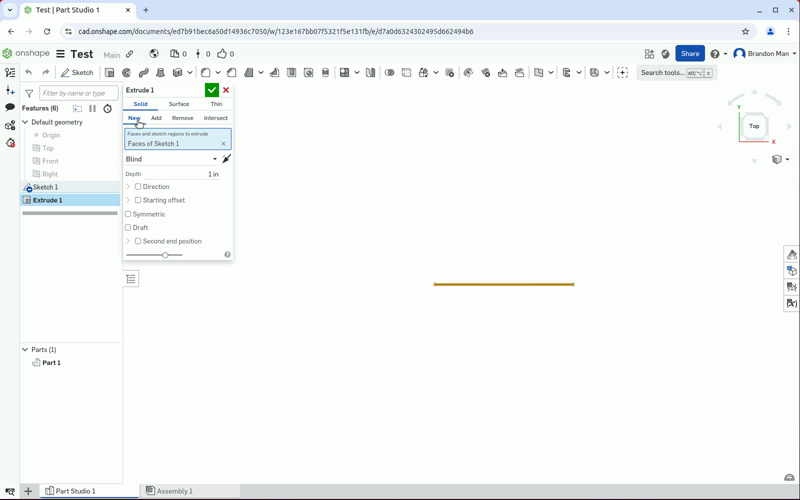
key(tab, 4)
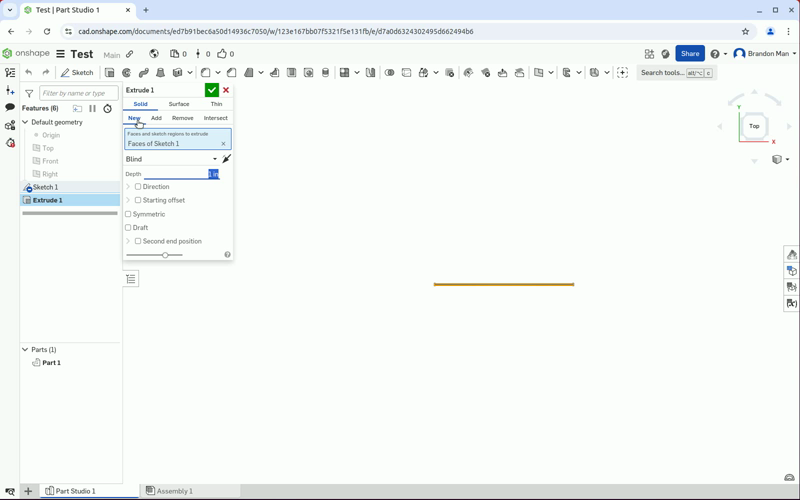
text(0.241)
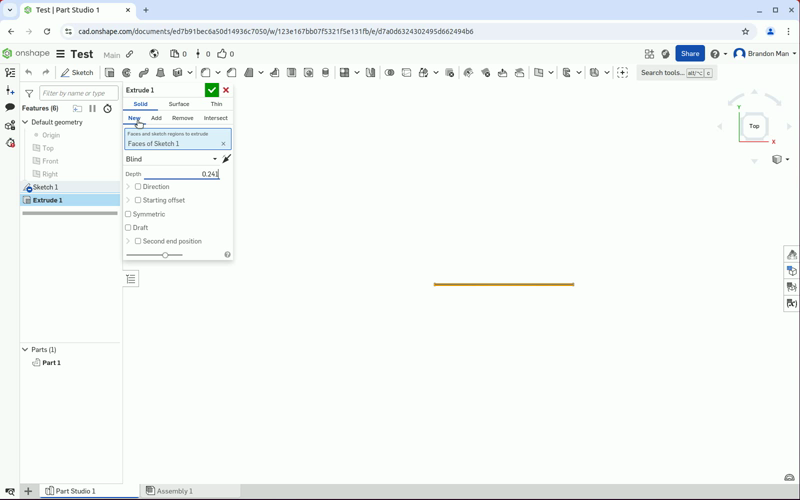
key(enter)
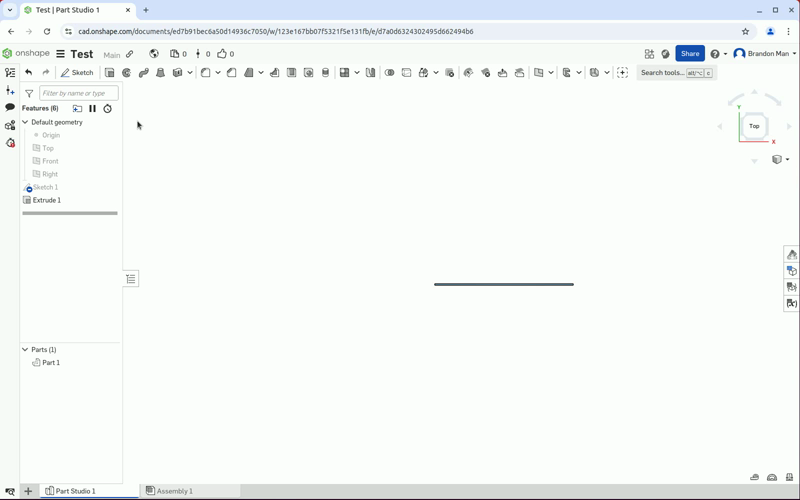
key(shift+h)
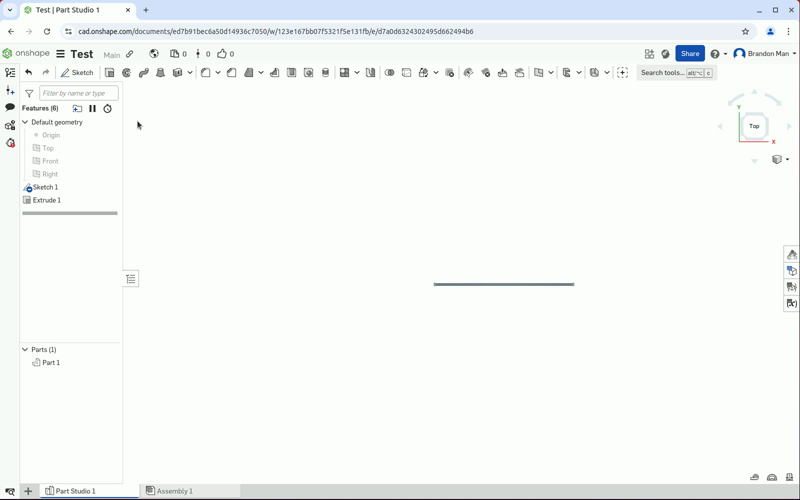
key(shift+h)
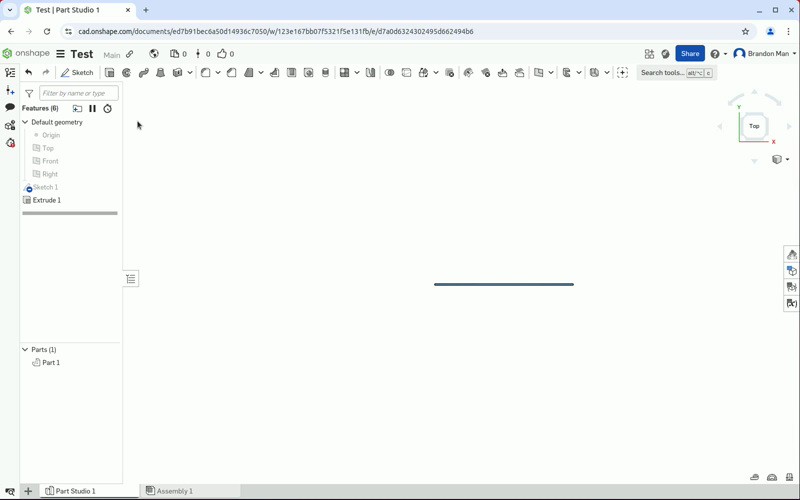
mouse_move(73, 189)
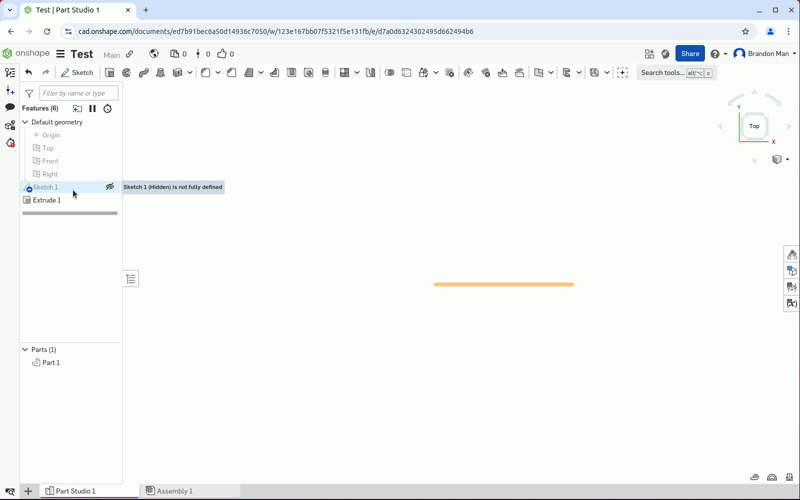
click(73, 189)
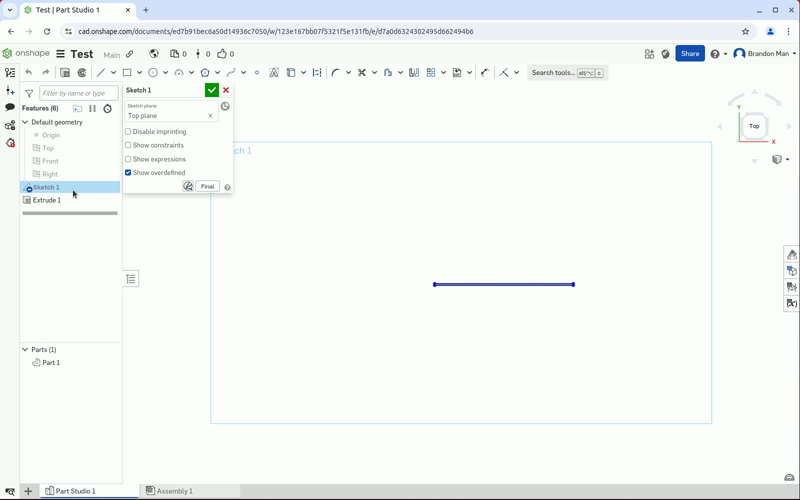
mouse_move(229, 92)
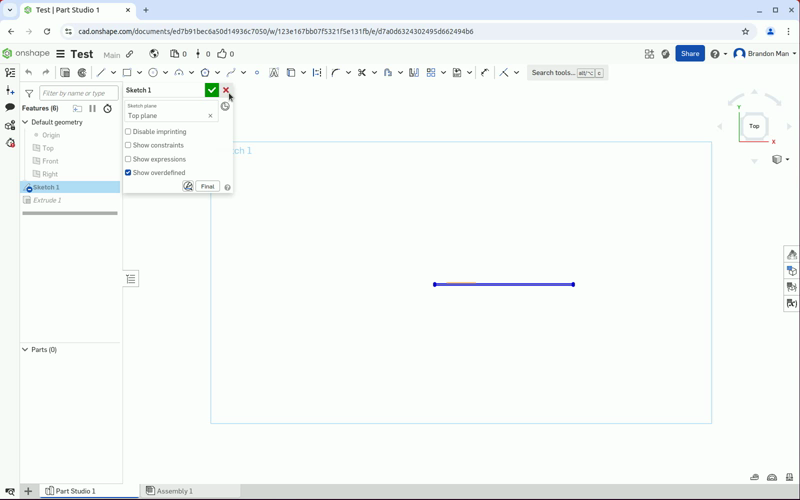
click(229, 92)
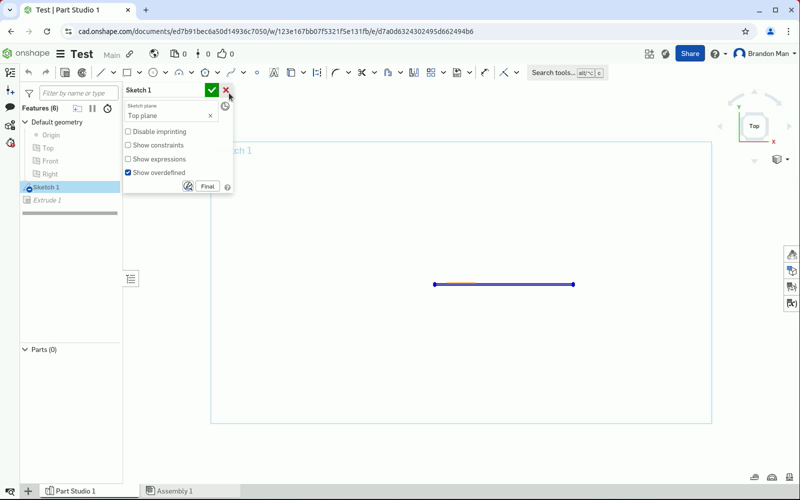
key(shift+s)
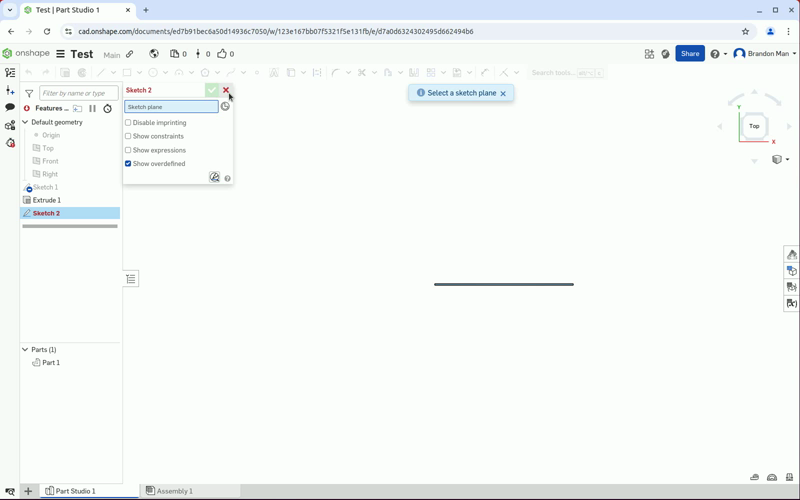
mouse_move(73, 150)
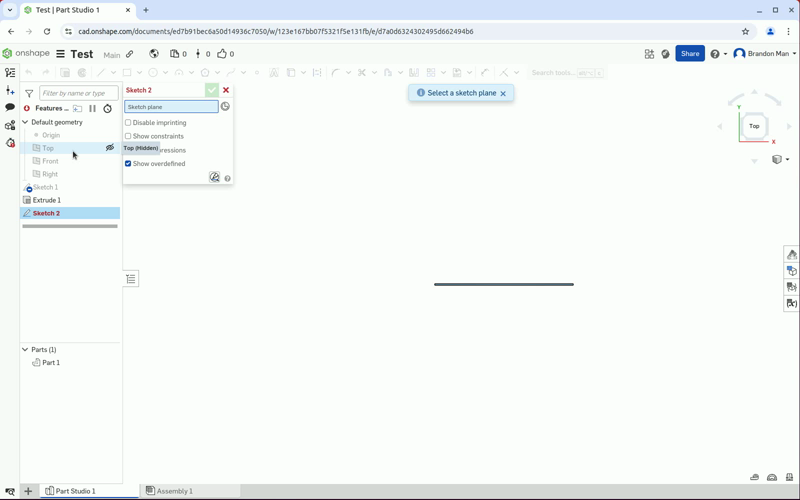
click(73, 150)
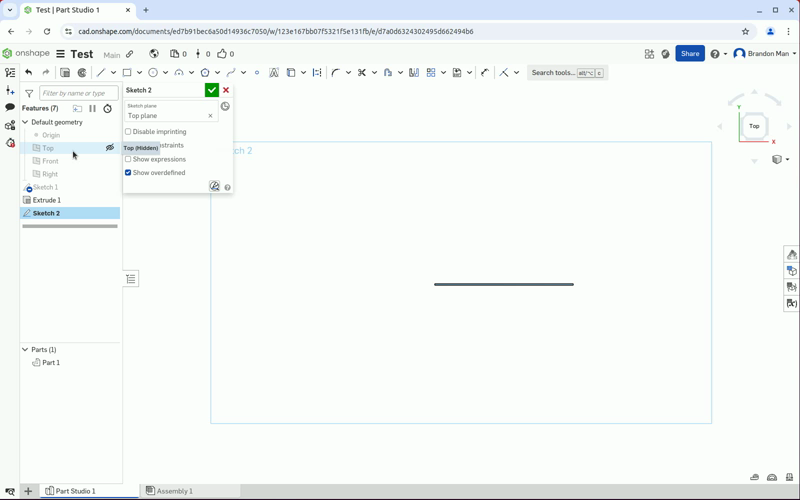
mouse_move(73, 352)
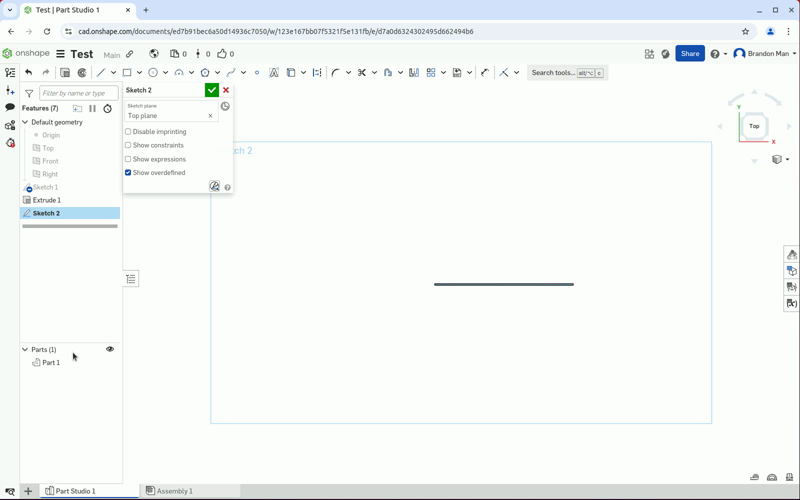
key(y)
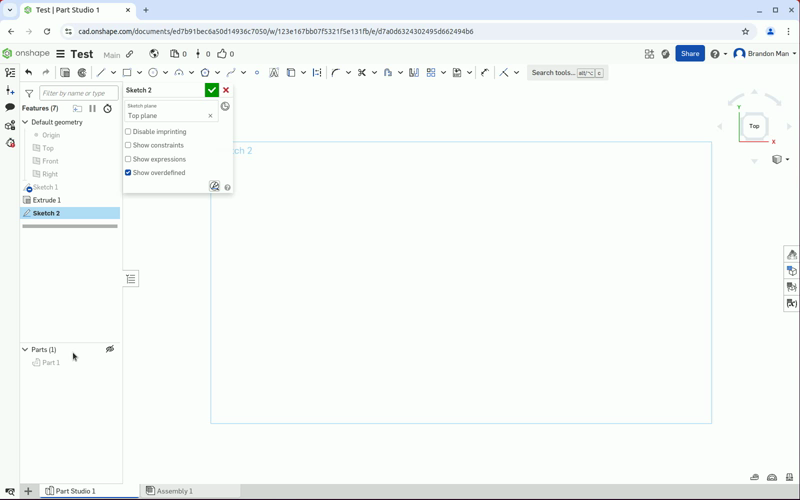
key(l)
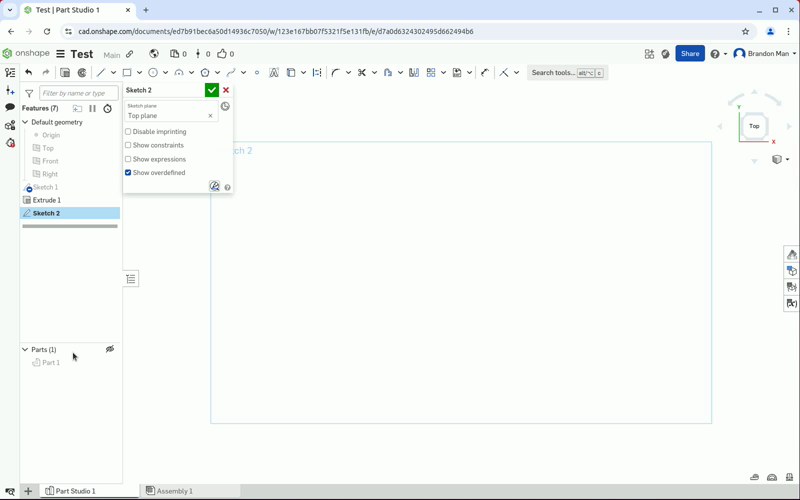
key_down(shift)
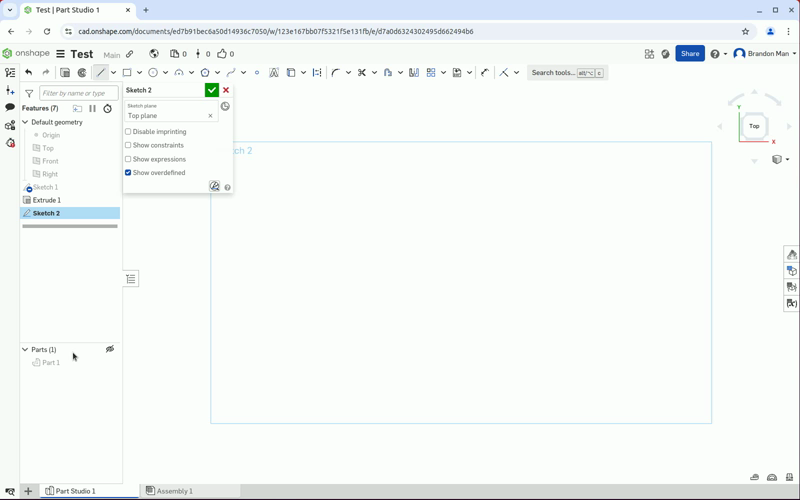
mouse_move(434, 261)
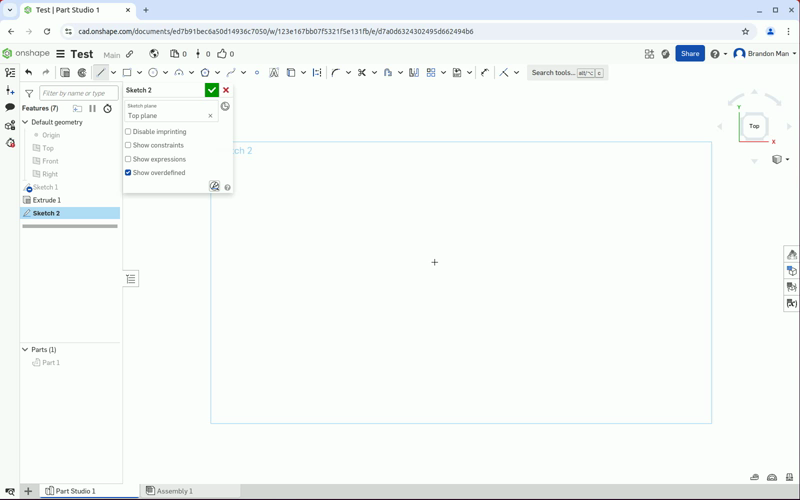
click(434, 261)
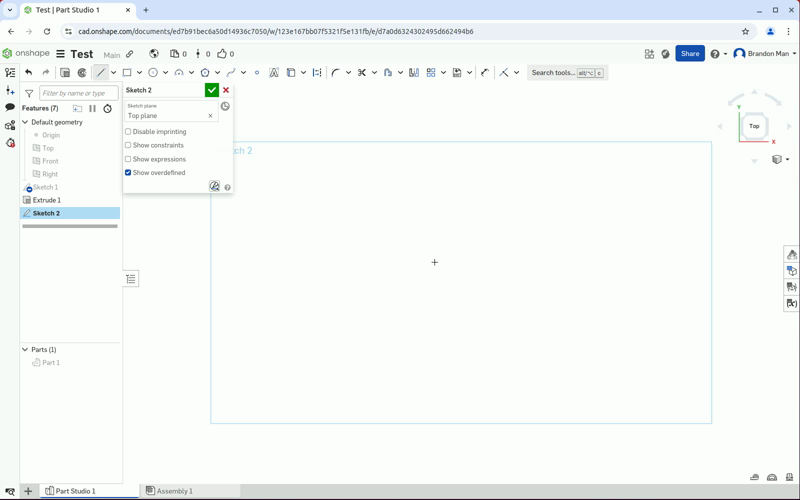
key_up(shift)
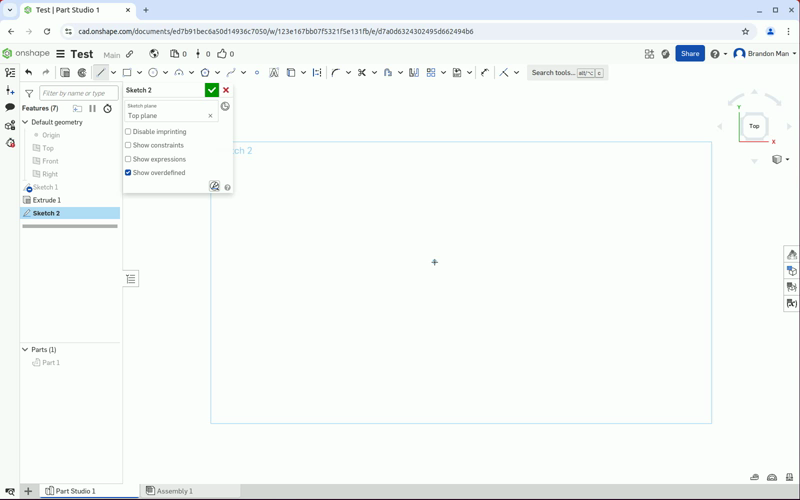
key_down(shift)
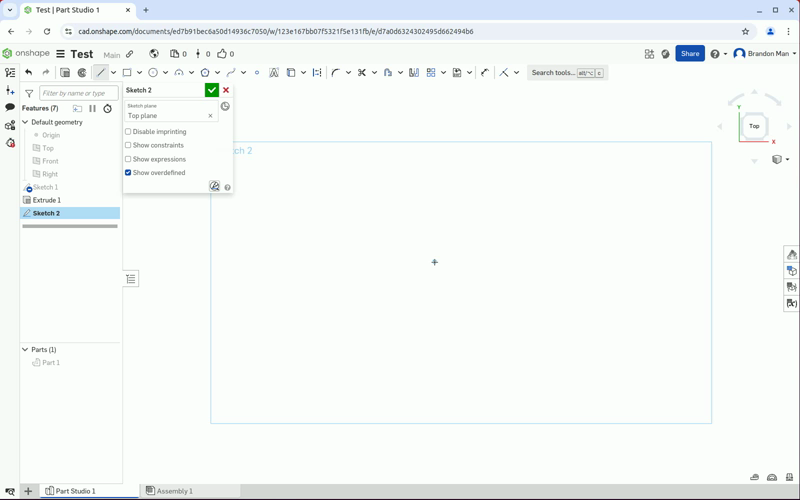
mouse_move(568, 261)
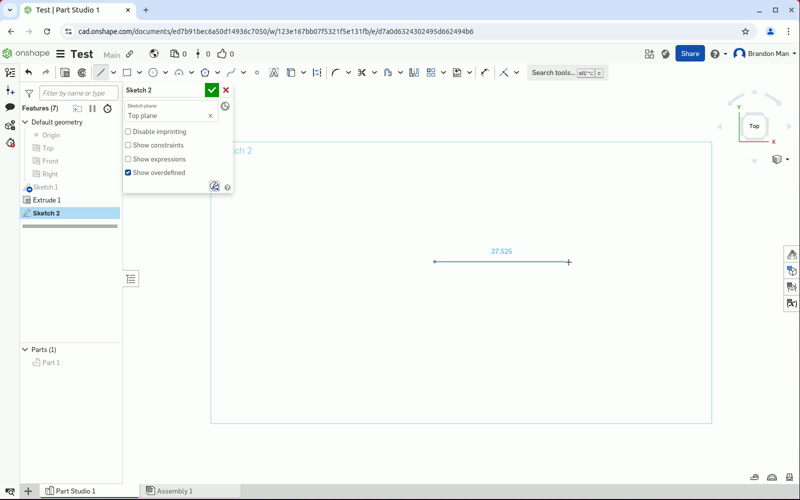
click(568, 261)
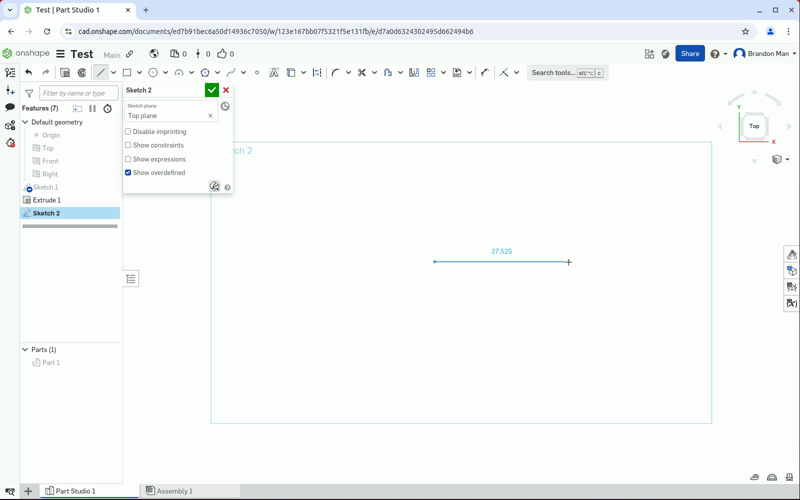
key_up(shift)
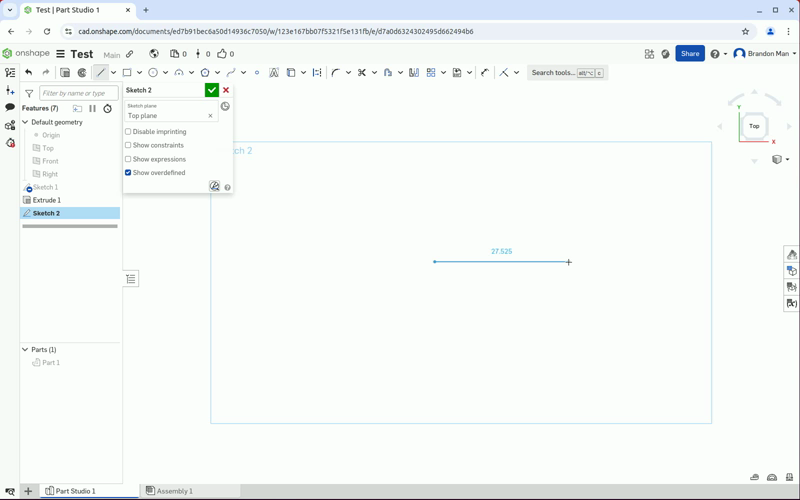
key_down(shift)
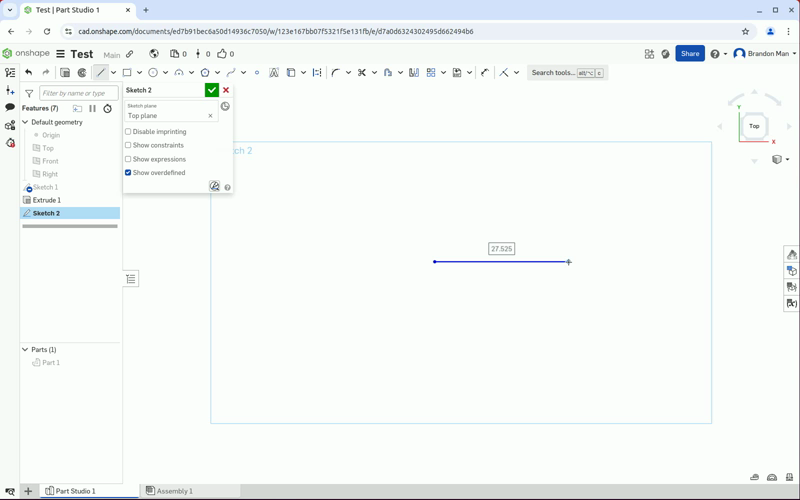
mouse_move(589, 261)
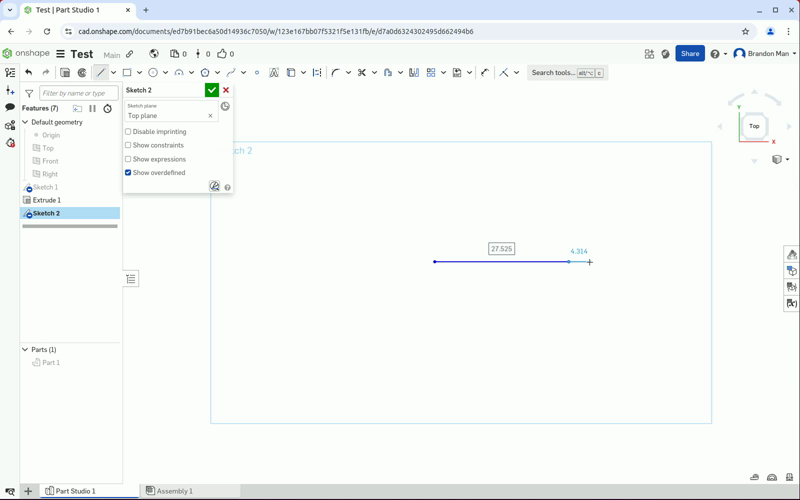
mouse_move(568, 260)
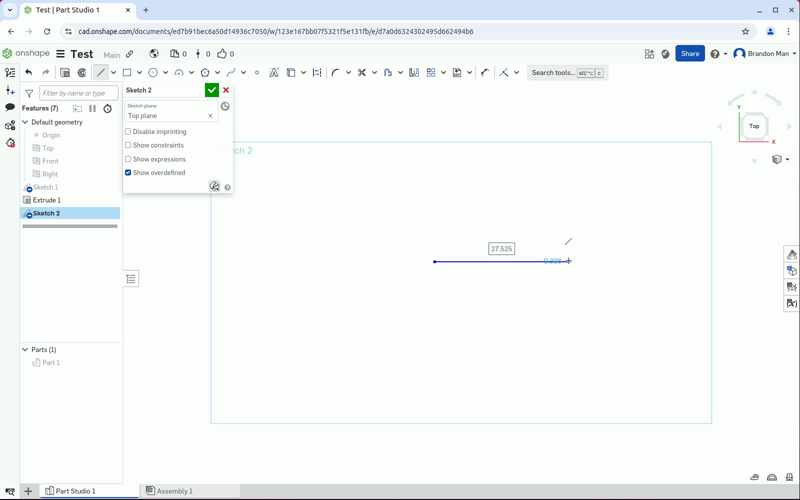
scroll(6)
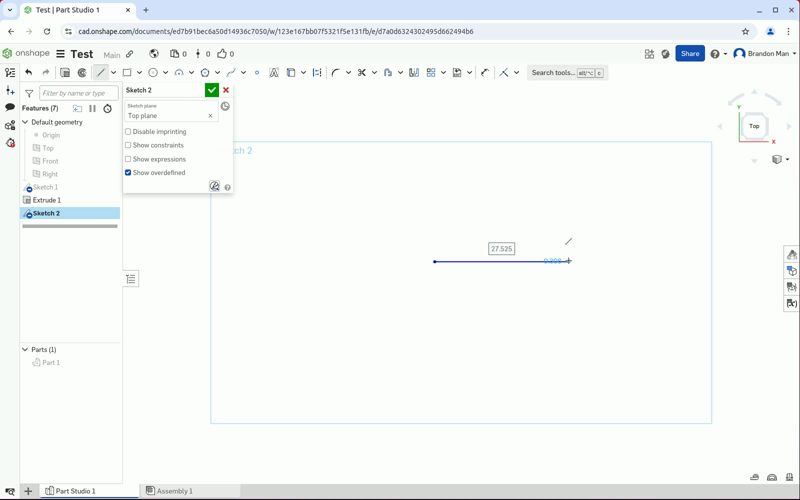
scroll(6)
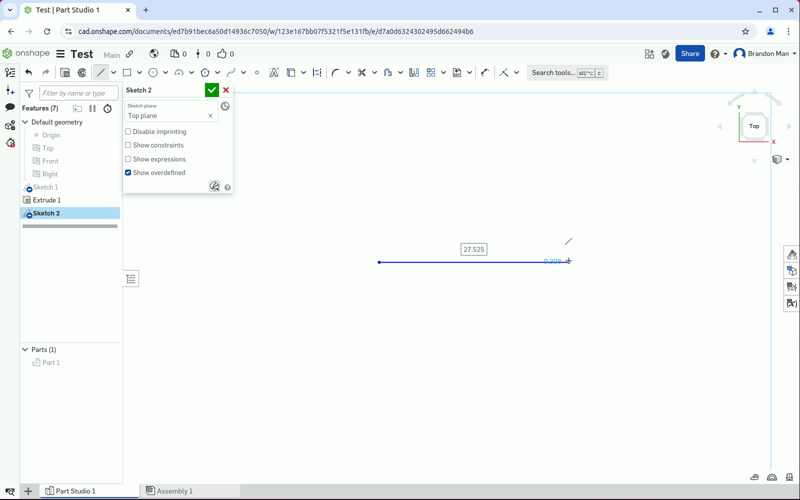
scroll(6)
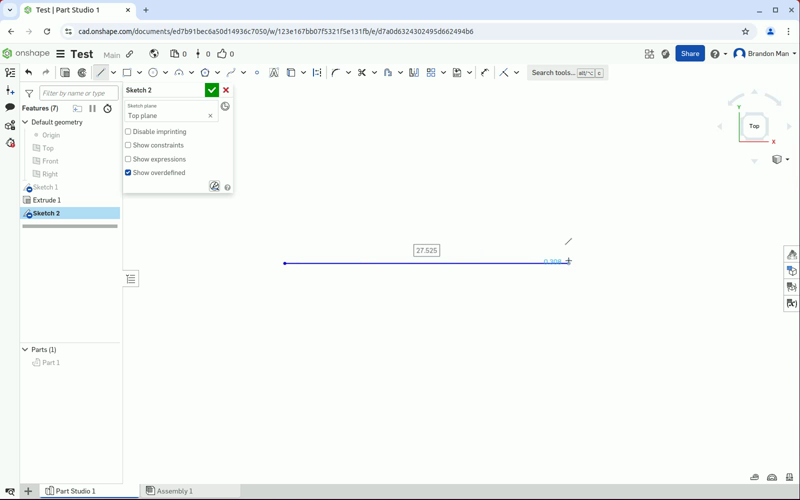
scroll(6)
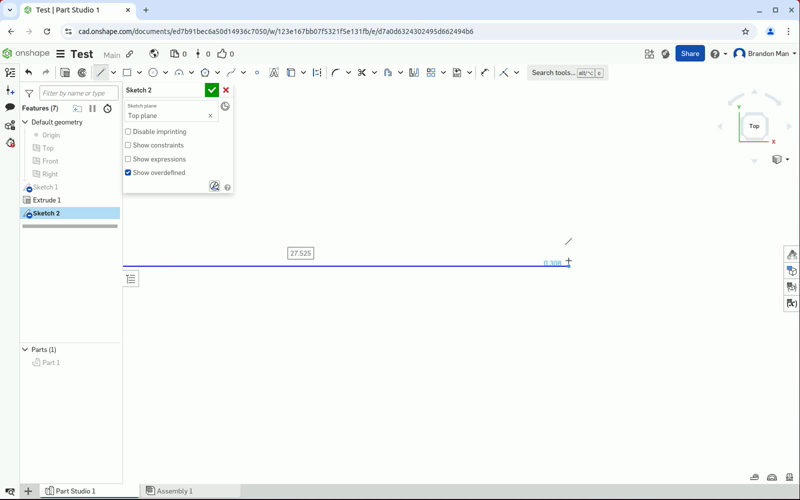
scroll(6)
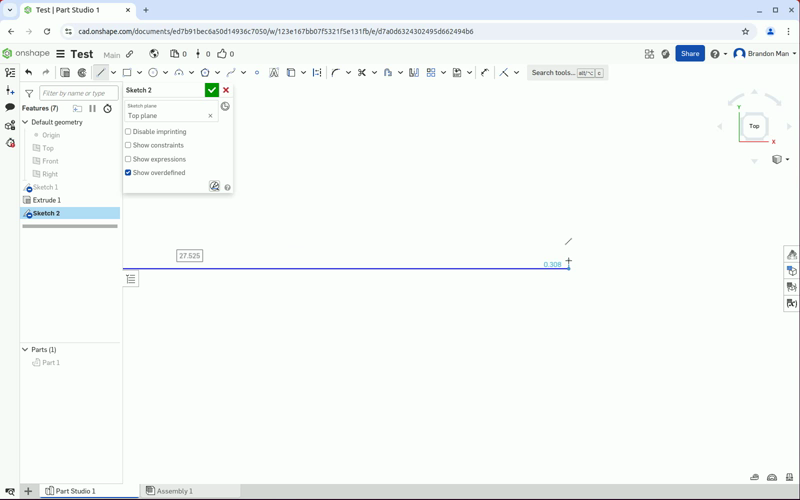
scroll(6)
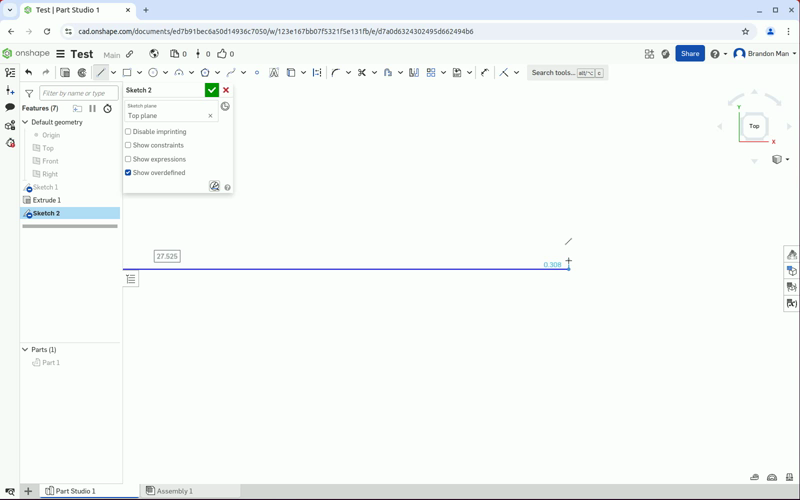
scroll(6)
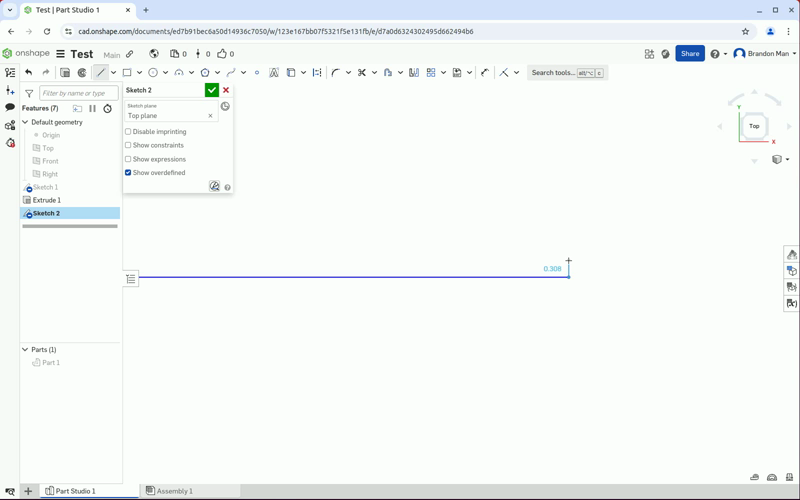
click(568, 260)
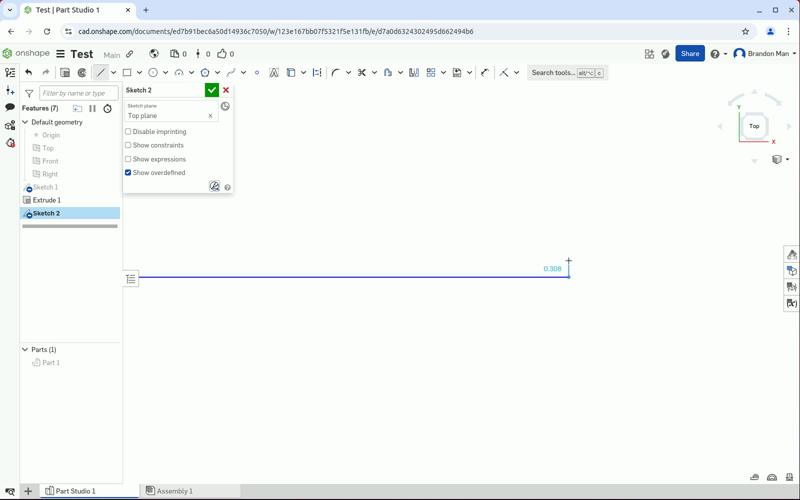
scroll(-6)
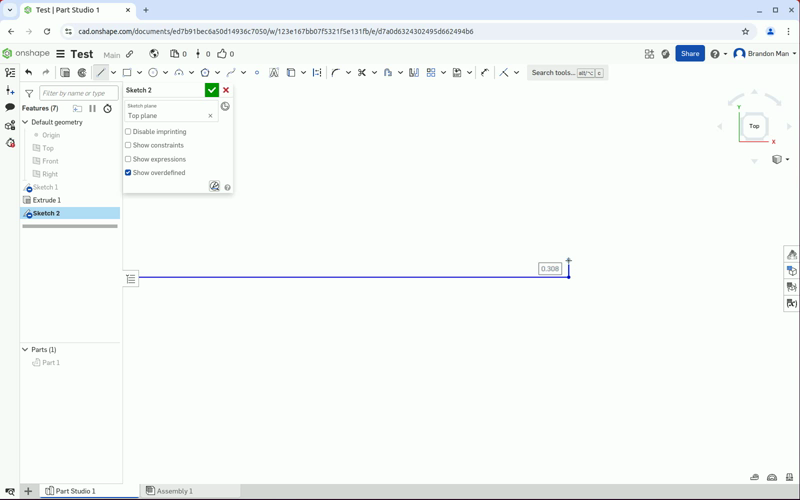
scroll(-6)
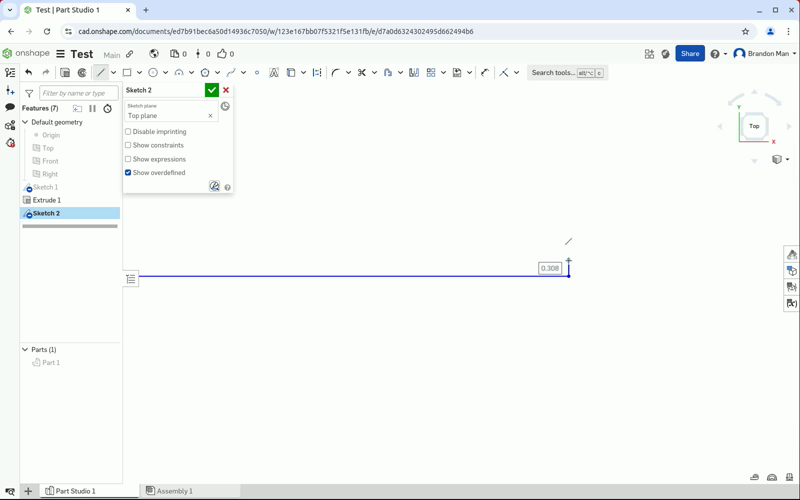
scroll(-6)
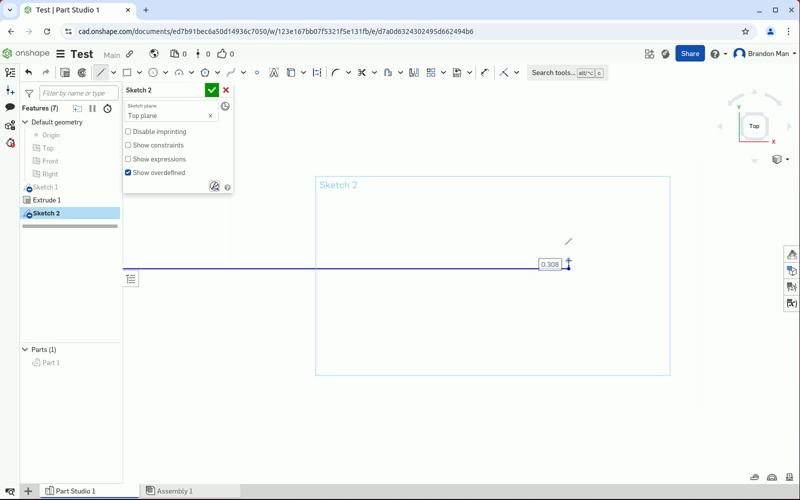
scroll(-6)
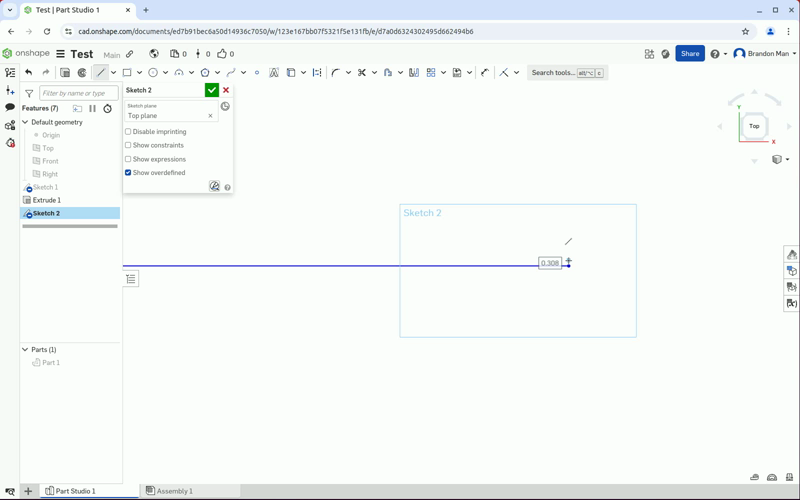
scroll(-6)
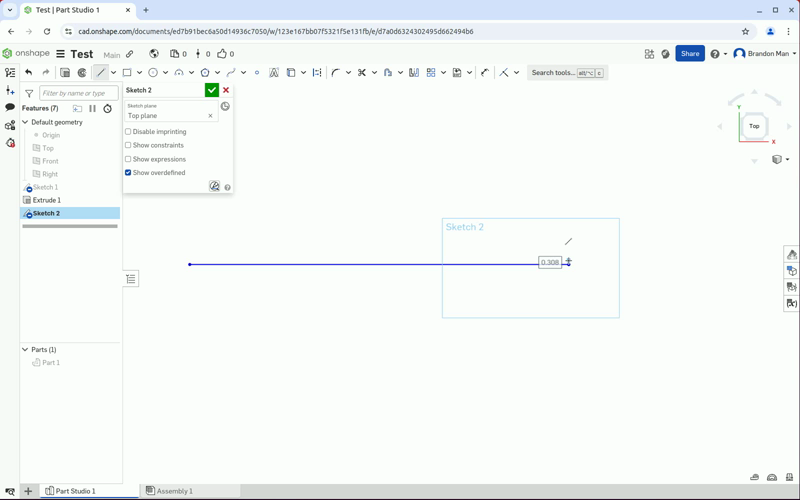
scroll(-6)
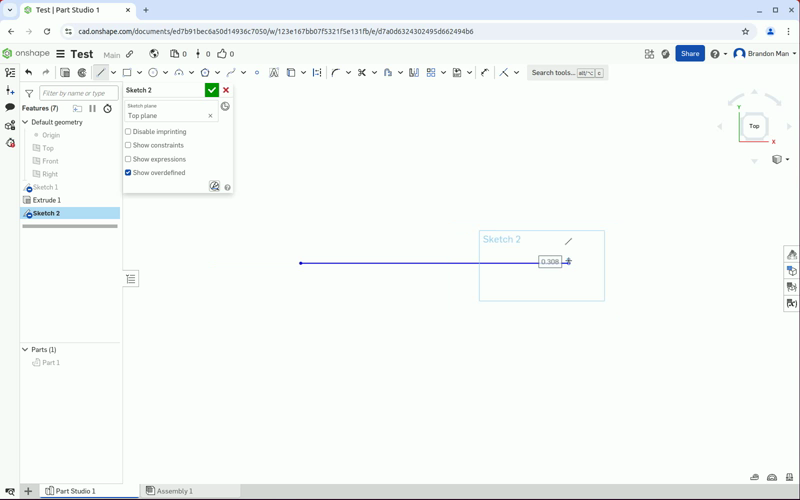
scroll(-6)
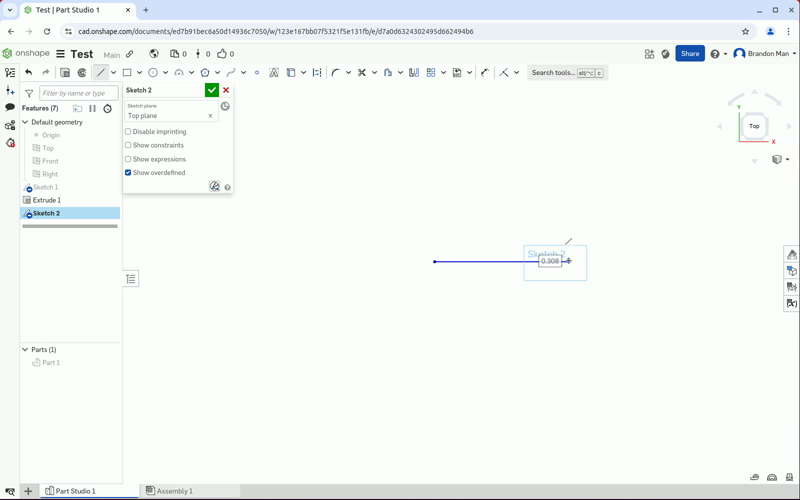
key_up(shift)
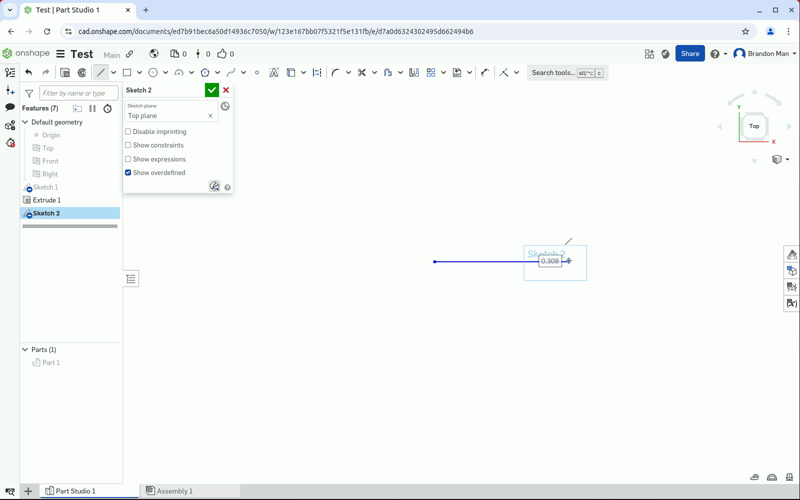
key_down(shift)
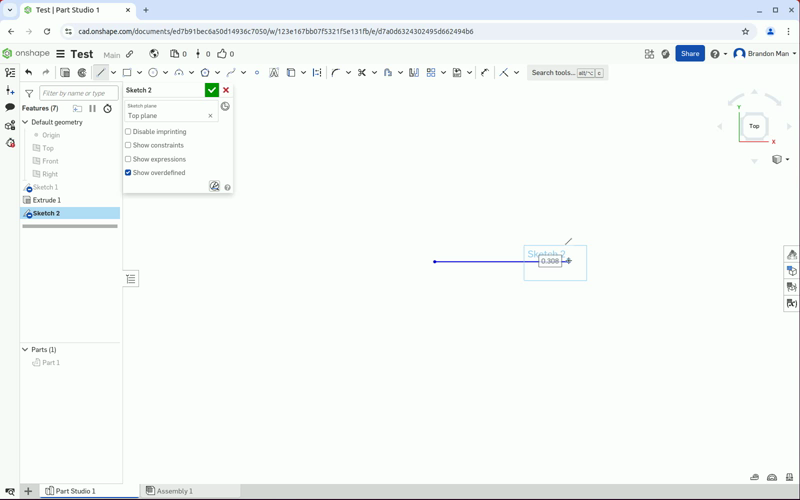
mouse_move(434, 260)
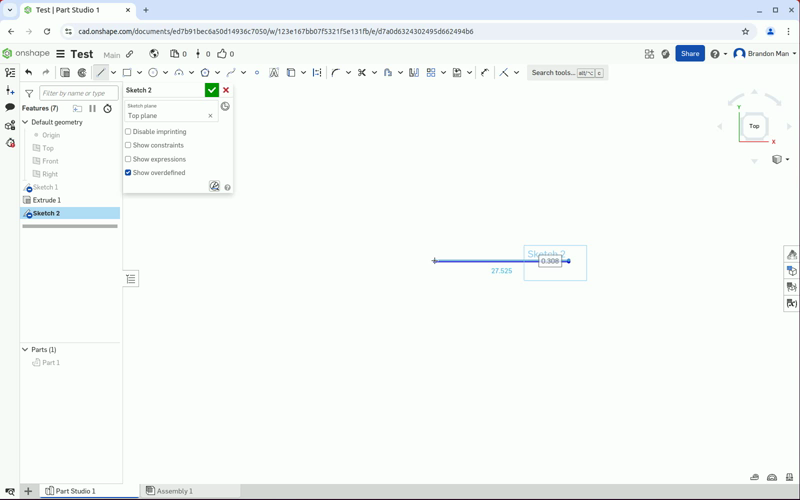
scroll(6)
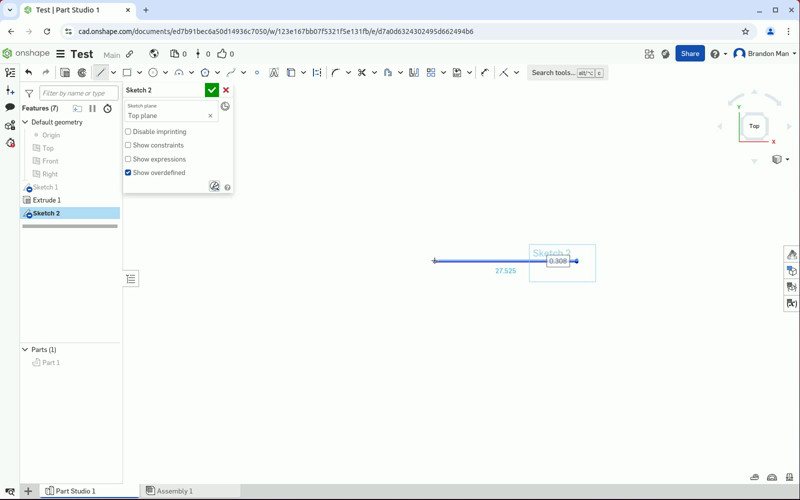
scroll(6)
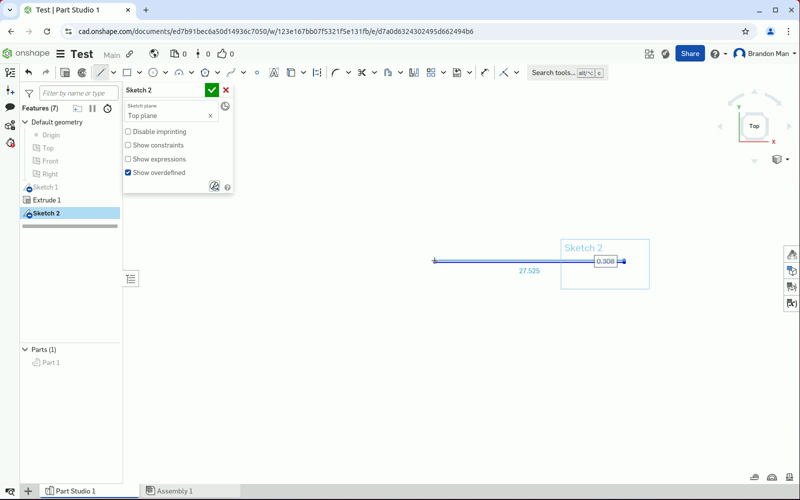
scroll(6)
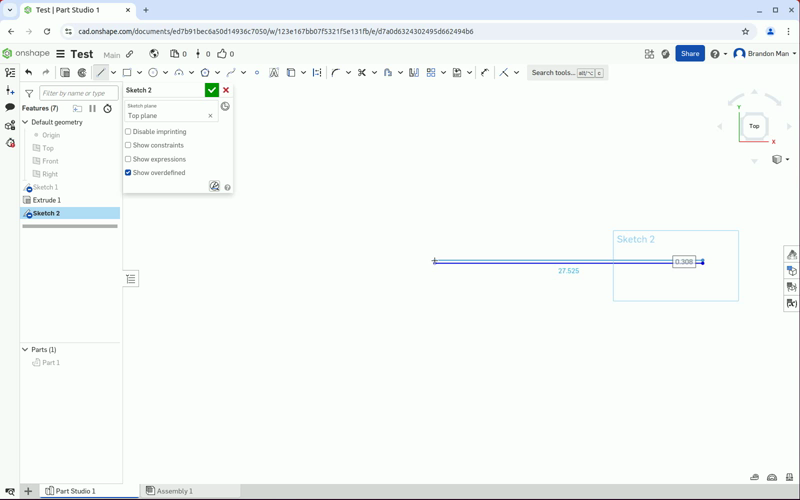
scroll(6)
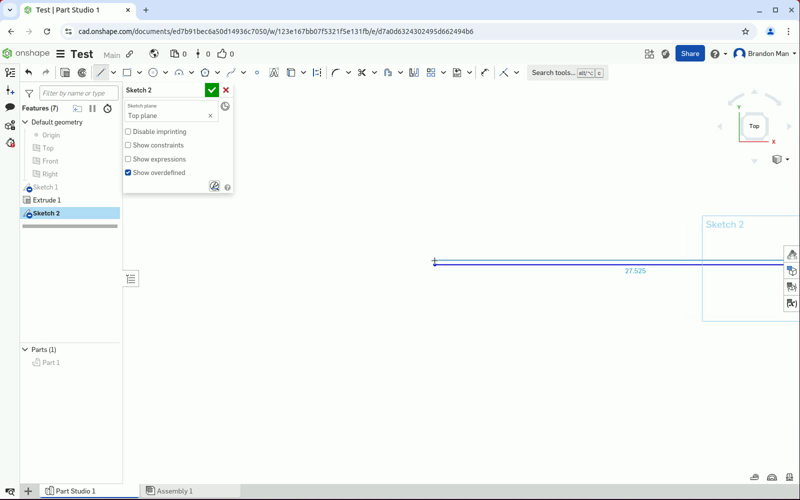
scroll(6)
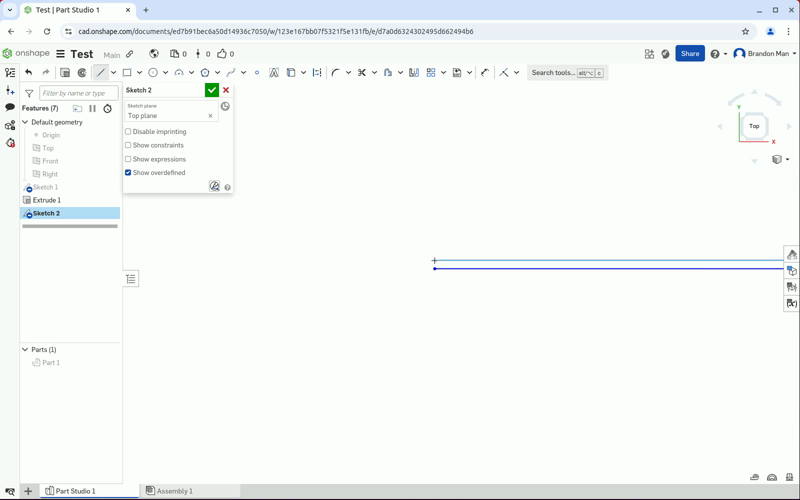
scroll(6)
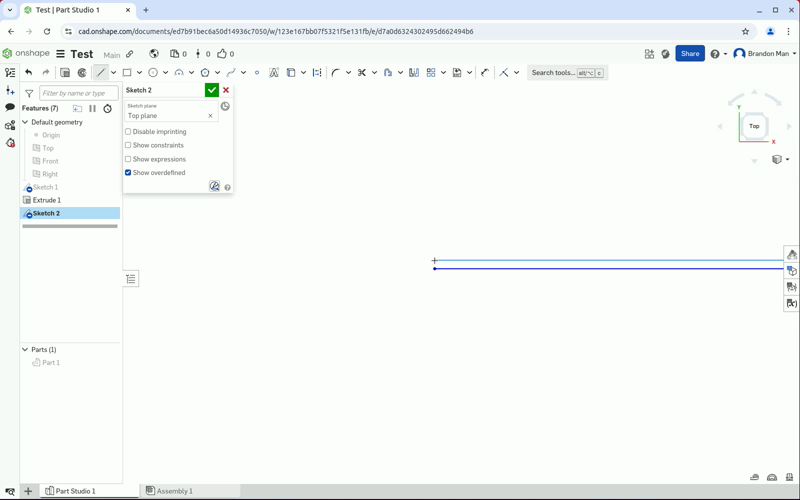
scroll(6)
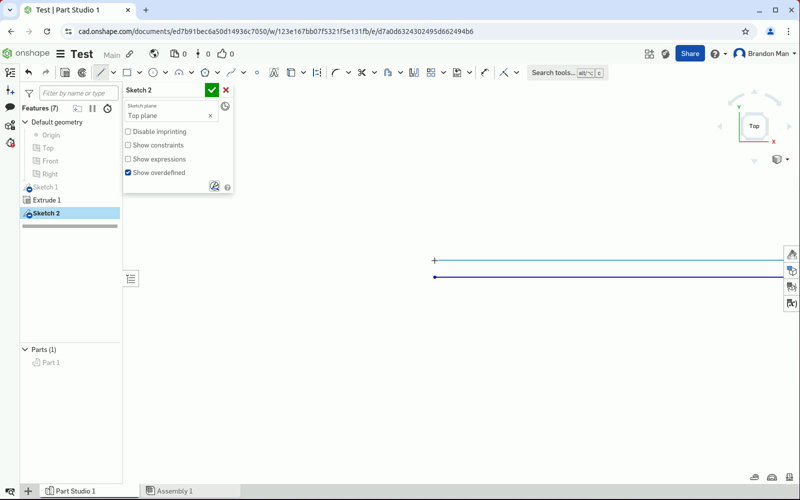
click(434, 260)
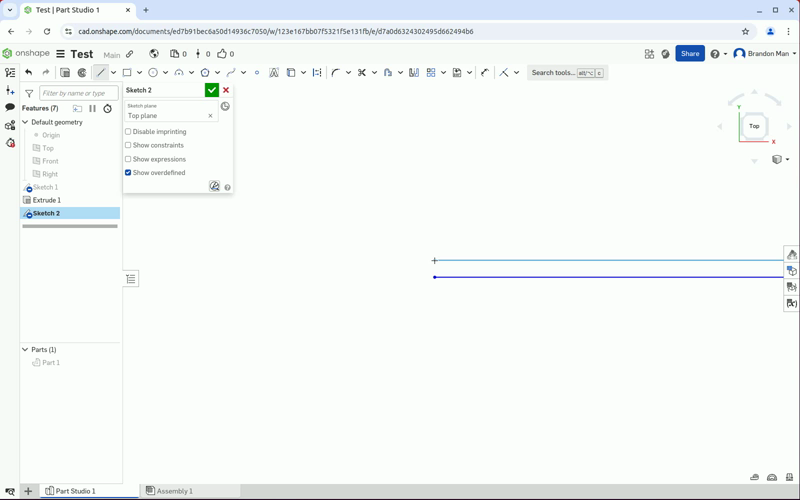
scroll(-6)
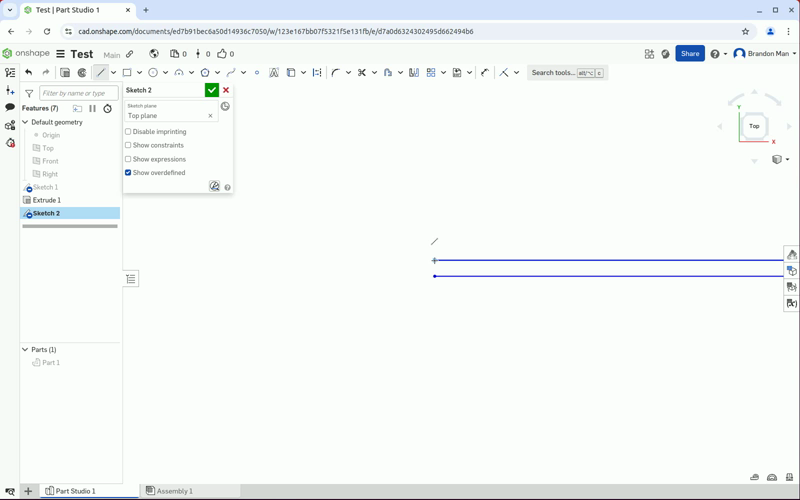
scroll(-6)
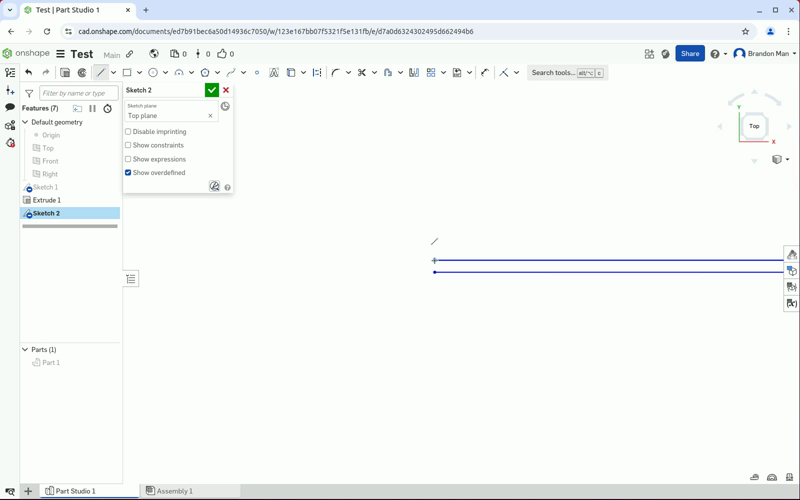
scroll(-6)
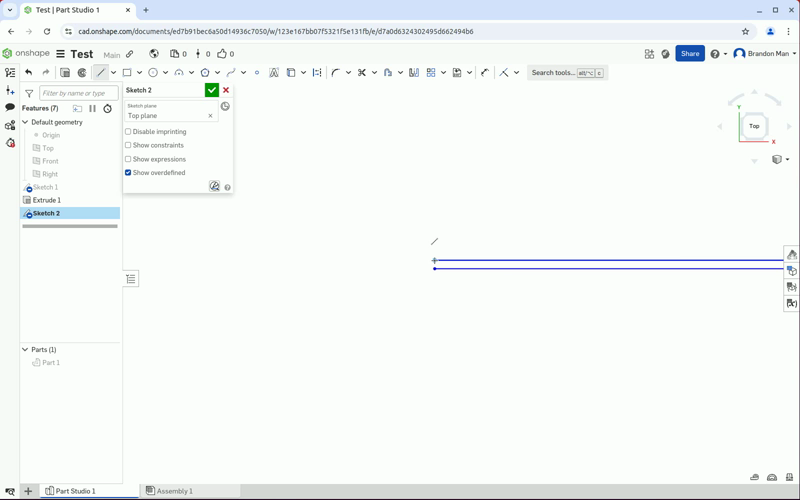
scroll(-6)
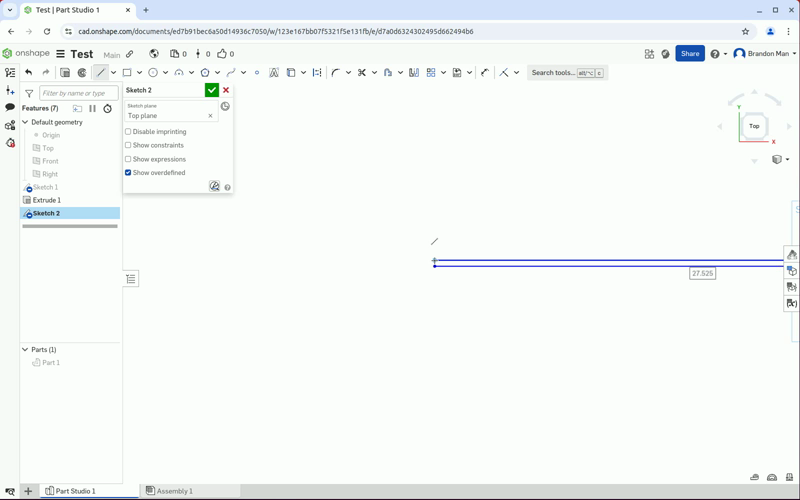
scroll(-6)
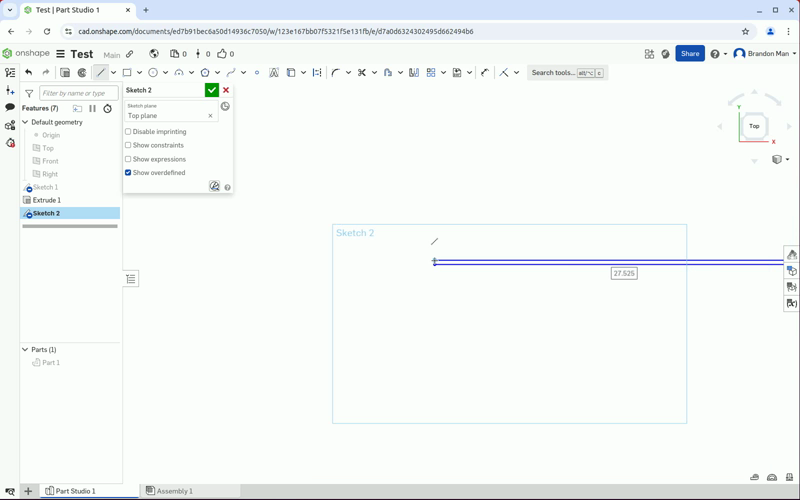
scroll(-6)
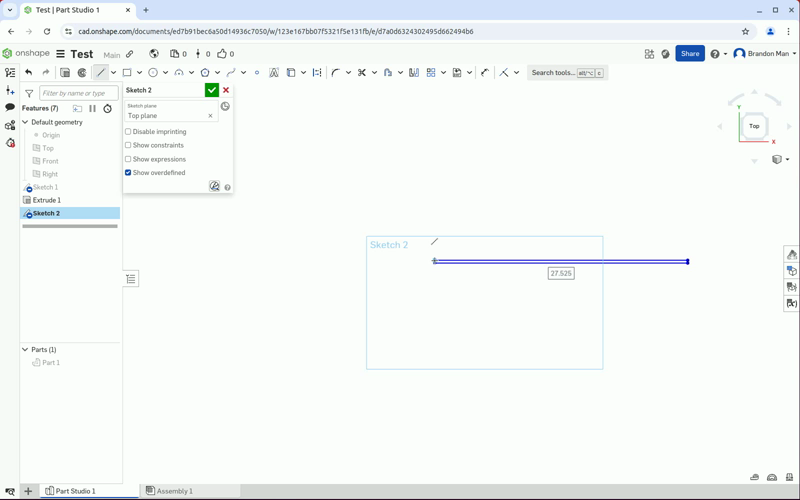
scroll(-6)
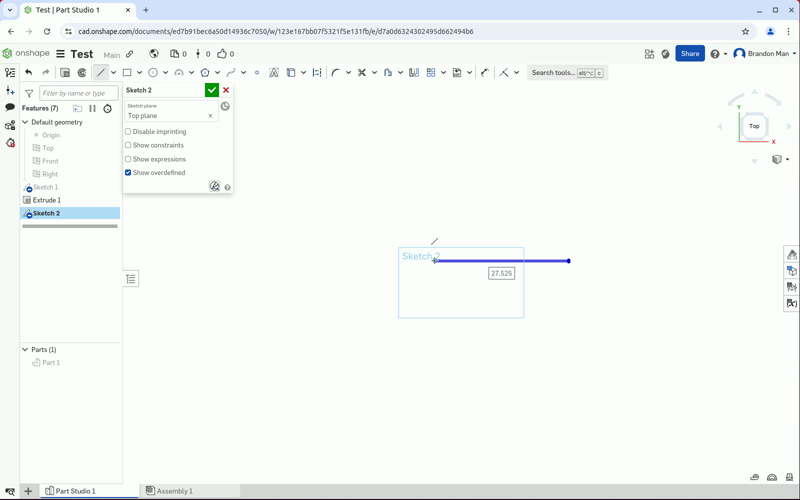
key_up(shift)
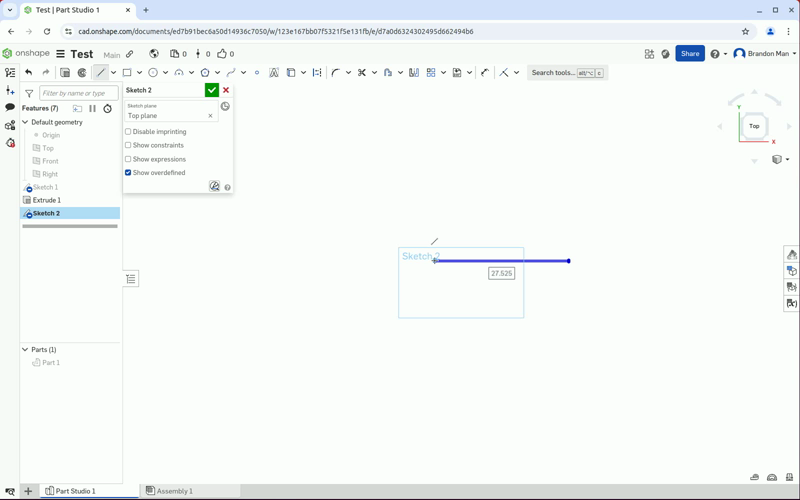
mouse_move(464, 260)
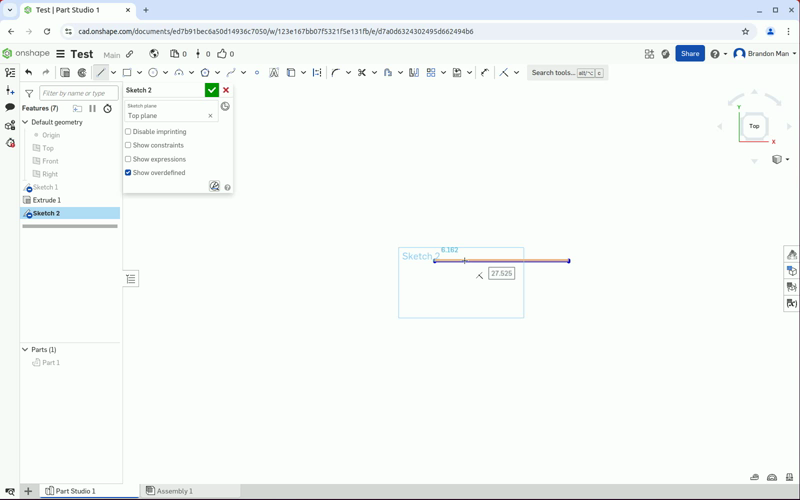
key_down(shift)
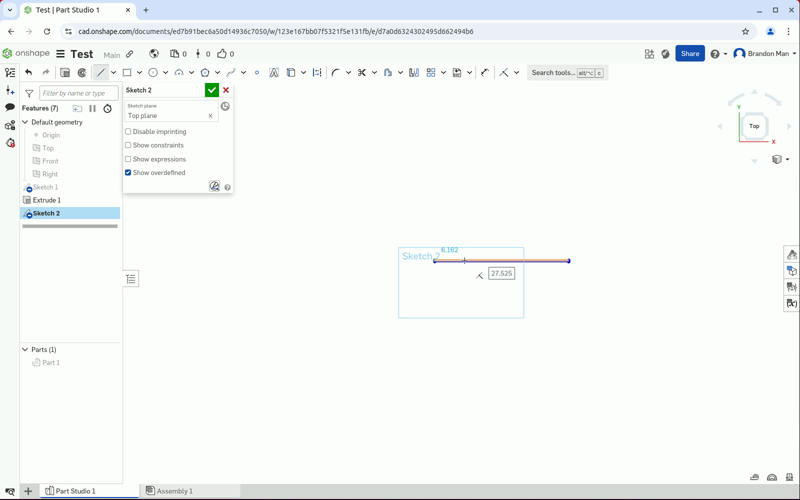
mouse_move(434, 261)
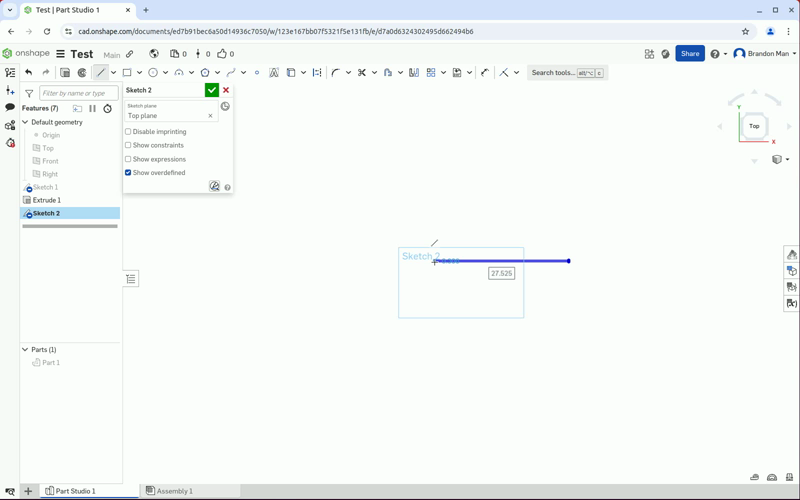
scroll(6)
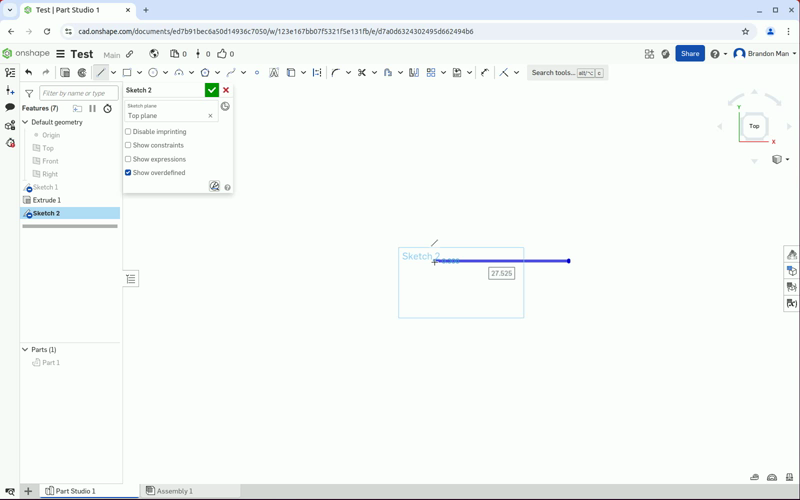
scroll(6)
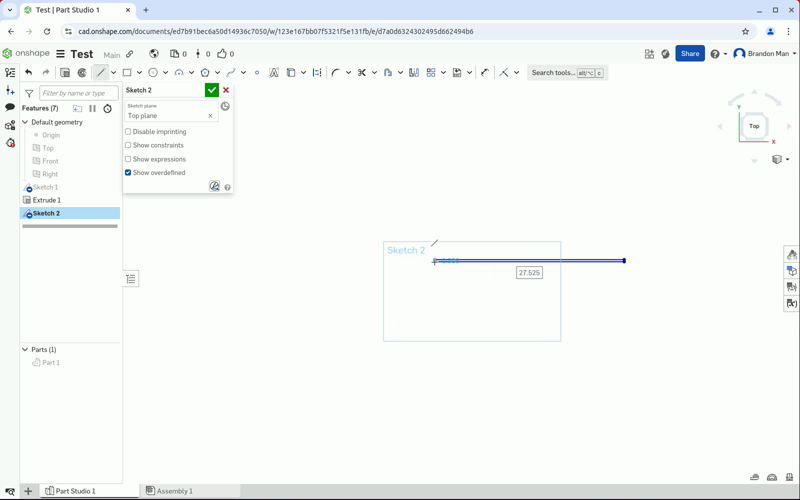
scroll(6)
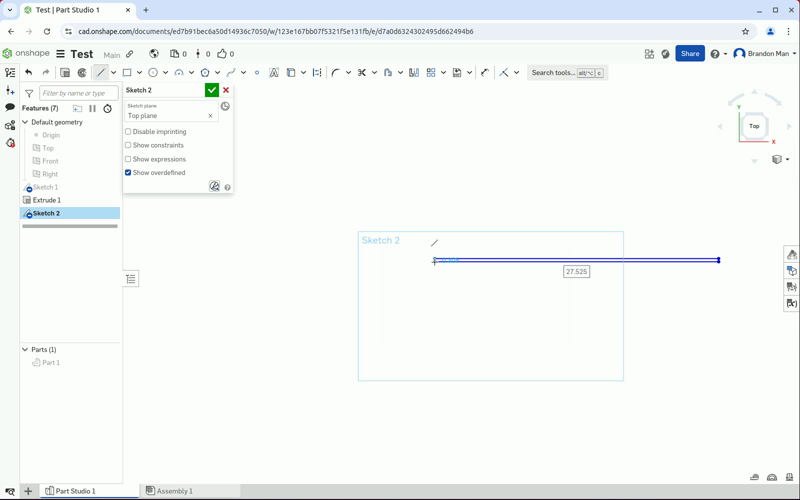
scroll(6)
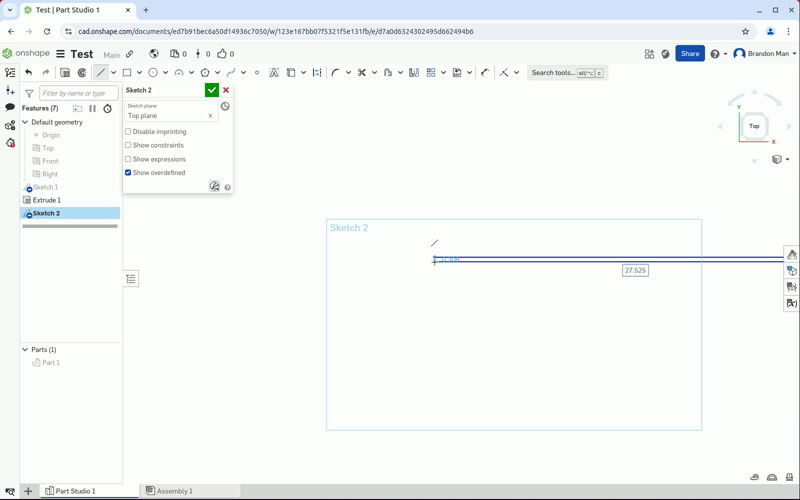
scroll(6)
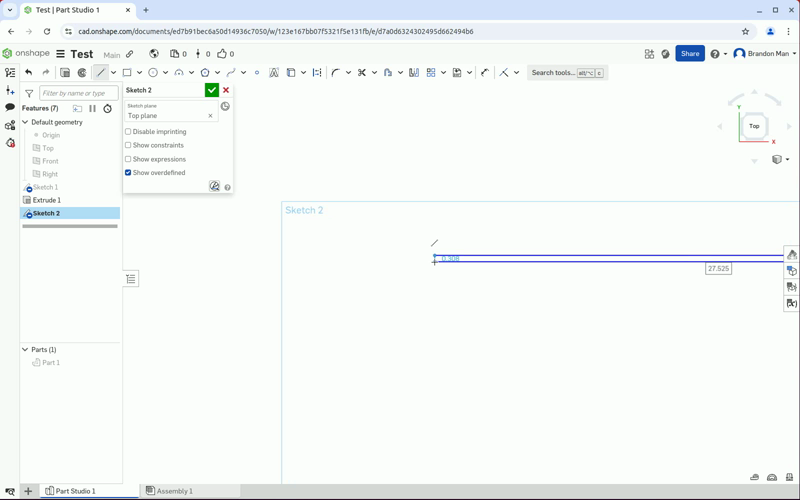
scroll(6)
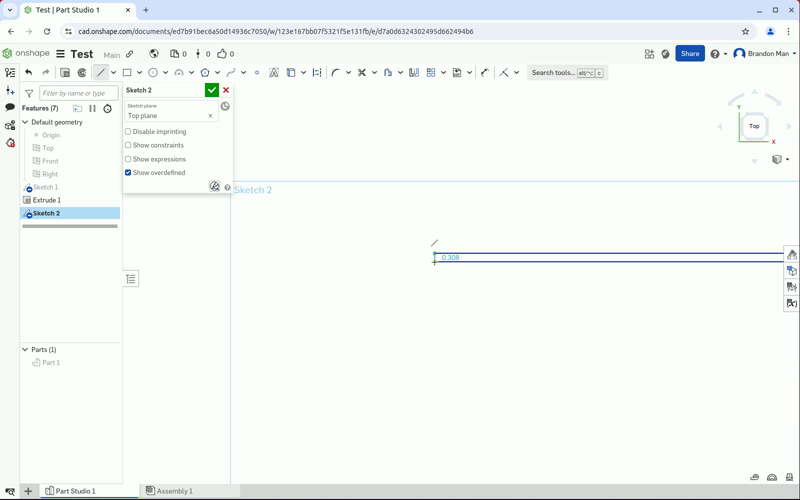
scroll(6)
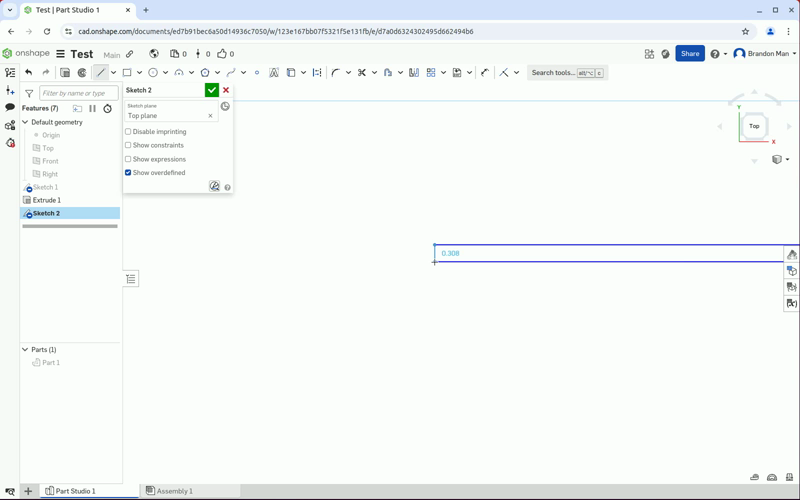
key_up(shift)
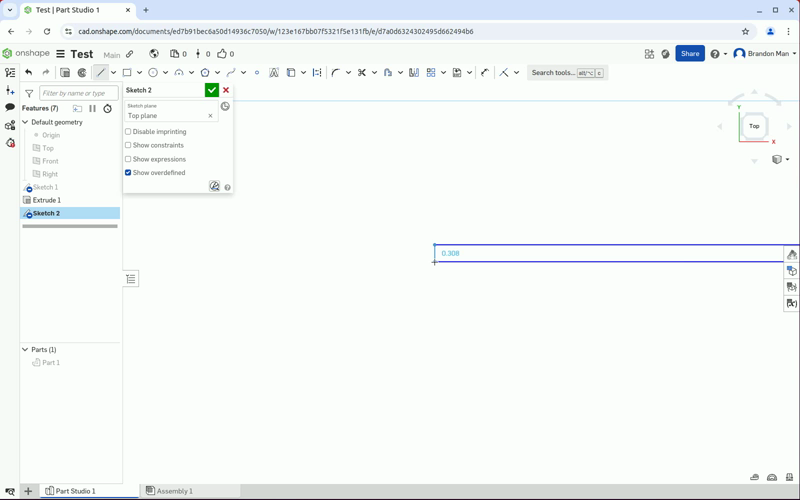
click(434, 261)
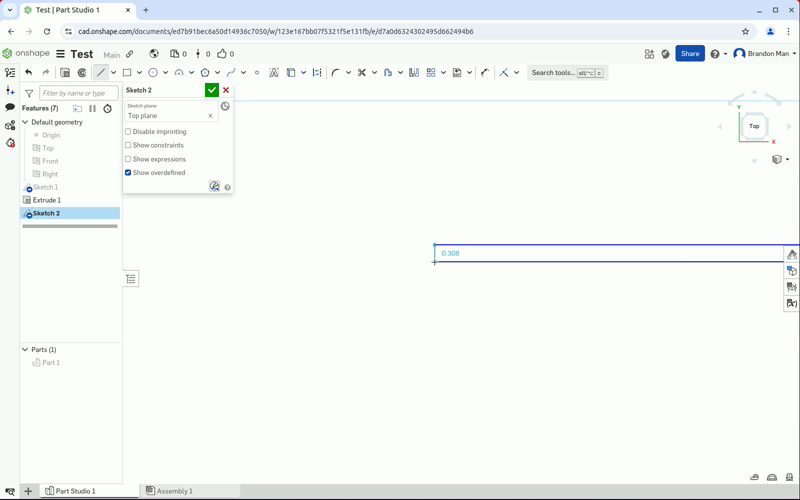
scroll(-6)
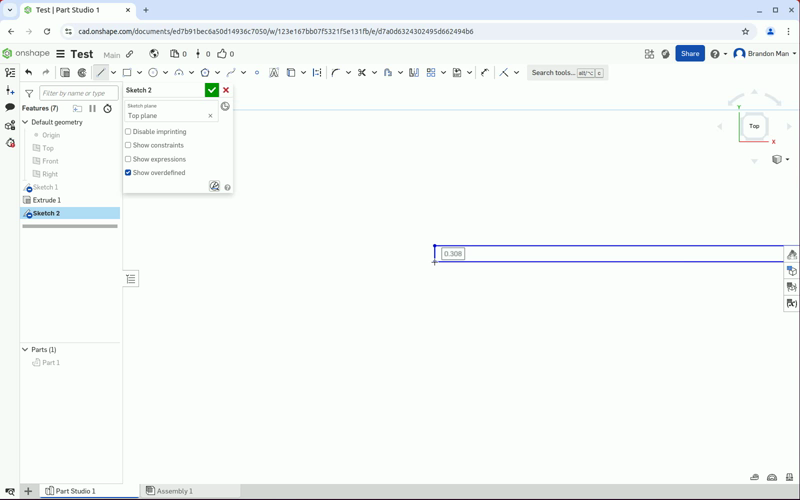
scroll(-6)
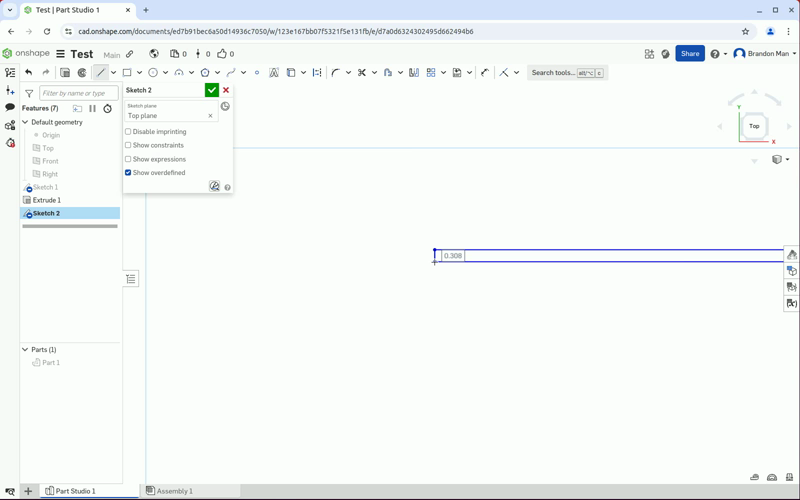
scroll(-6)
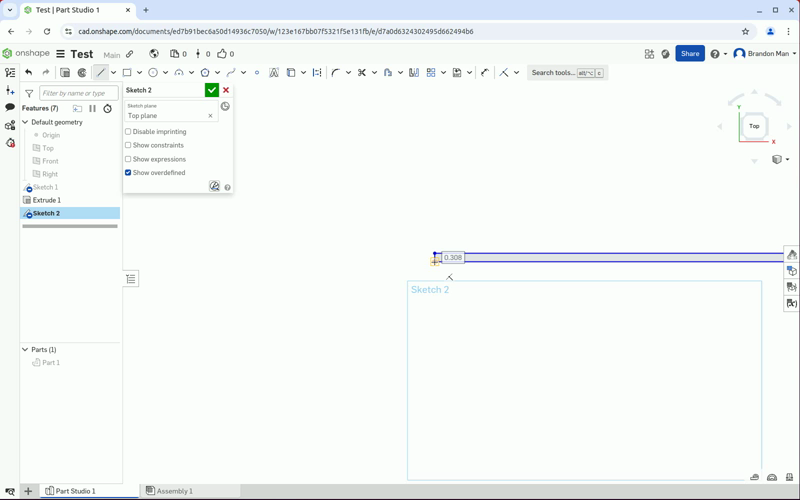
scroll(-6)
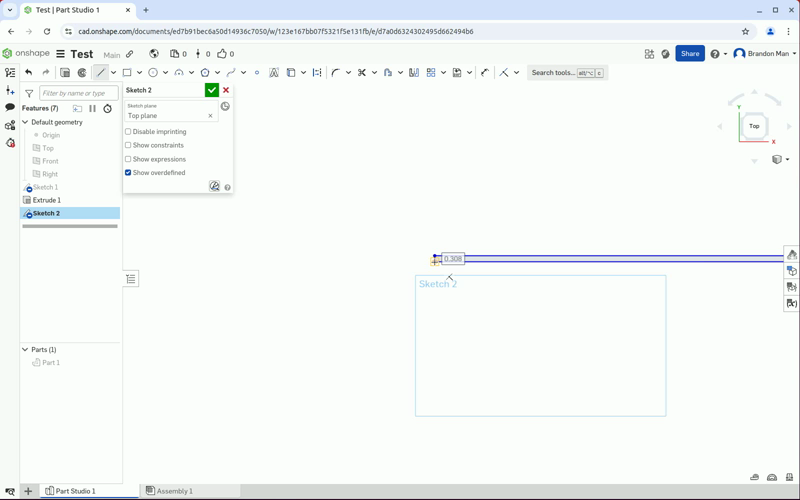
scroll(-6)
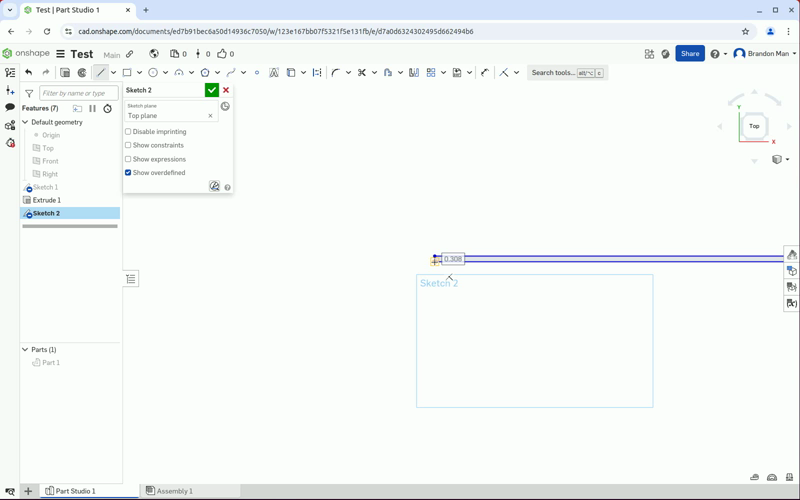
scroll(-6)
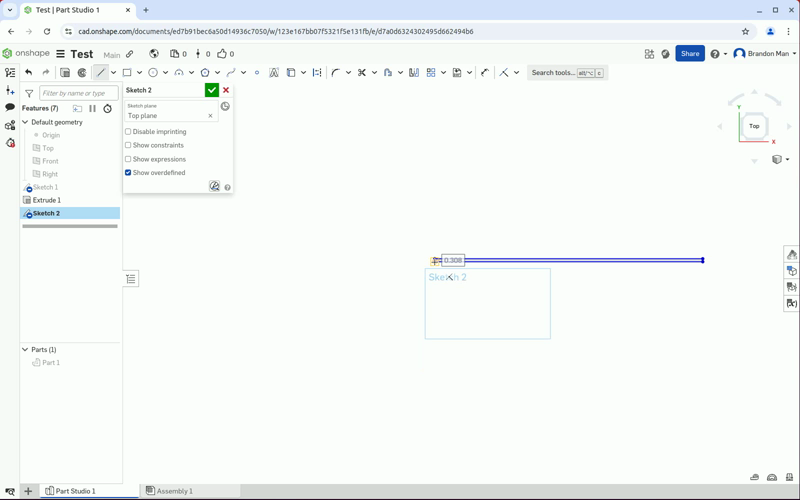
scroll(-6)
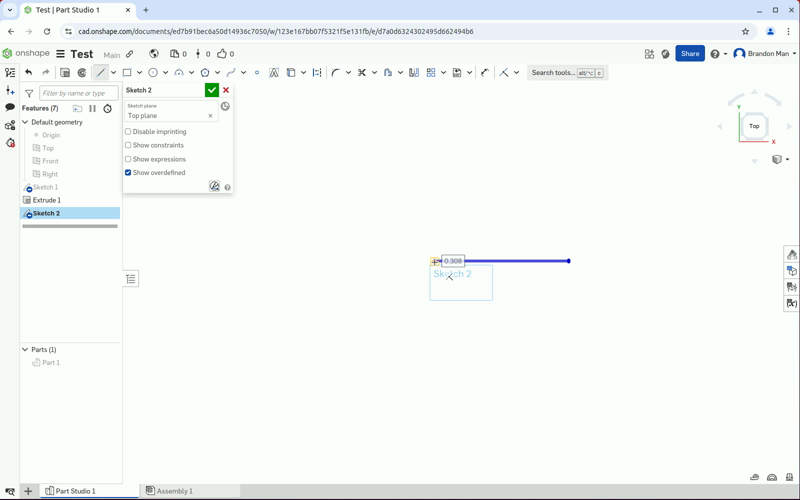
key(esc)
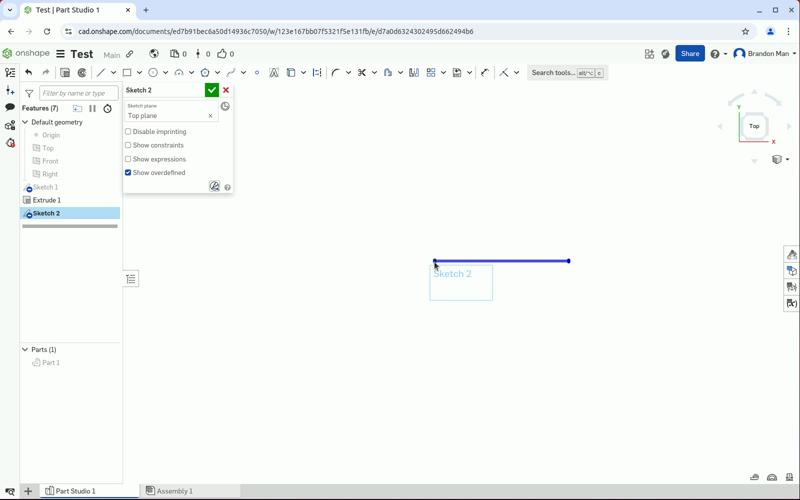
mouse_move(451, 261)
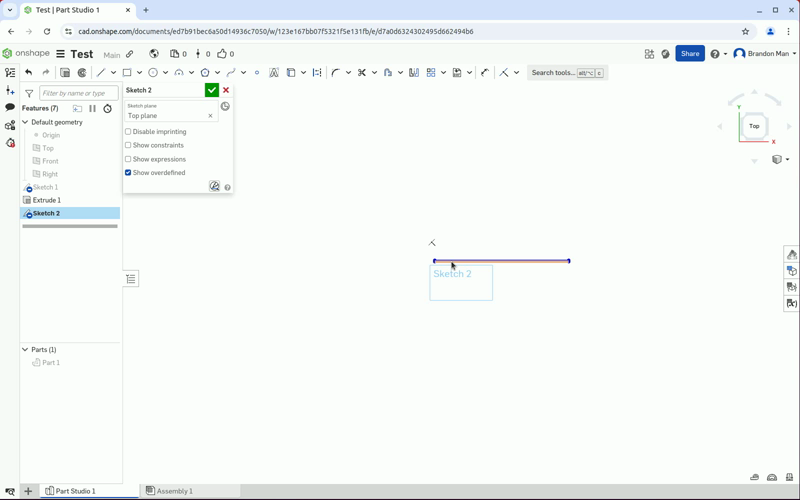
scroll(6)
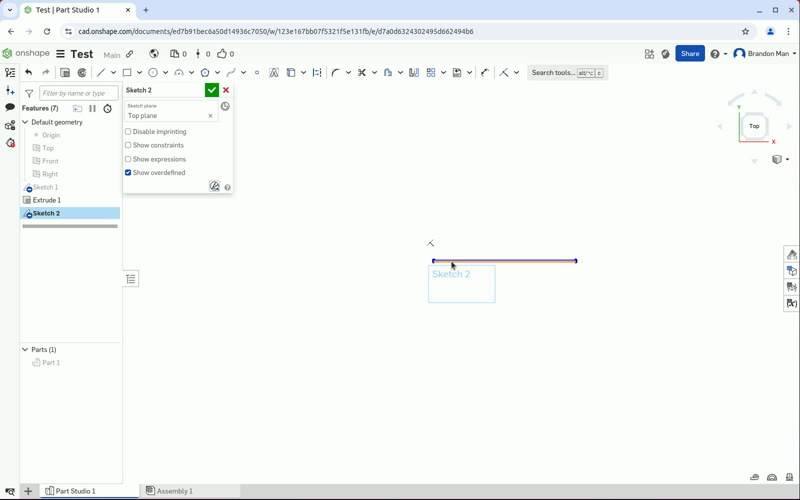
scroll(6)
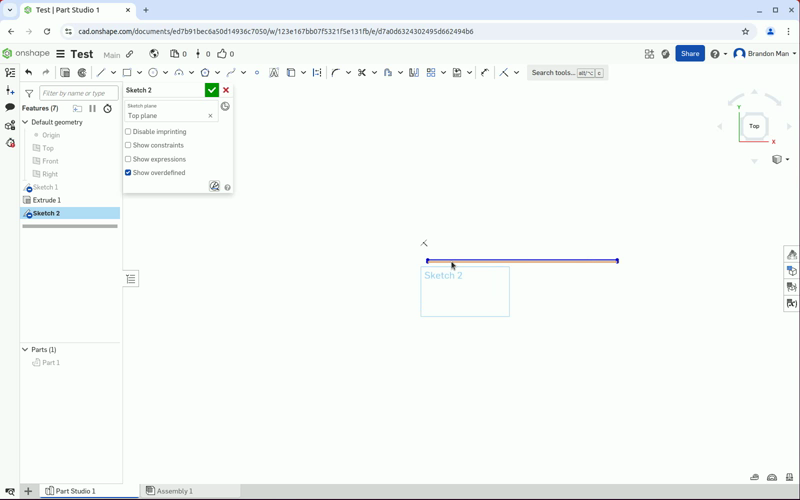
scroll(6)
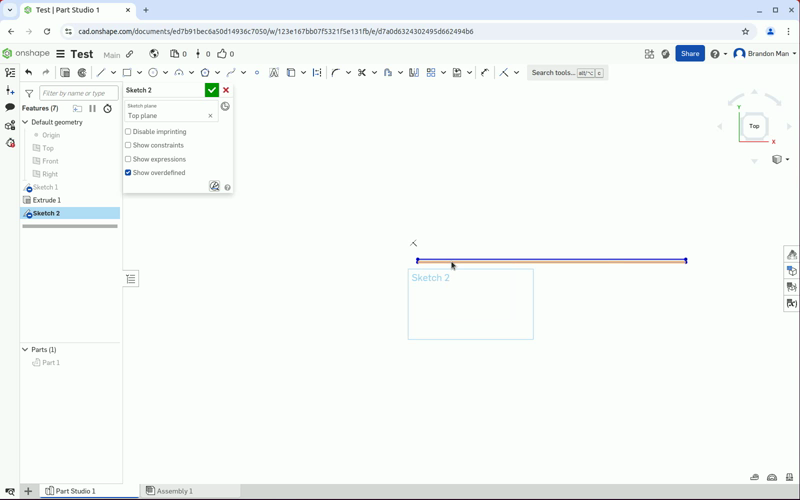
scroll(6)
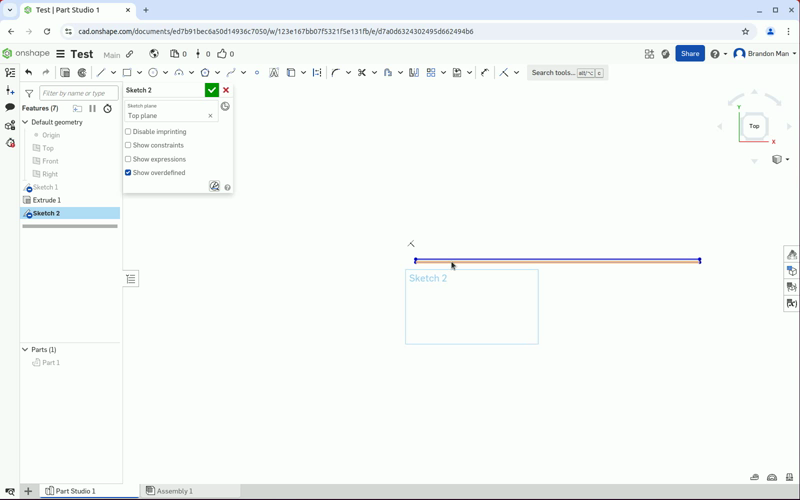
scroll(6)
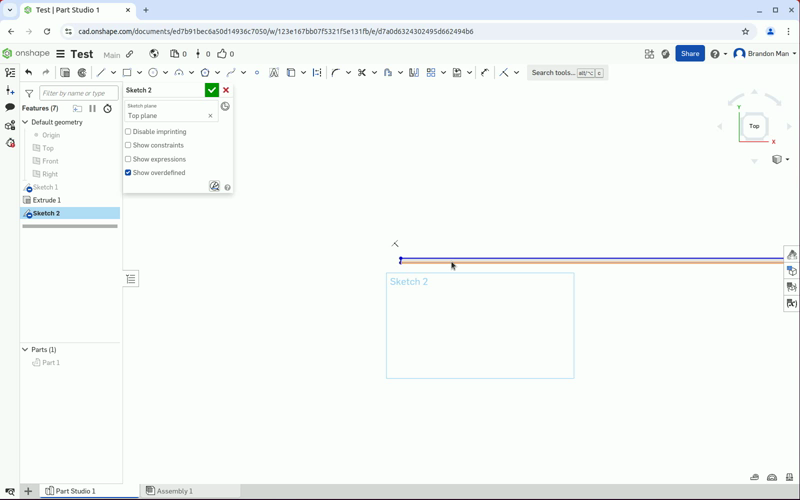
scroll(6)
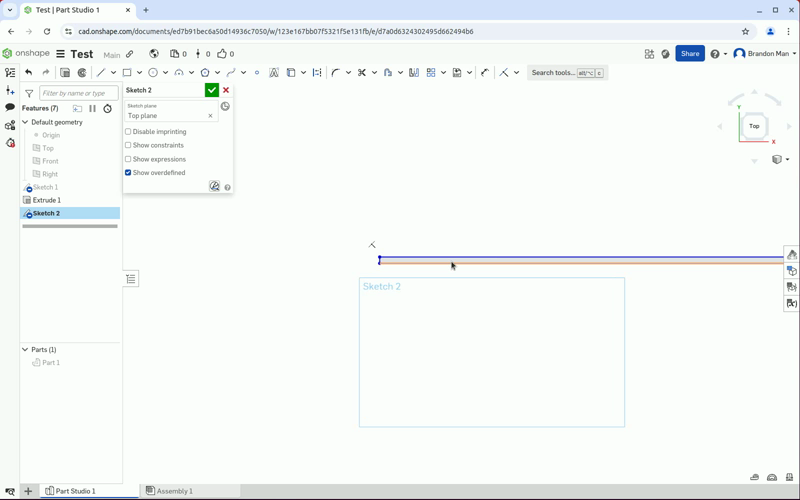
scroll(6)
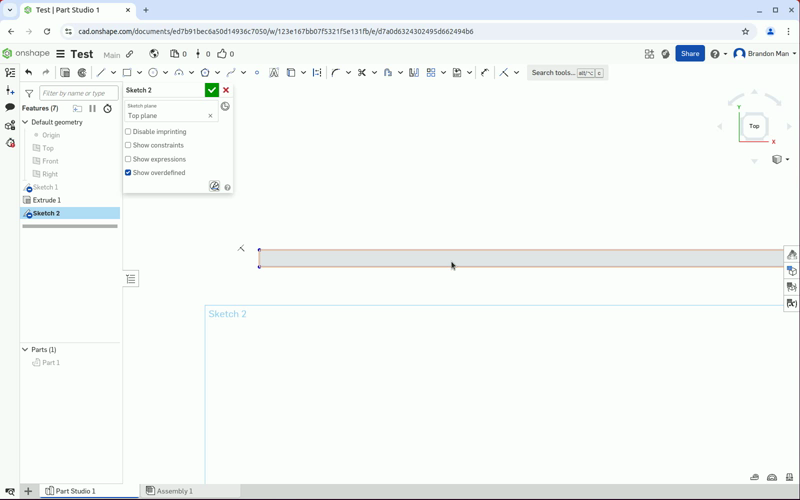
click(451, 261)
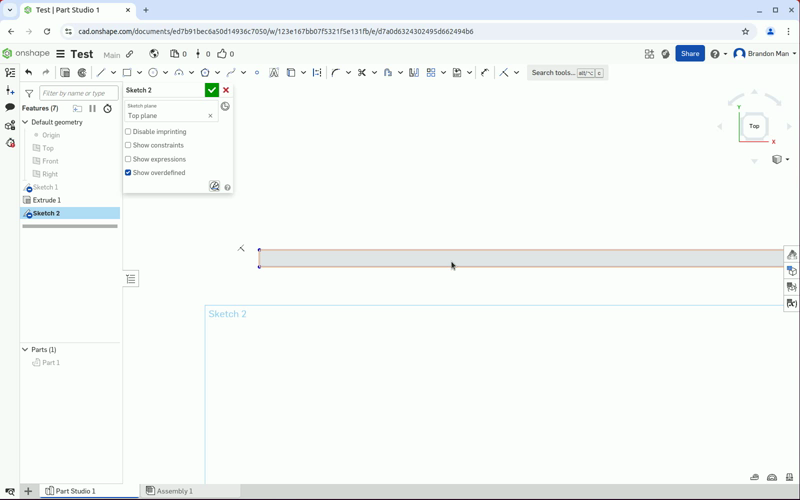
scroll(-6)
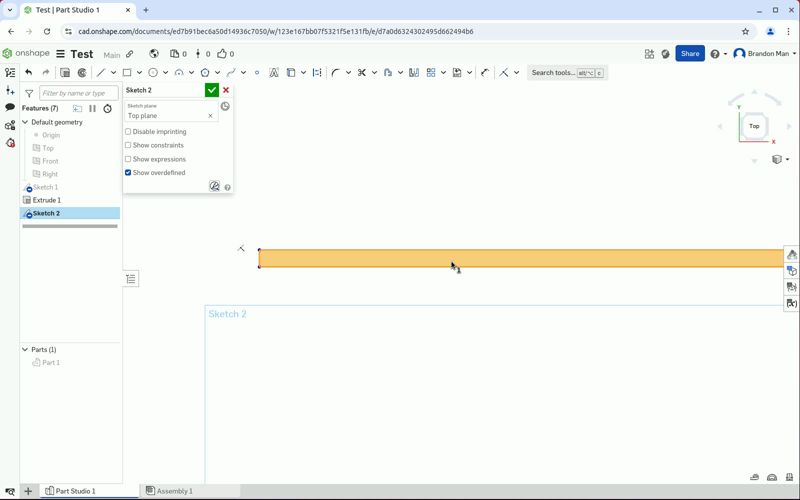
scroll(-6)
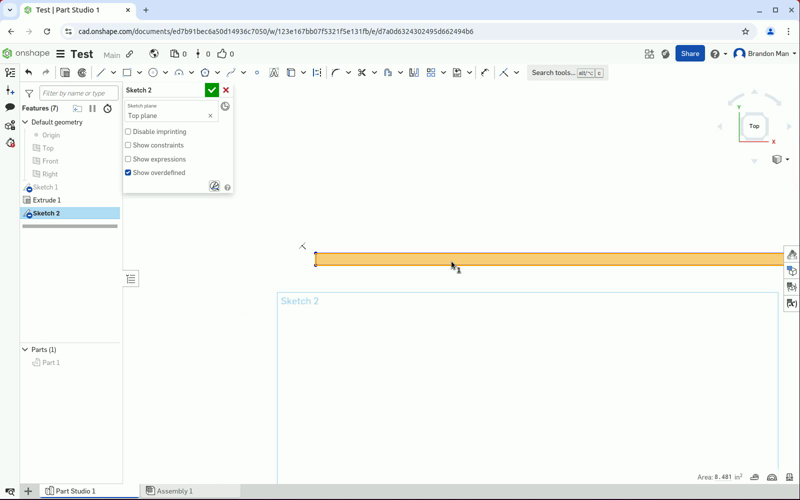
scroll(-6)
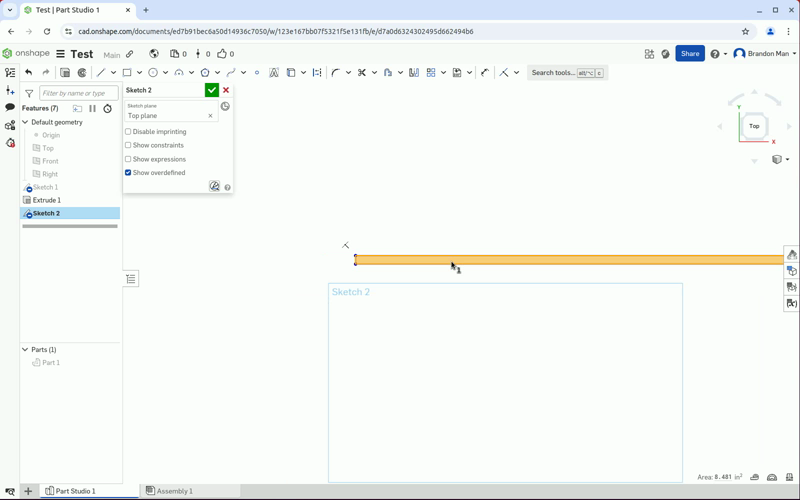
scroll(-6)
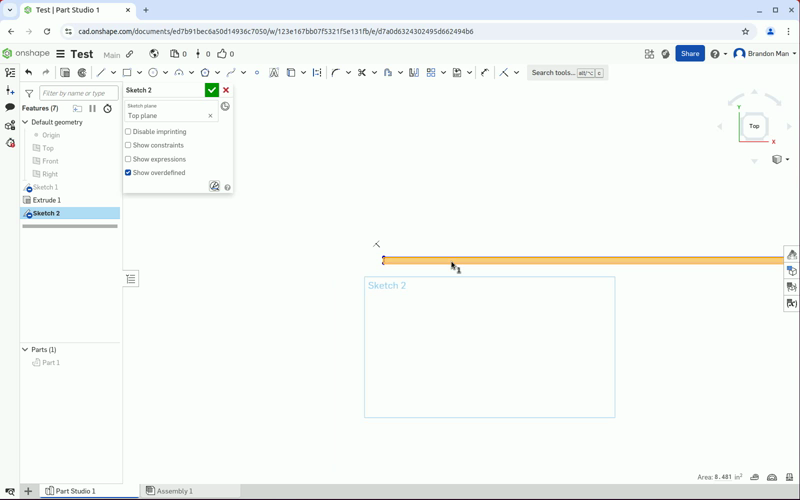
scroll(-6)
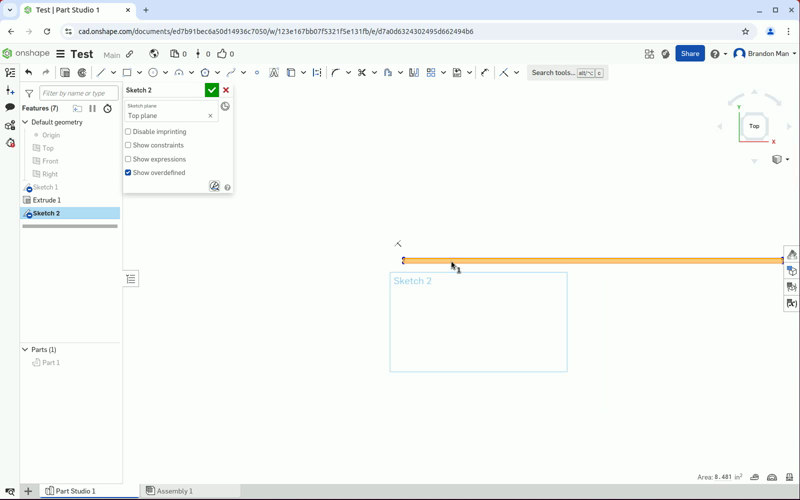
scroll(-6)
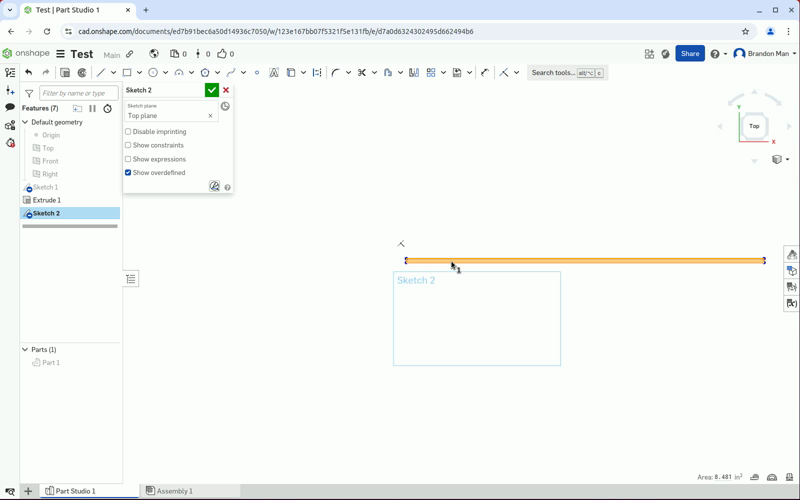
scroll(-6)
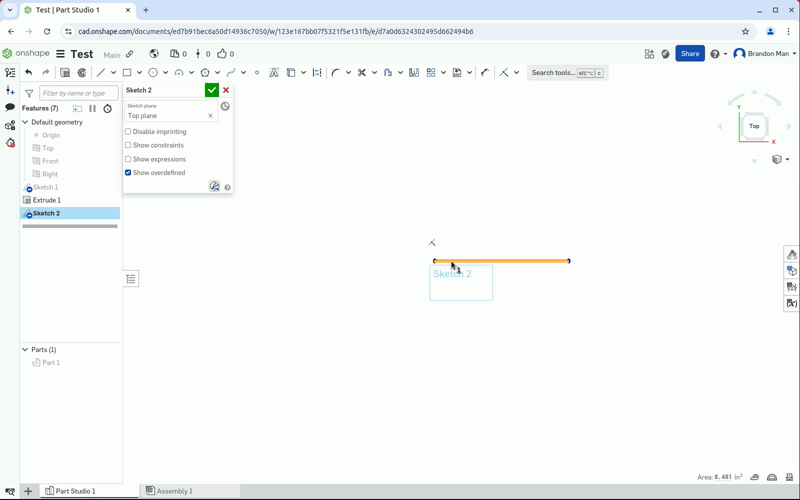
mouse_move(73, 352)
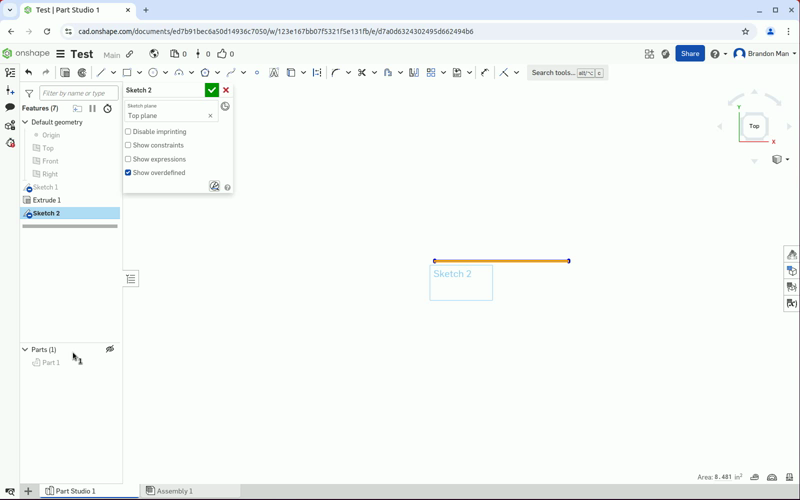
key(shift+y)
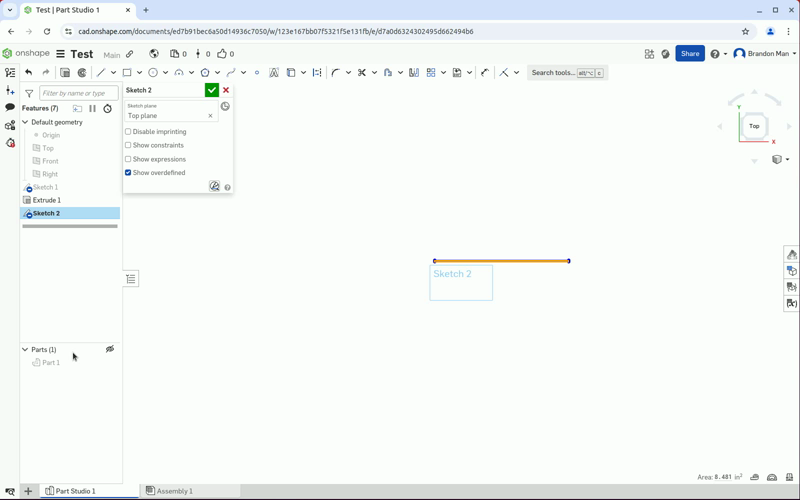
key(shift+e)
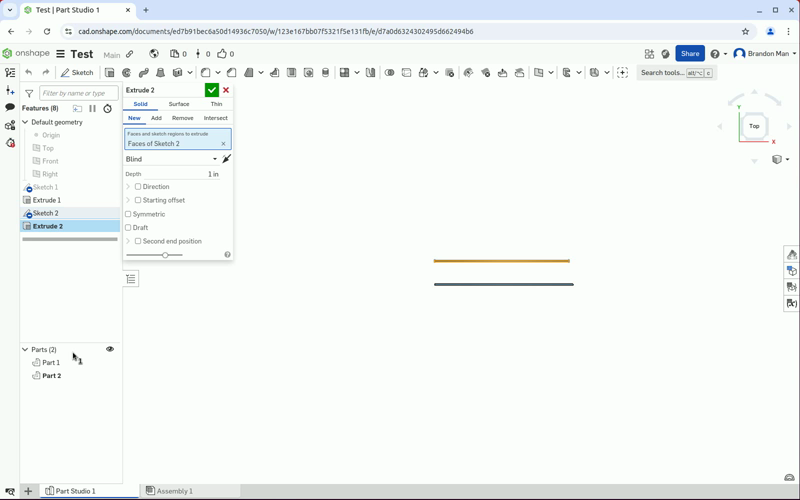
mouse_move(143, 106)
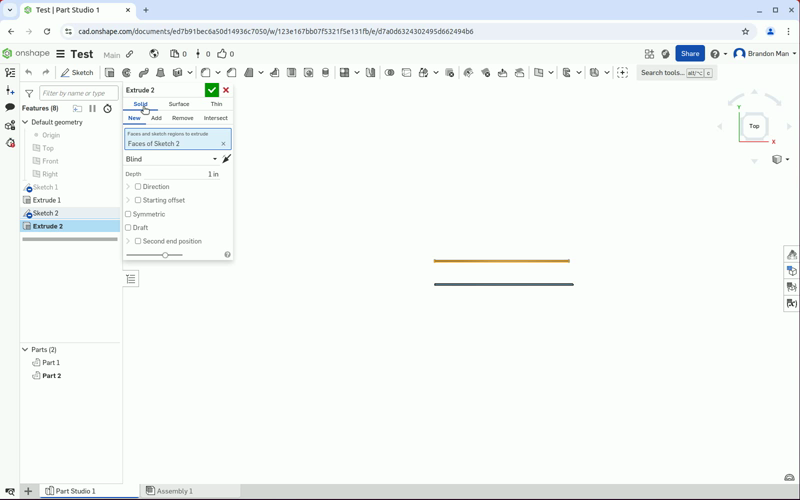
click(143, 106)
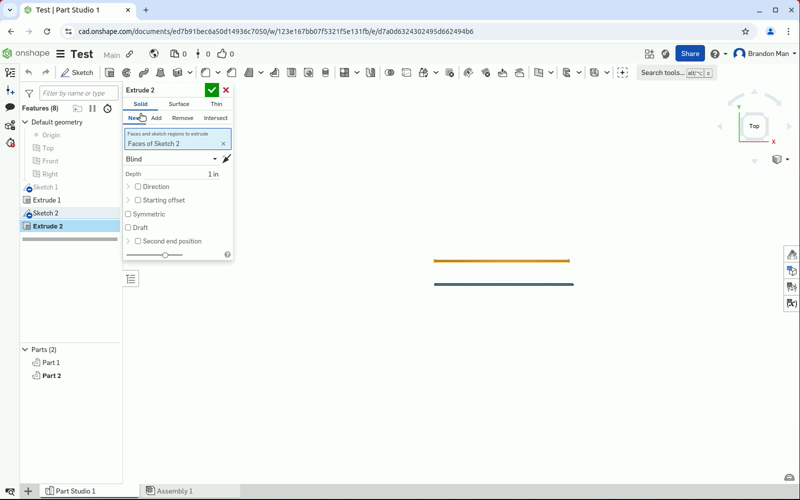
mouse_move(137, 120)
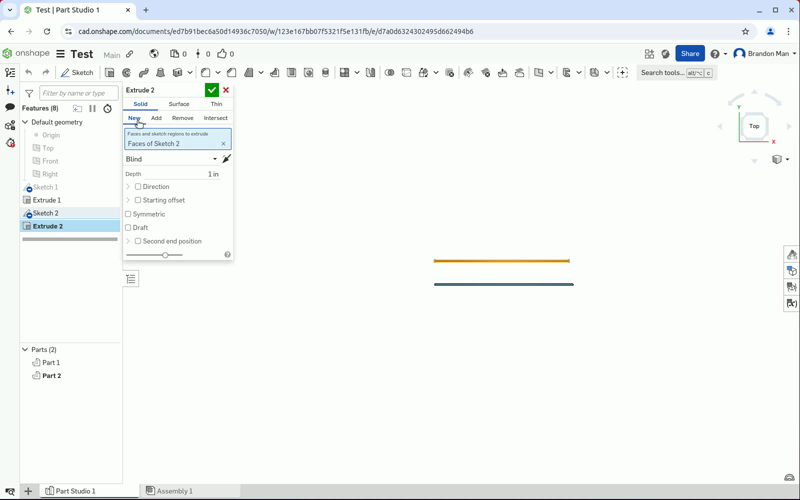
click(137, 120)
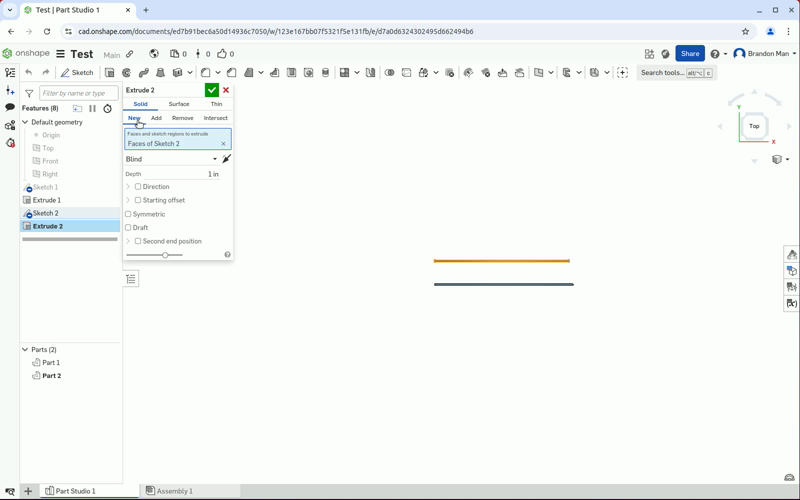
key(tab, 4)
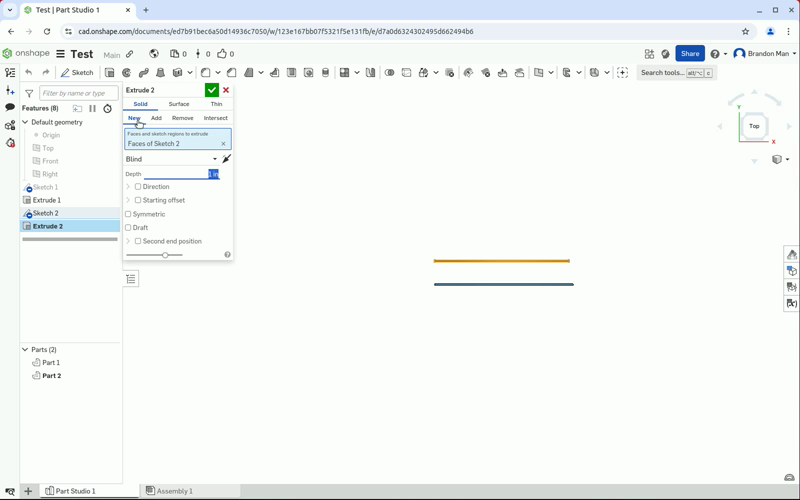
text(0.241)
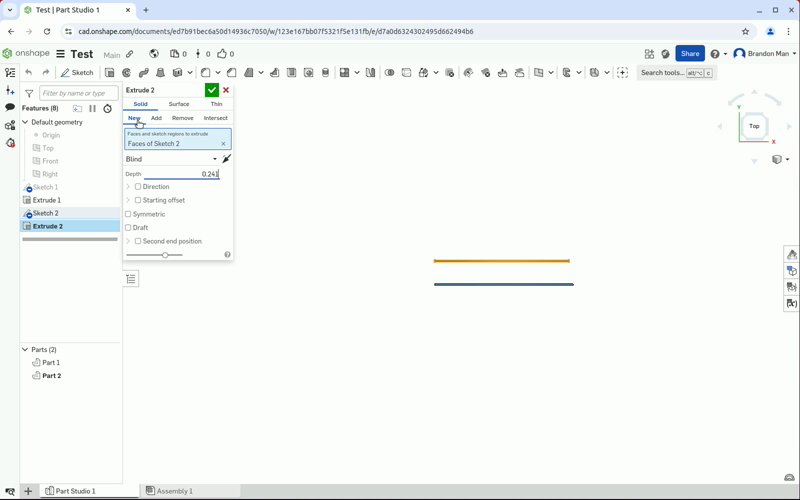
key(enter)
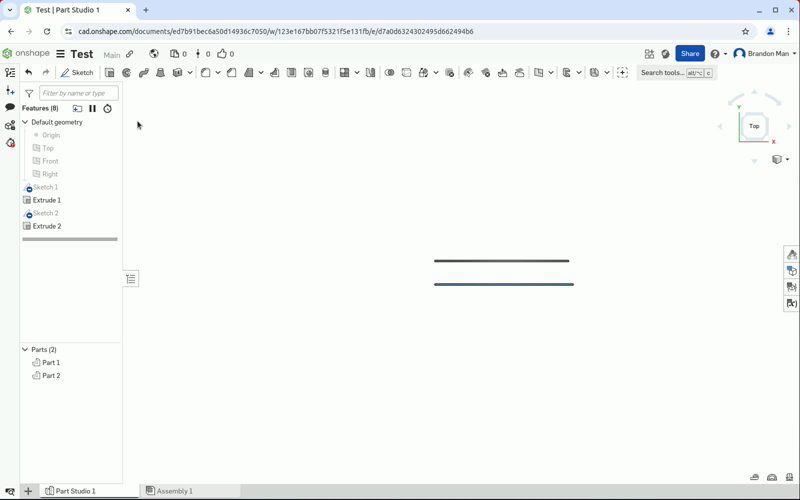
key(shift+h)
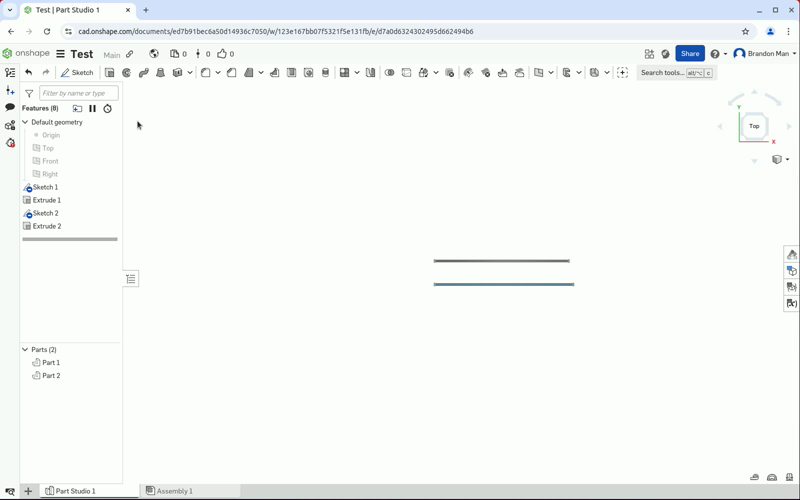
key(shift+h)
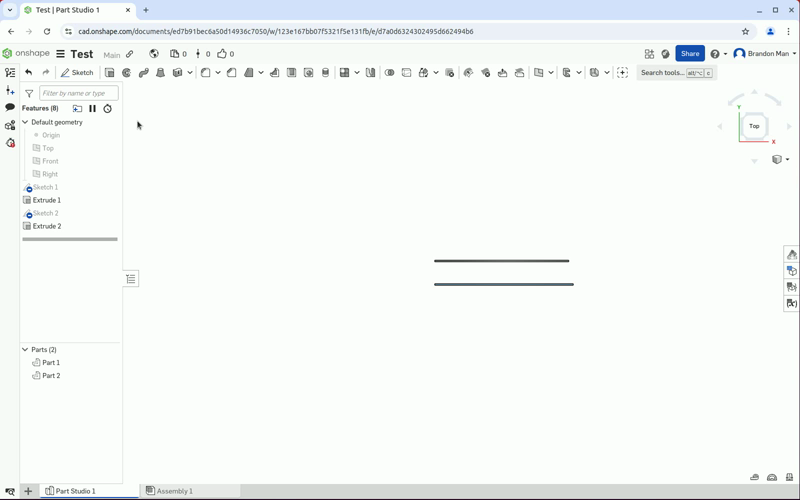
mouse_move(73, 189)
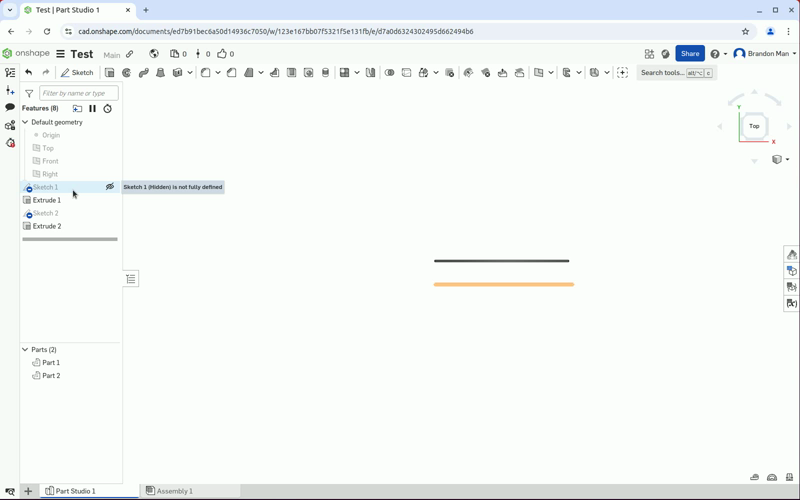
click(73, 189)
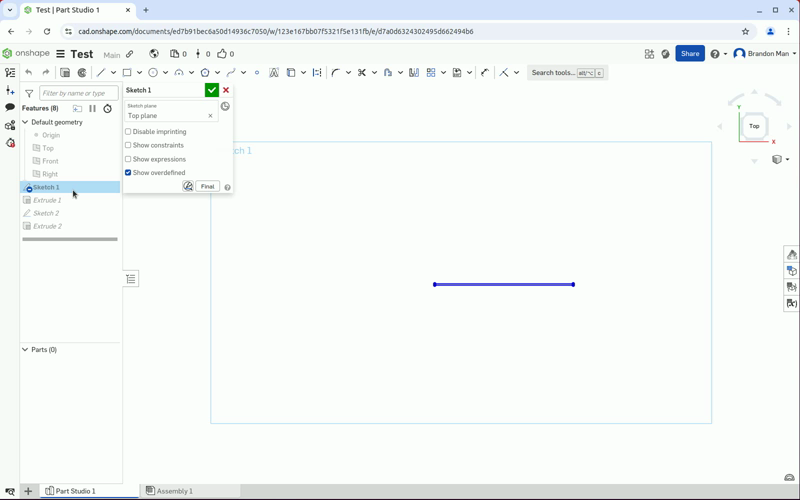
mouse_move(229, 92)
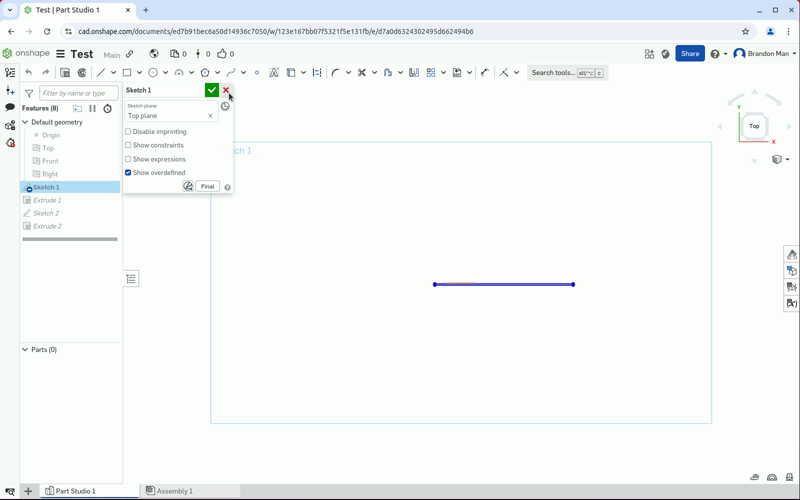
click(229, 92)
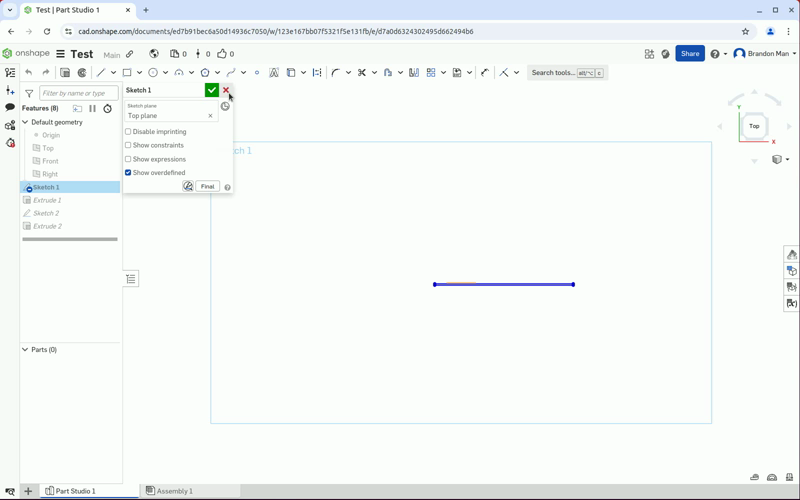
key(shift+s)
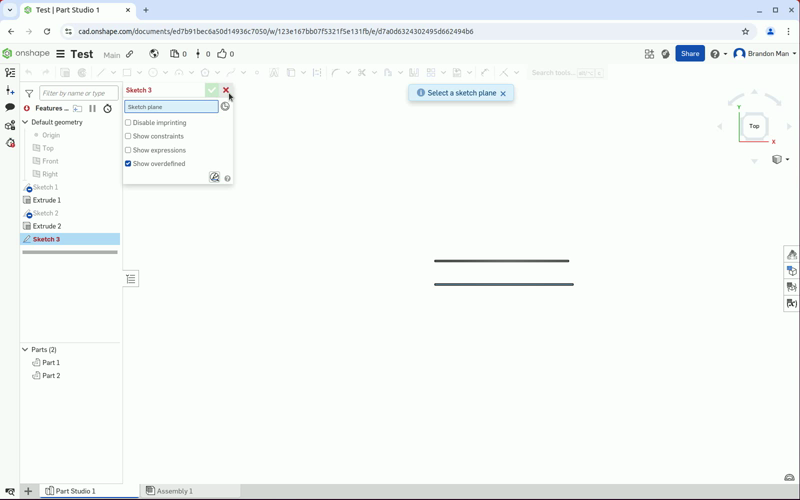
mouse_move(73, 150)
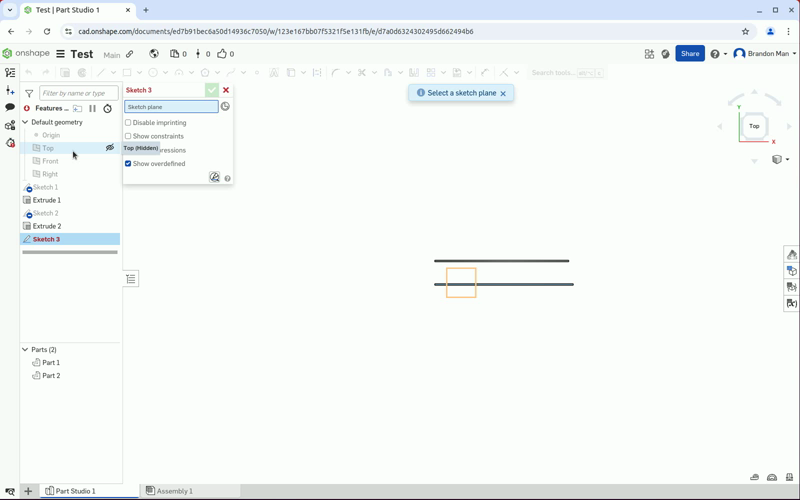
click(73, 150)
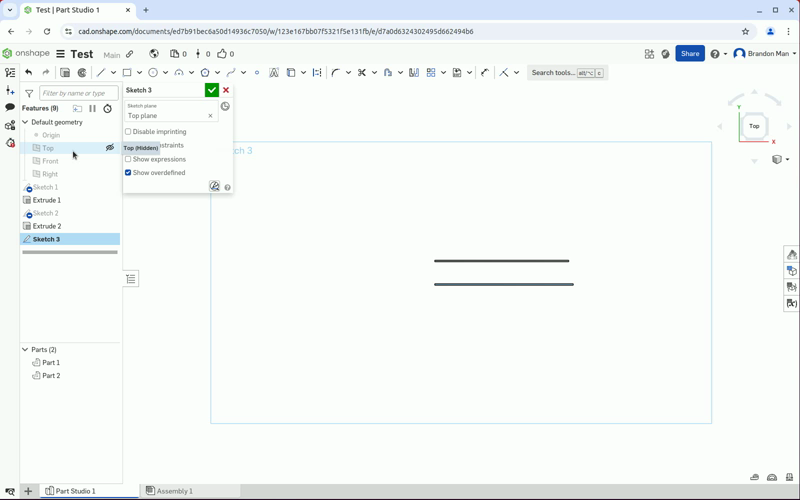
mouse_move(73, 352)
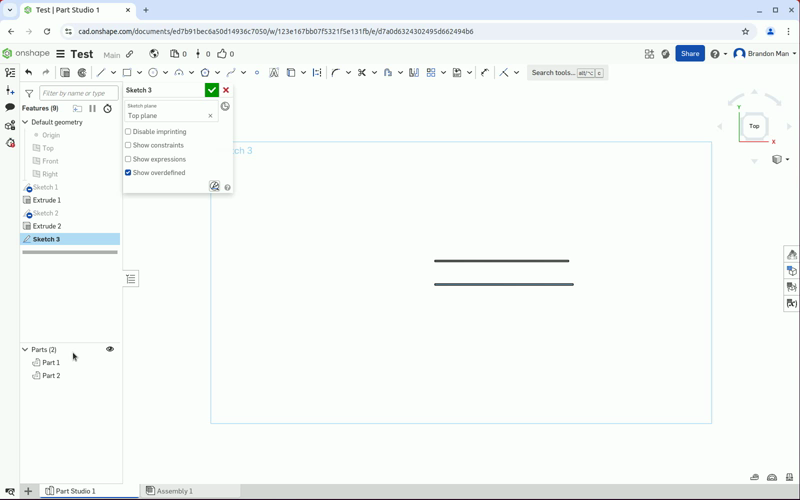
key(y)
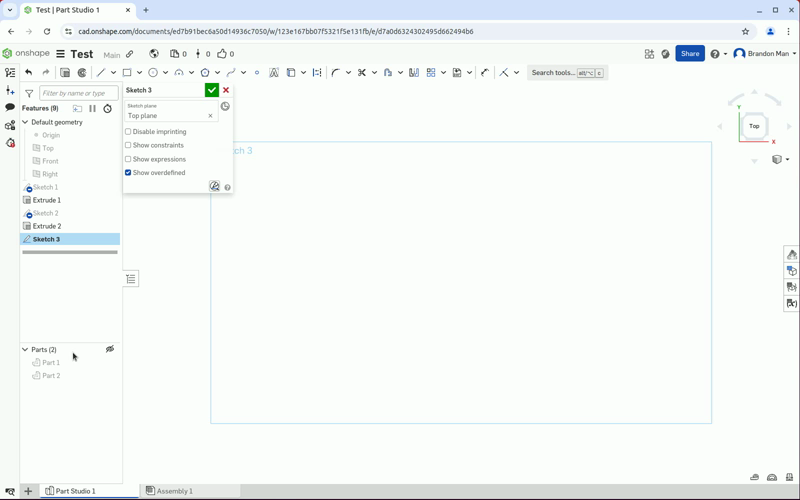
key(l)
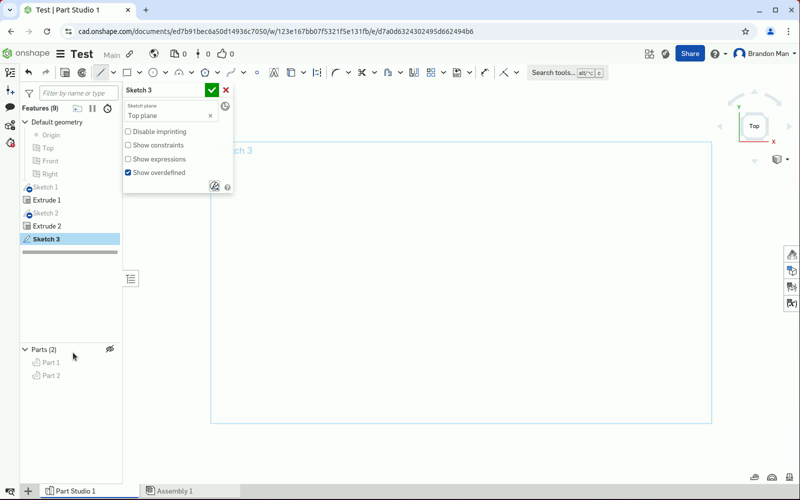
key_down(shift)
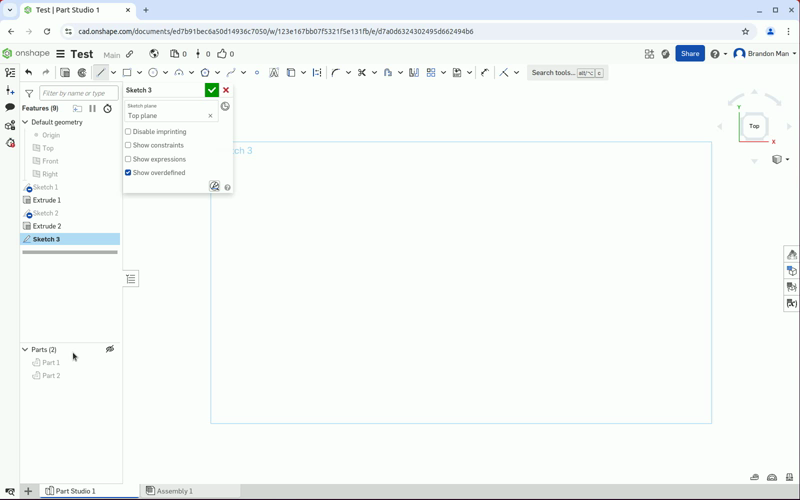
mouse_move(371, 309)
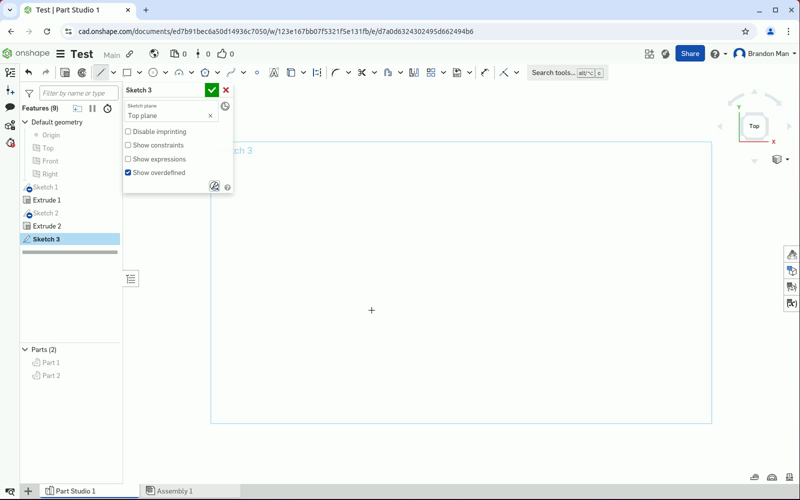
click(371, 309)
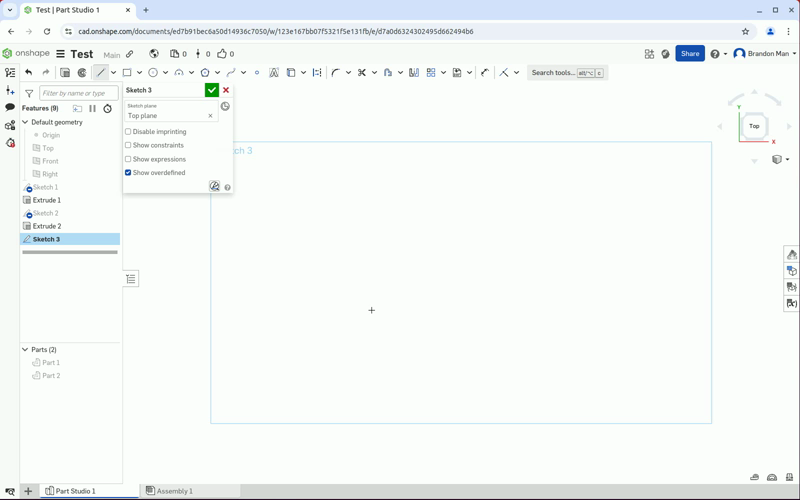
key_up(shift)
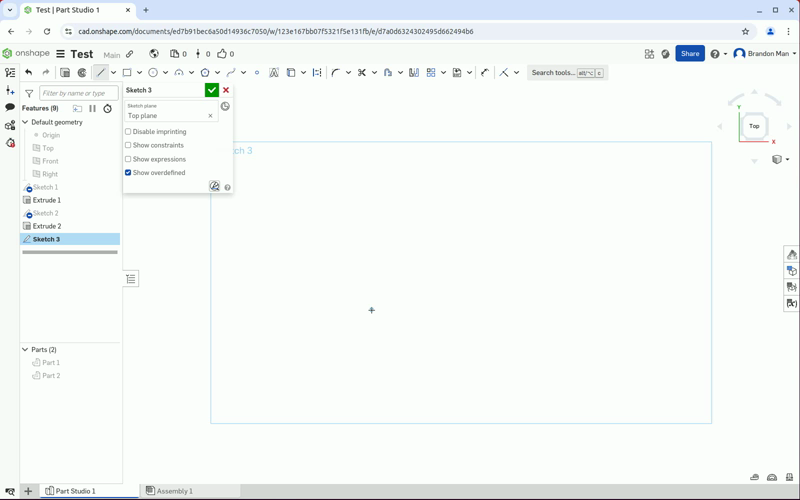
key_down(shift)
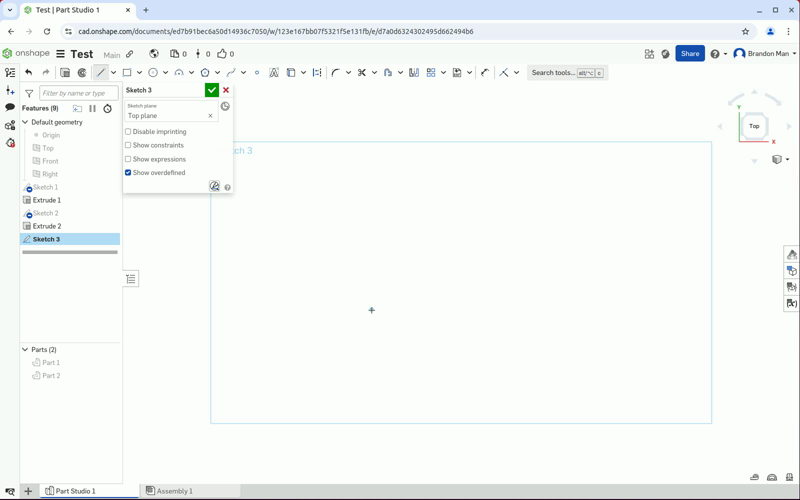
mouse_move(401, 309)
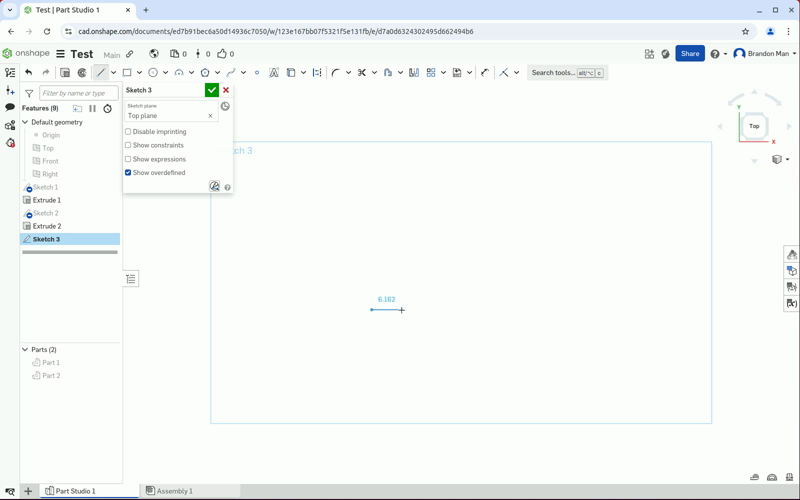
mouse_move(373, 309)
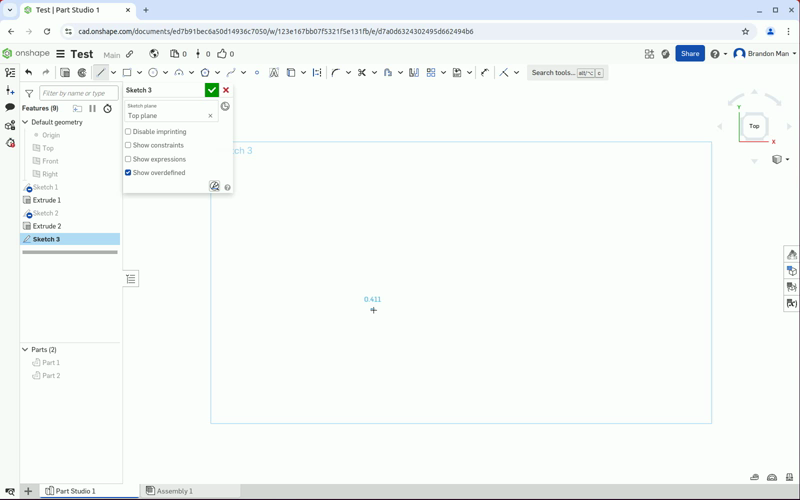
scroll(6)
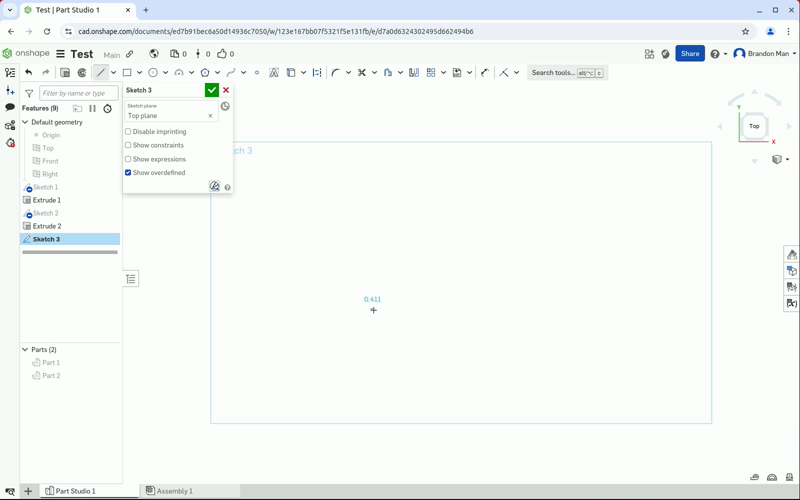
scroll(6)
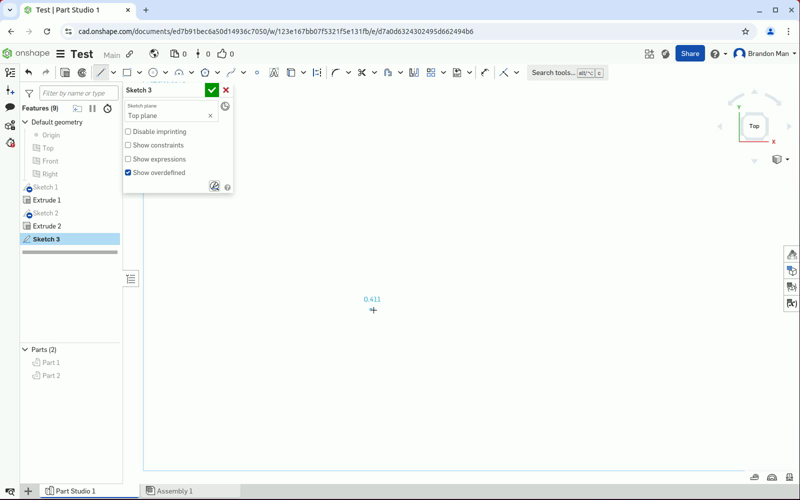
scroll(6)
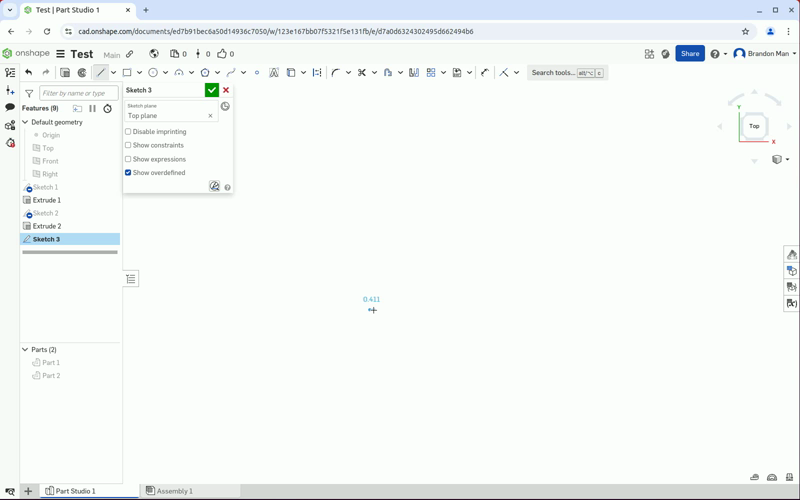
scroll(6)
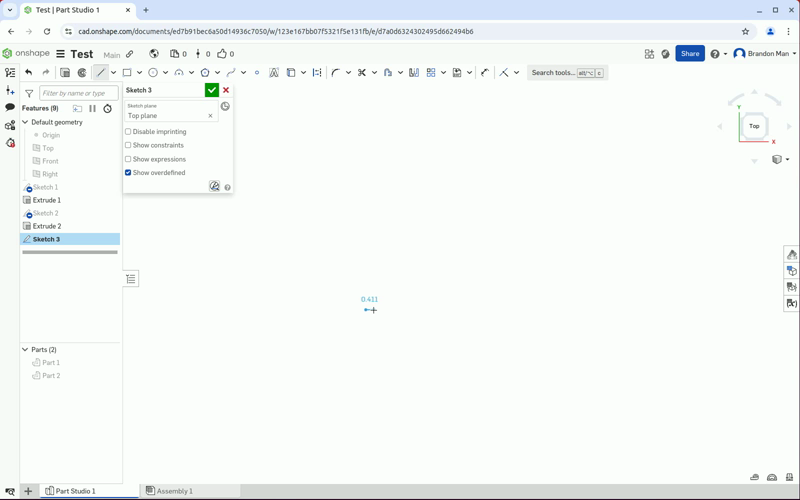
scroll(6)
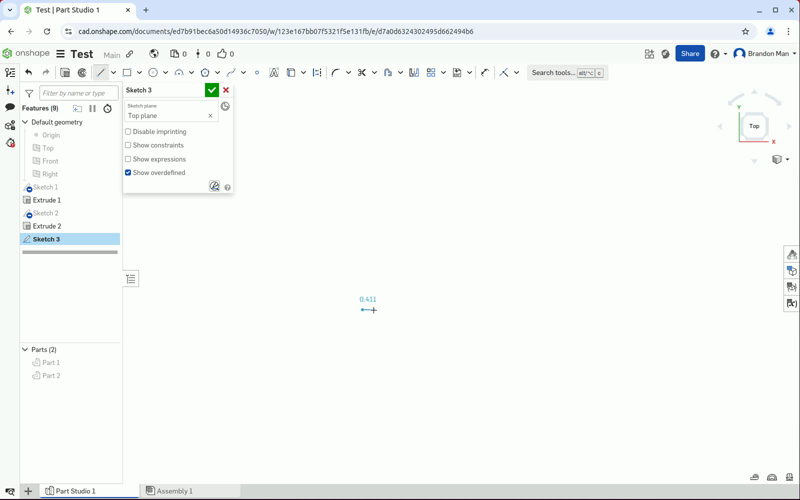
scroll(6)
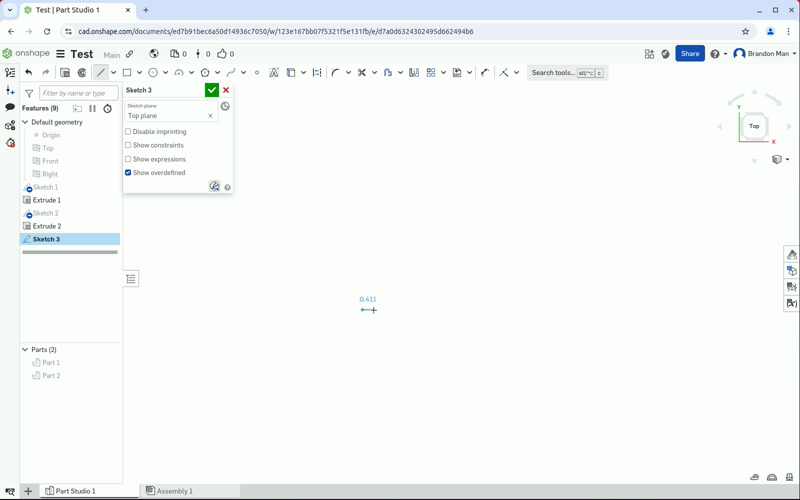
scroll(6)
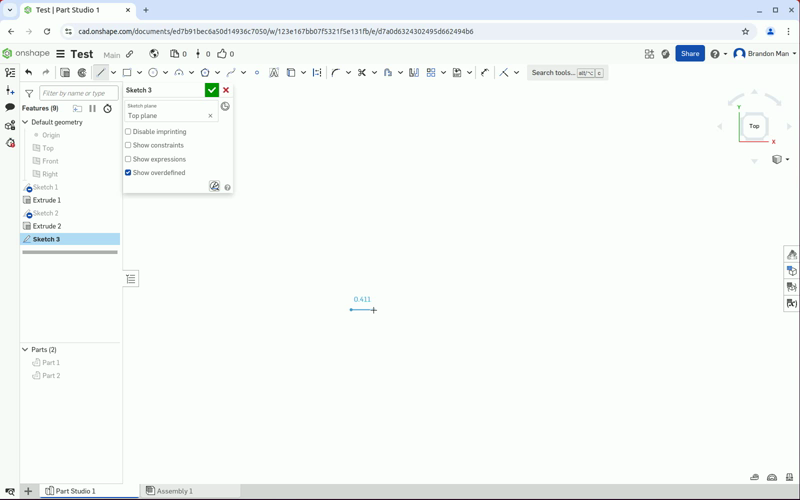
click(373, 309)
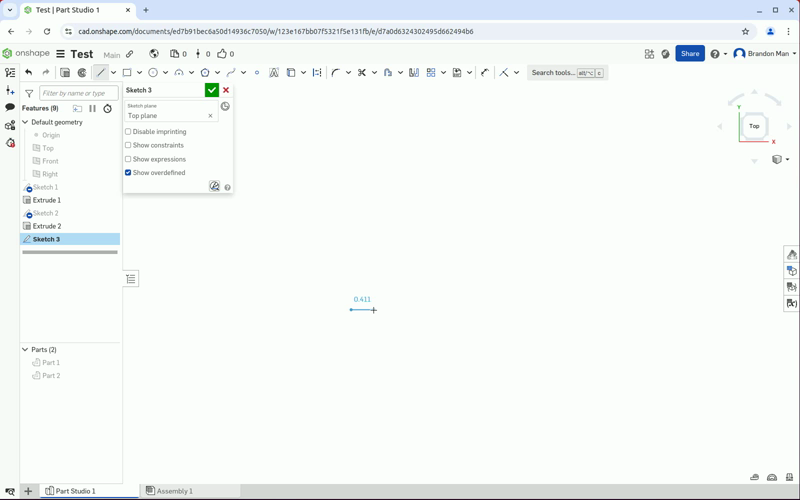
scroll(-6)
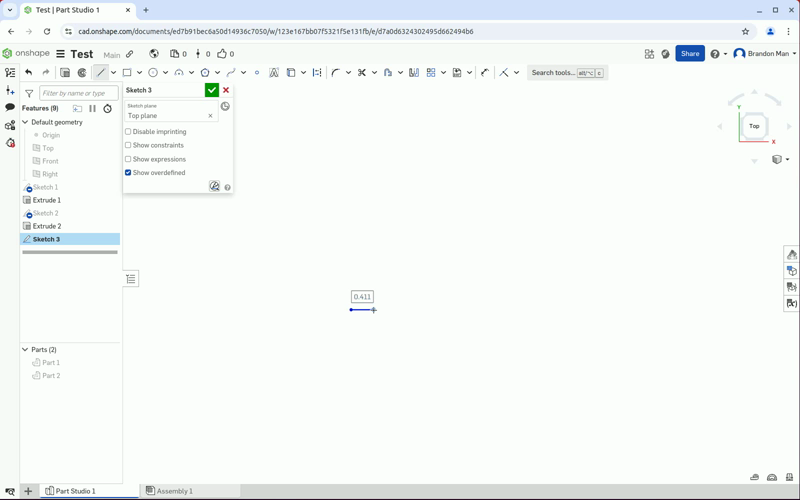
scroll(-6)
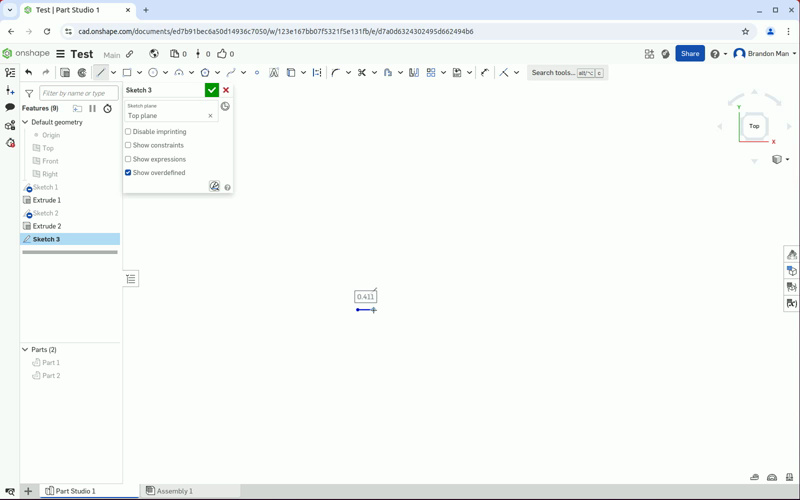
scroll(-6)
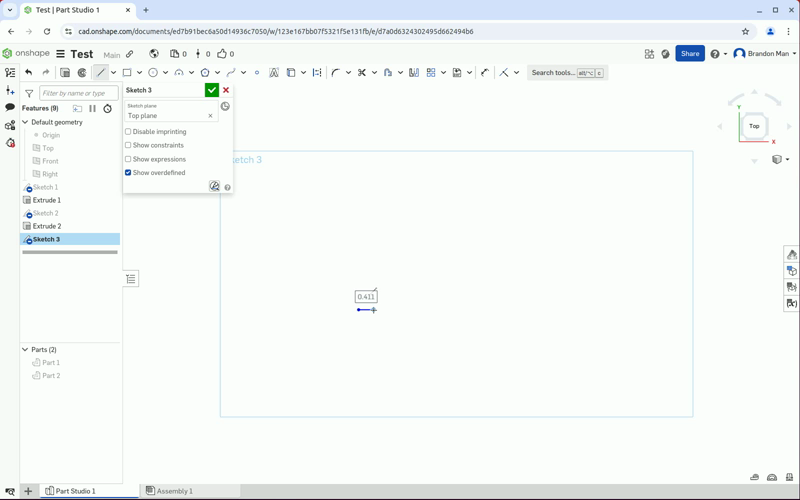
scroll(-6)
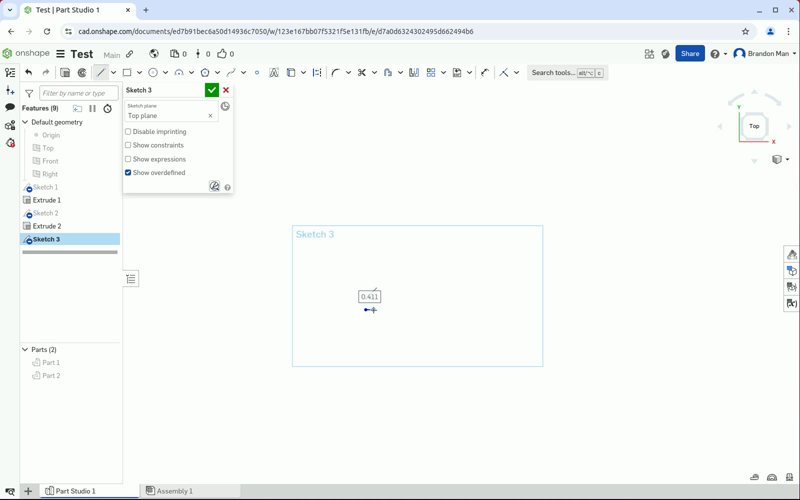
scroll(-6)
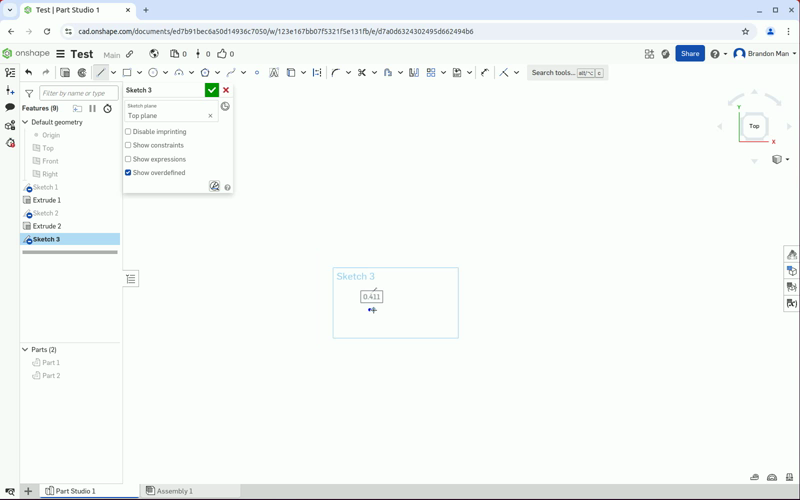
scroll(-6)
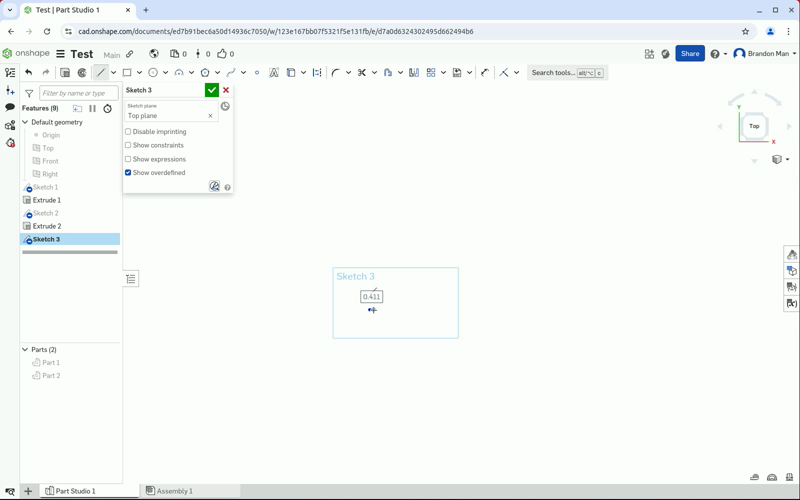
scroll(-6)
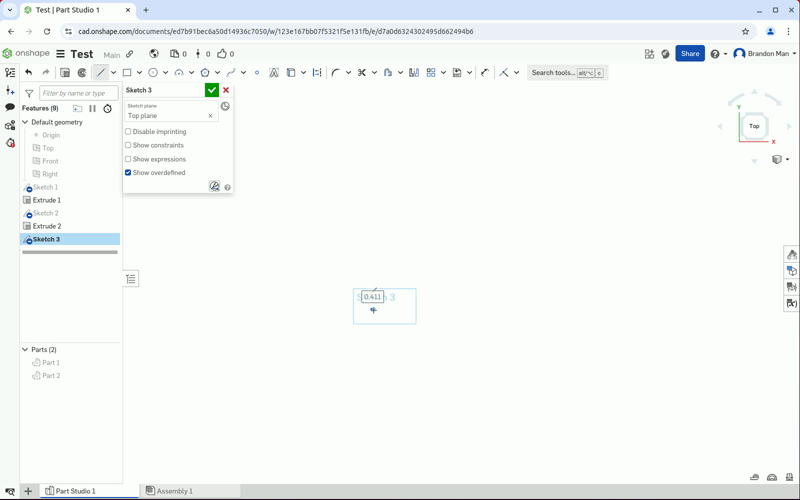
key_up(shift)
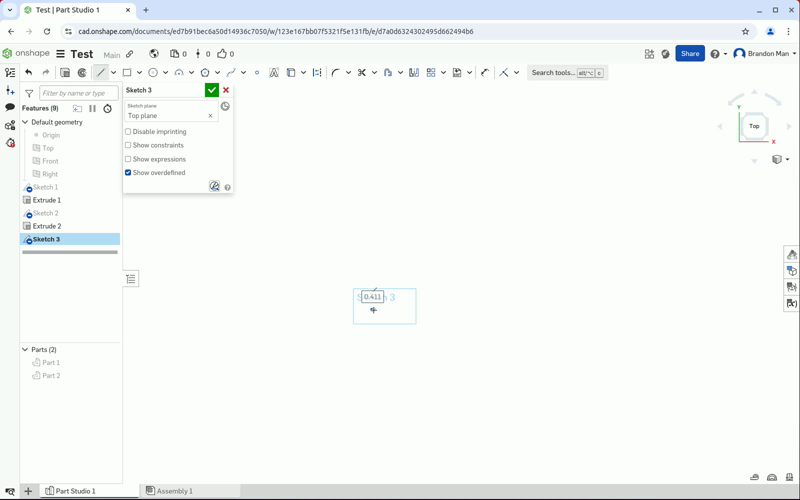
key_down(shift)
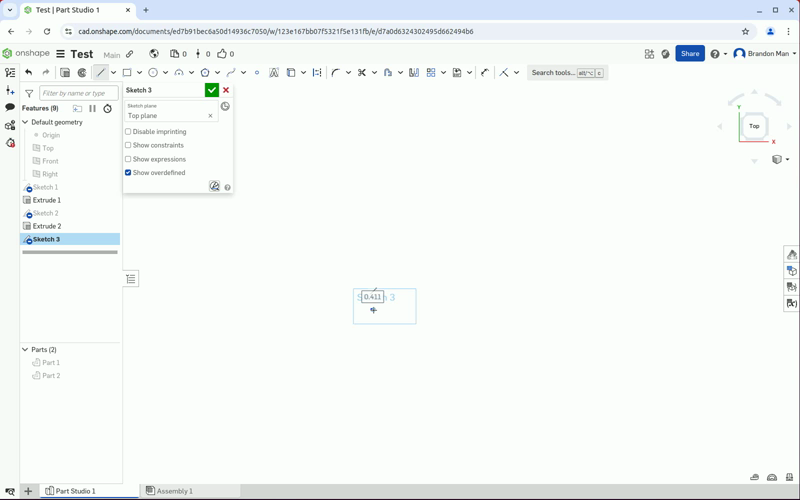
mouse_move(373, 207)
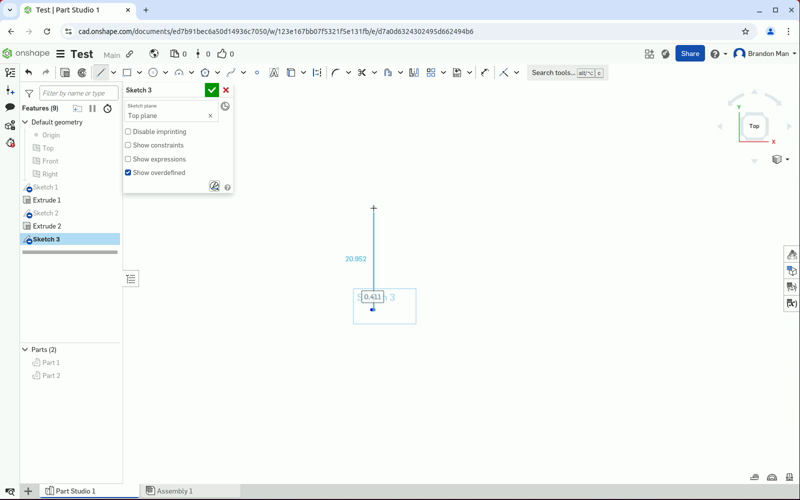
click(373, 207)
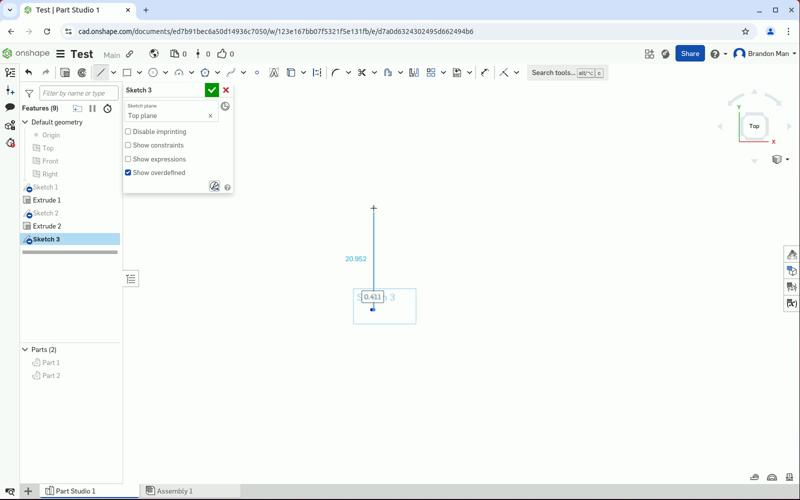
key_up(shift)
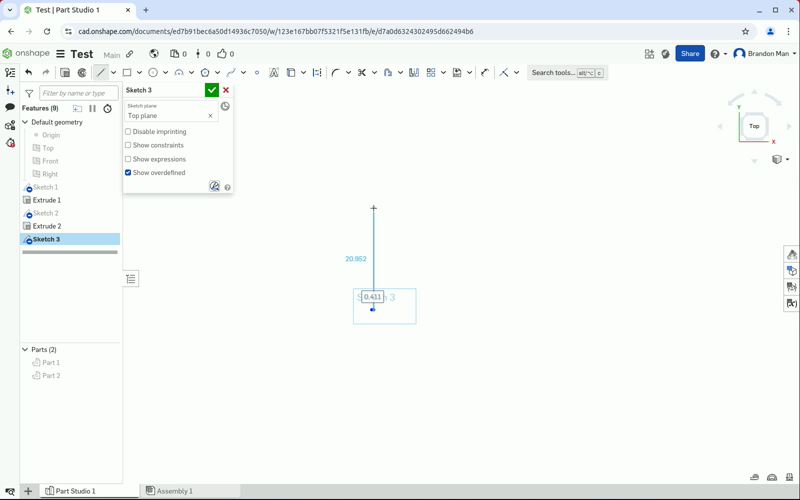
key_down(shift)
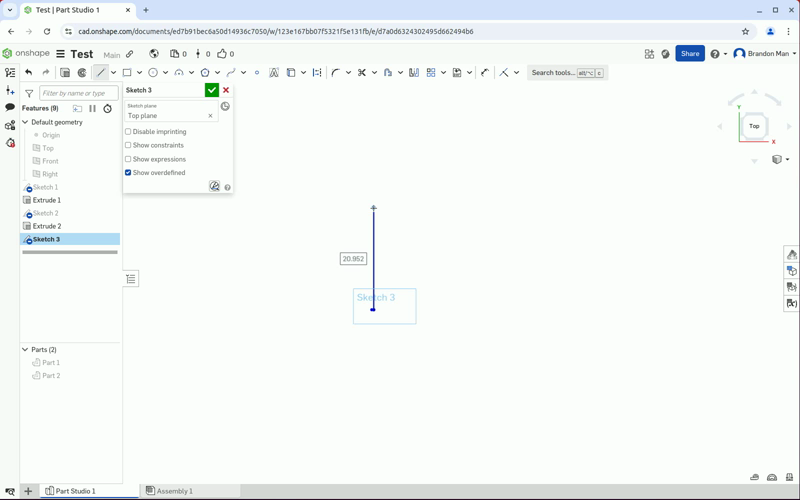
mouse_move(403, 207)
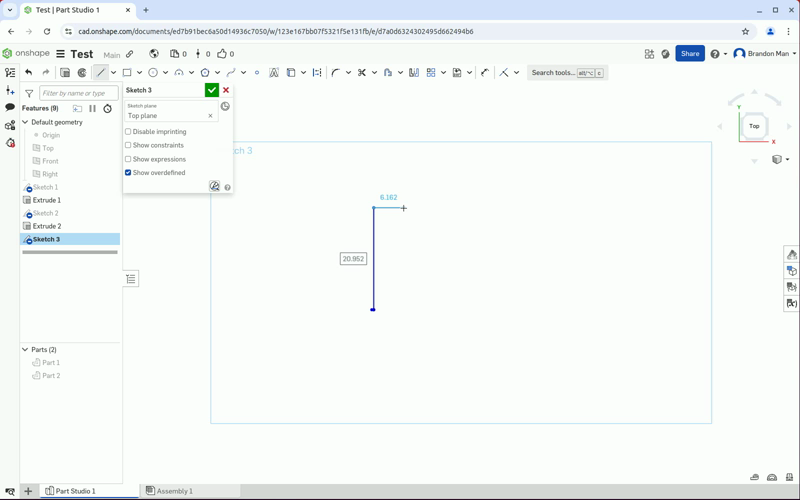
mouse_move(371, 207)
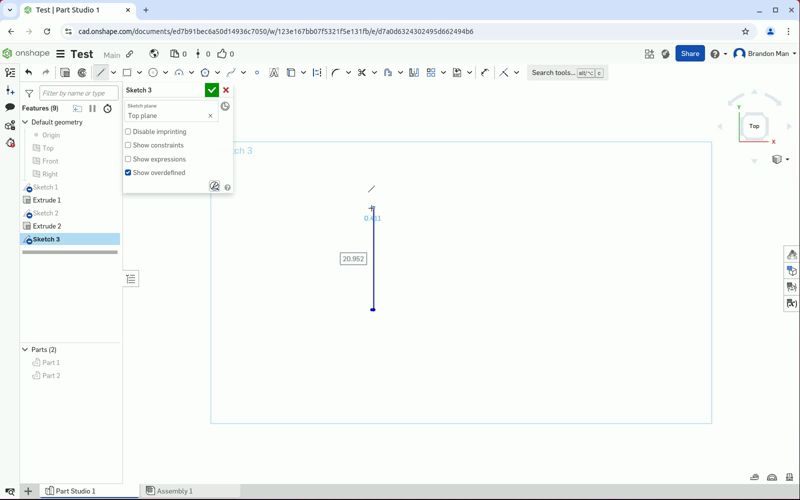
scroll(6)
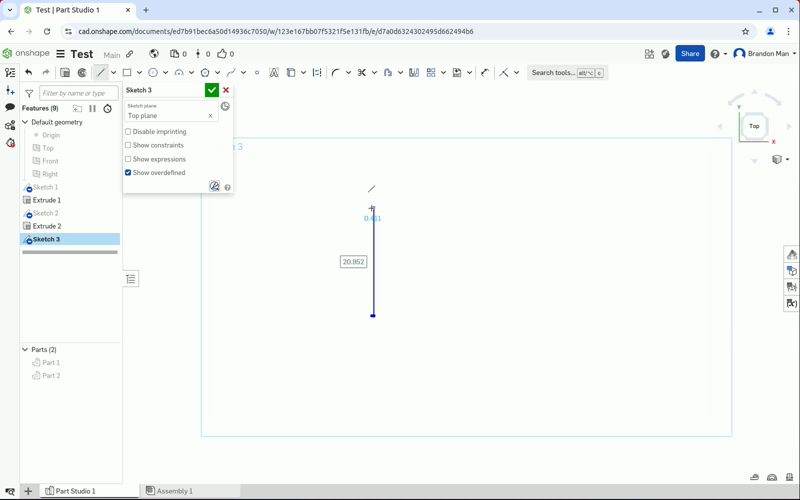
scroll(6)
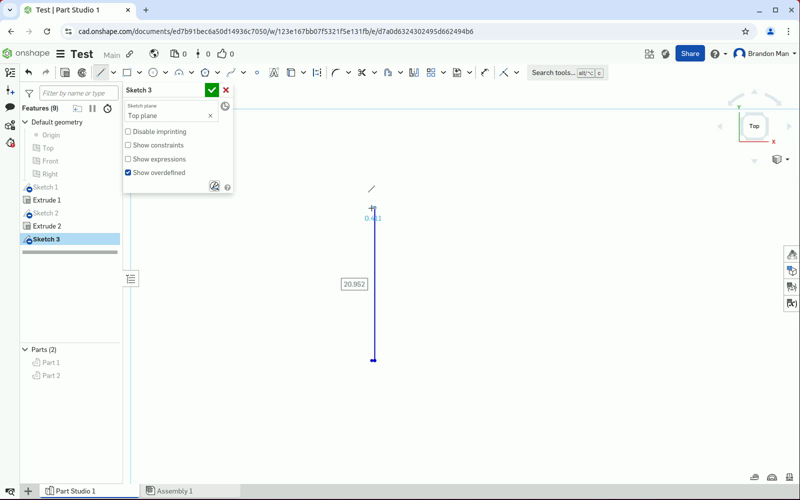
scroll(6)
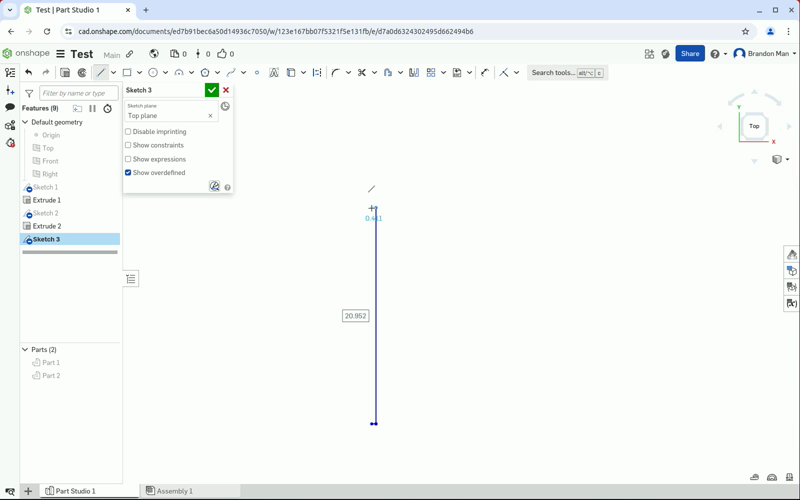
scroll(6)
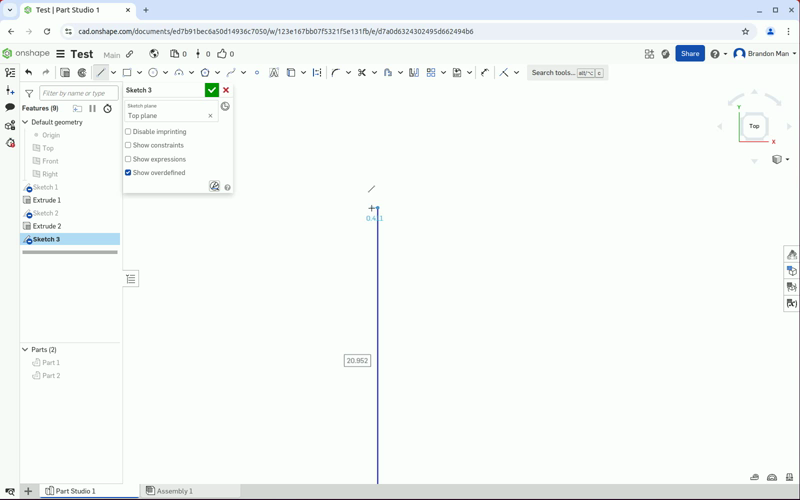
scroll(6)
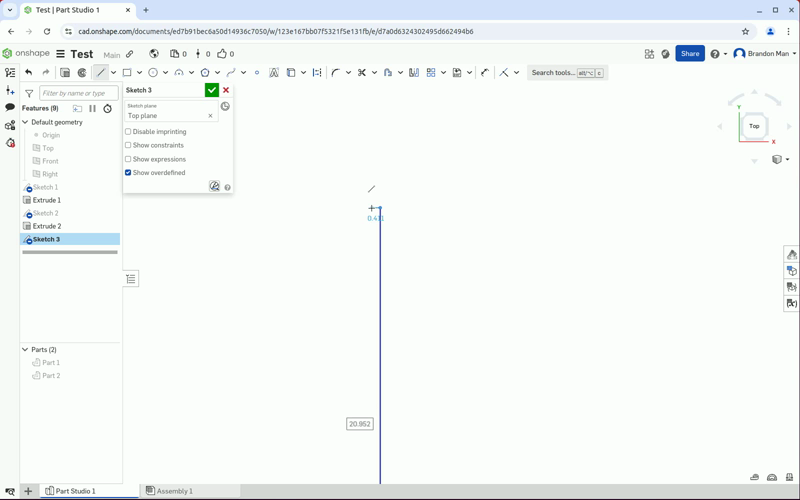
scroll(6)
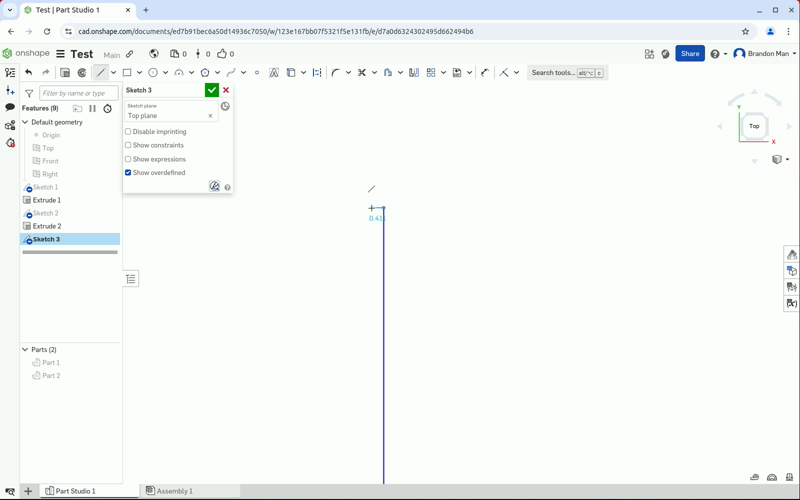
scroll(6)
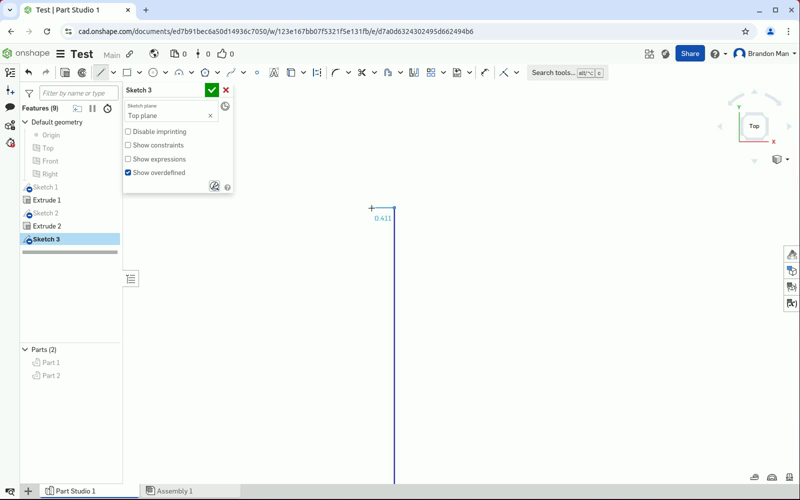
click(371, 207)
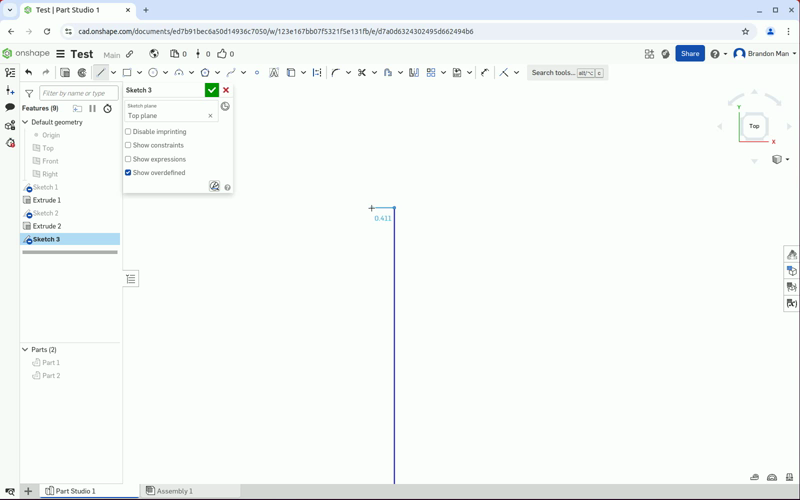
scroll(-6)
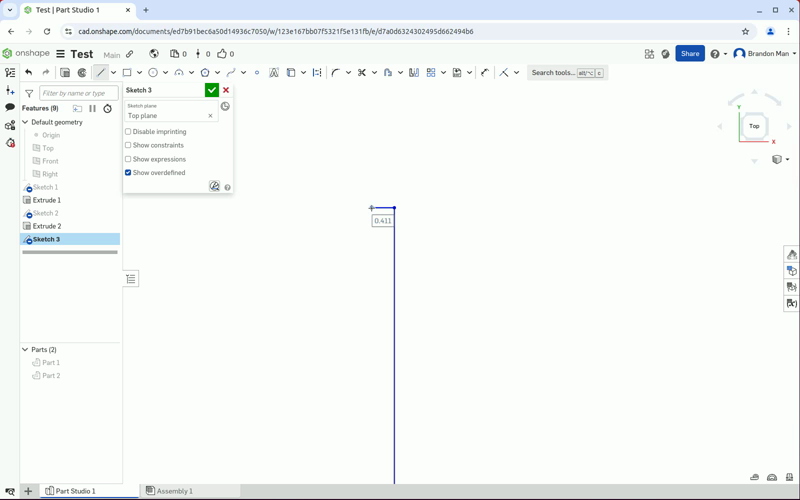
scroll(-6)
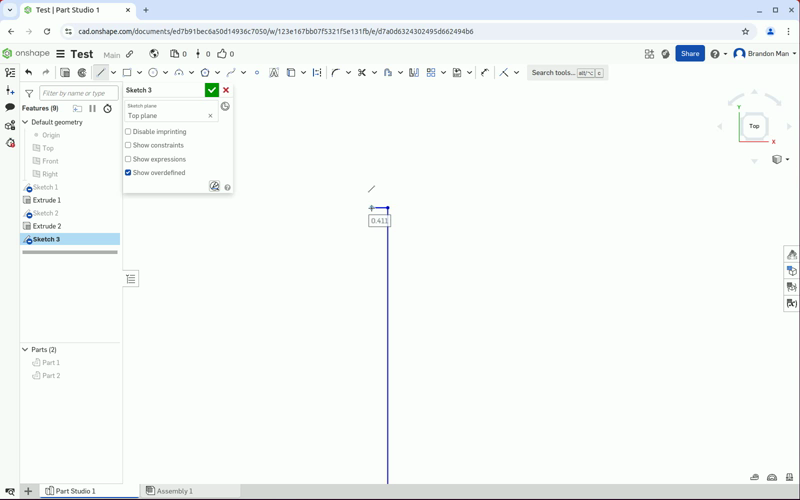
scroll(-6)
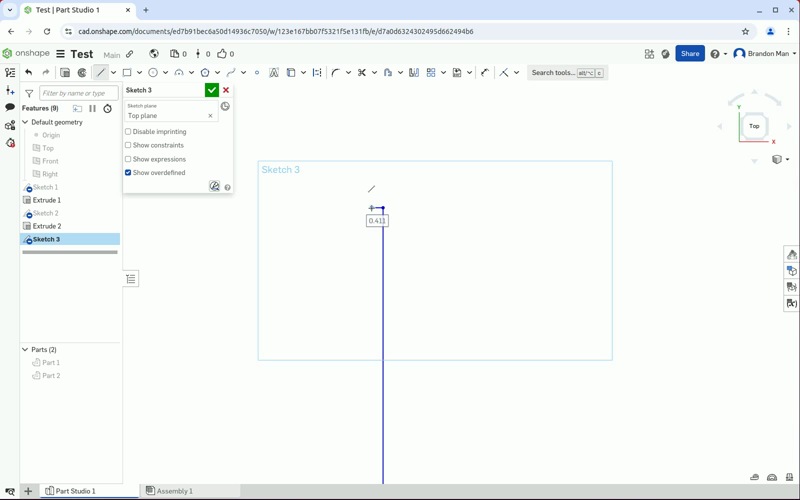
scroll(-6)
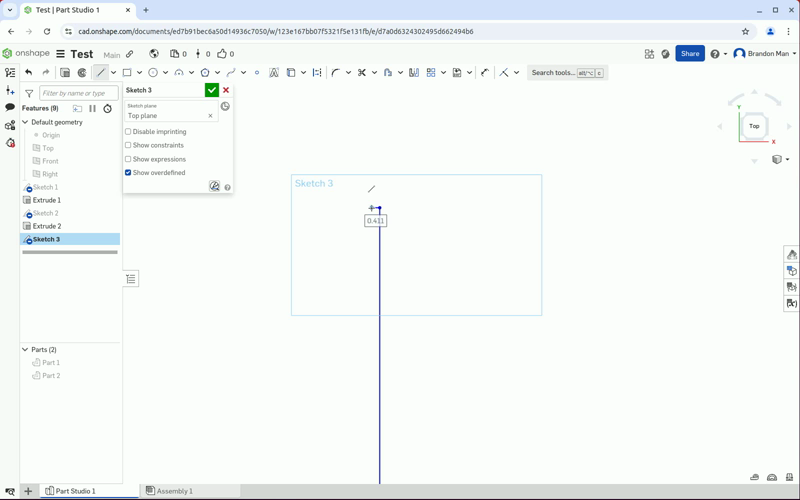
scroll(-6)
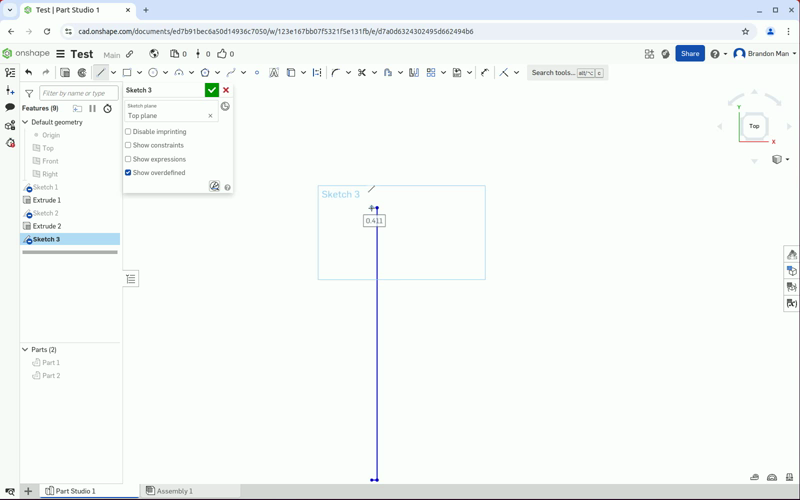
scroll(-6)
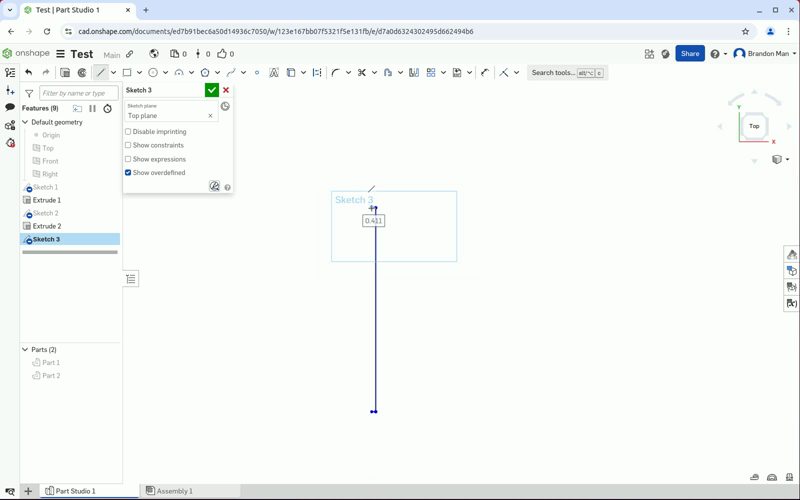
scroll(-6)
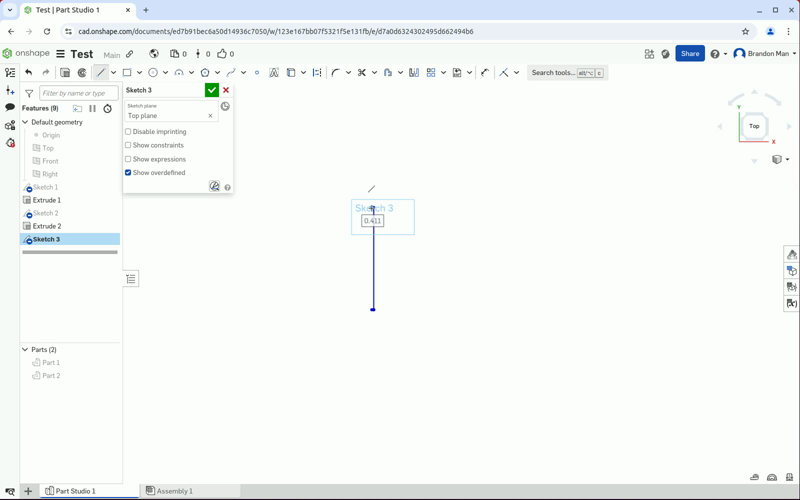
key_up(shift)
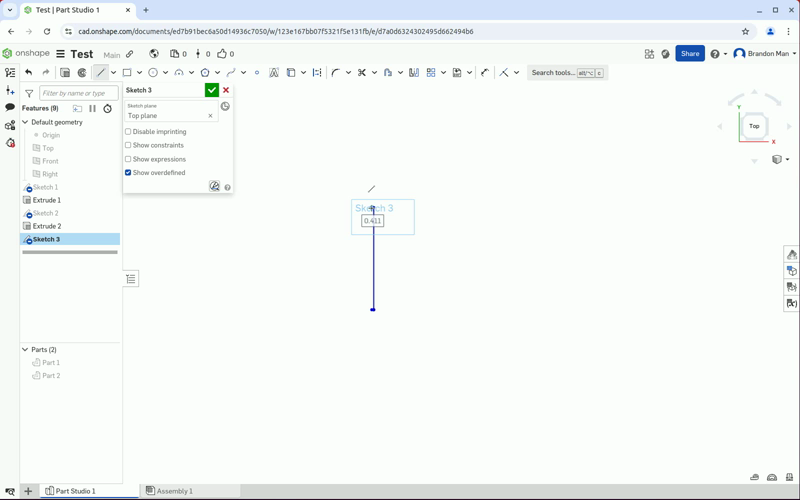
key_down(shift)
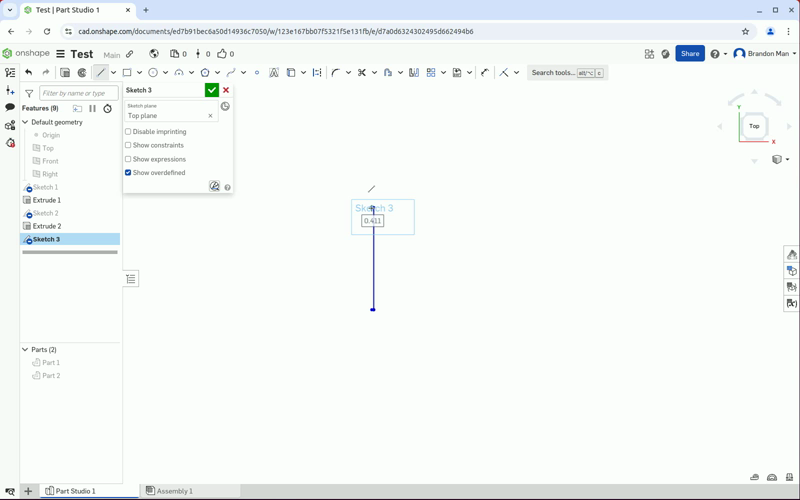
mouse_move(371, 309)
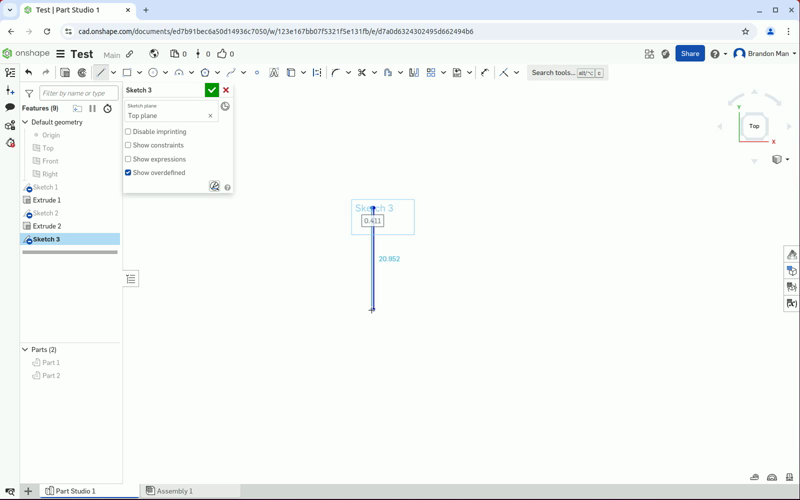
scroll(6)
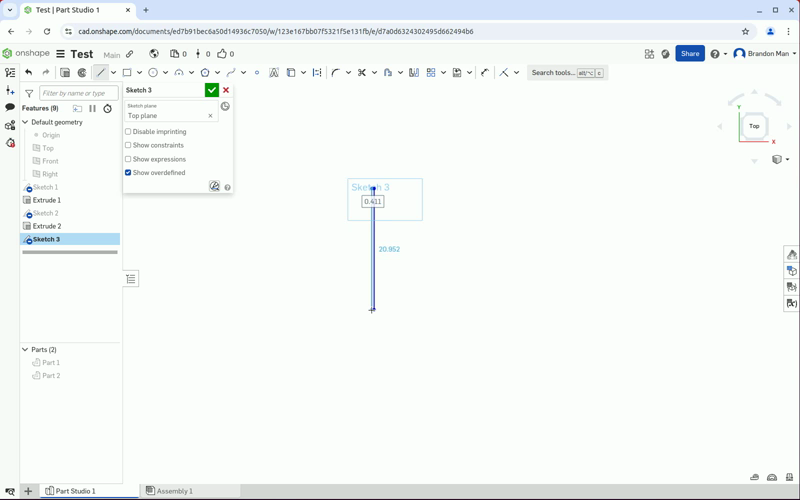
scroll(6)
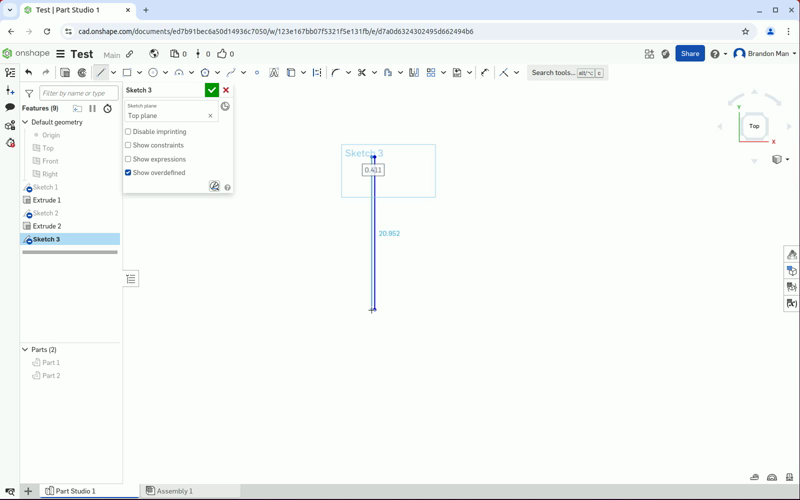
scroll(6)
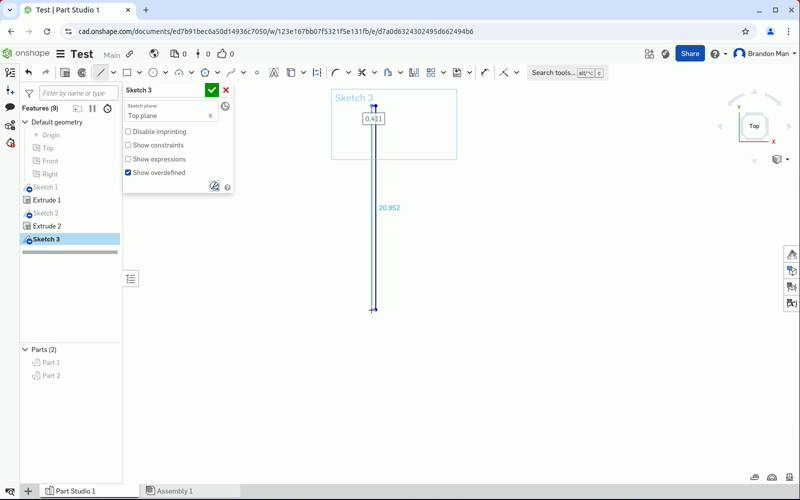
scroll(6)
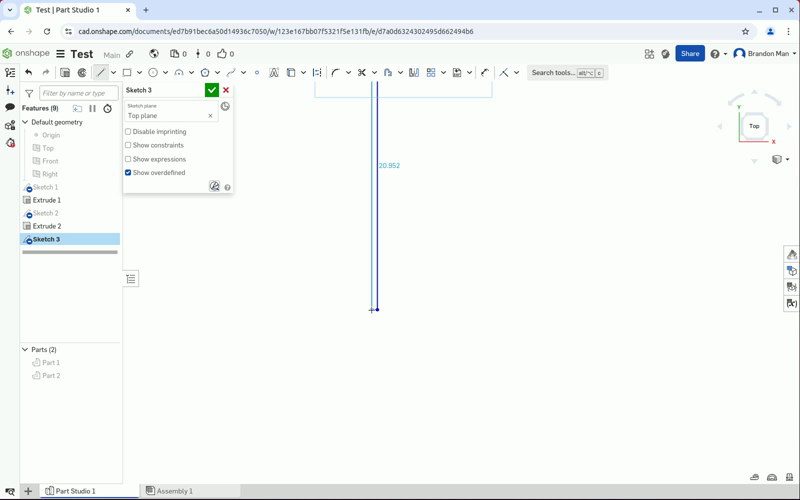
scroll(6)
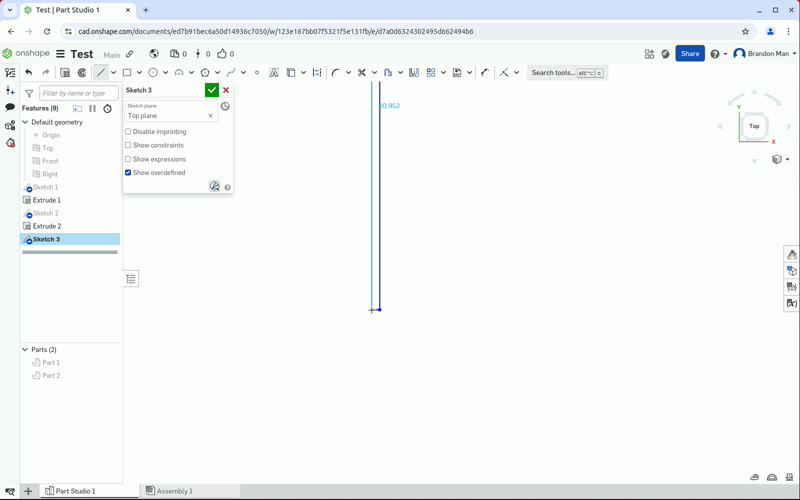
scroll(6)
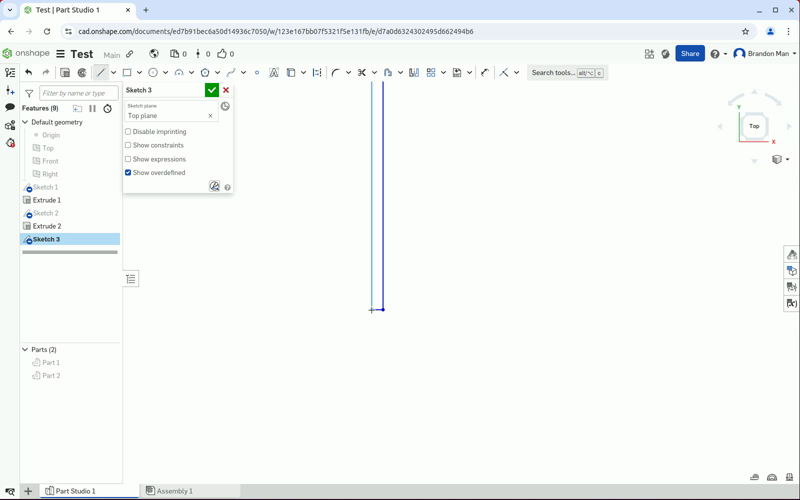
scroll(6)
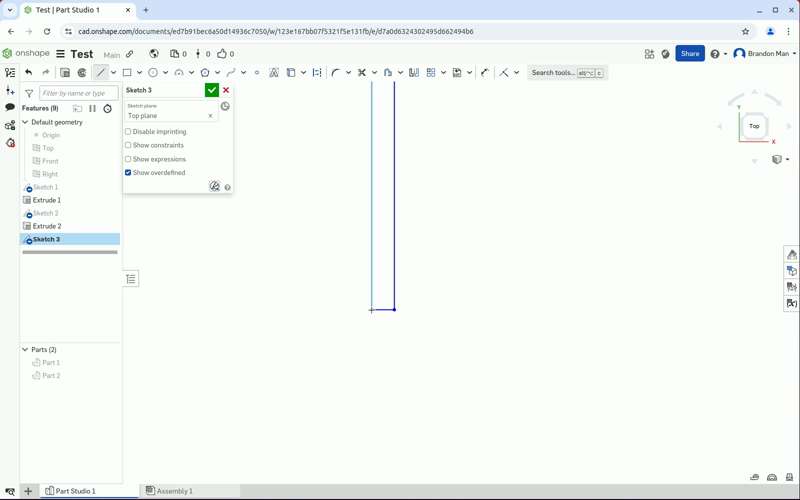
key_up(shift)
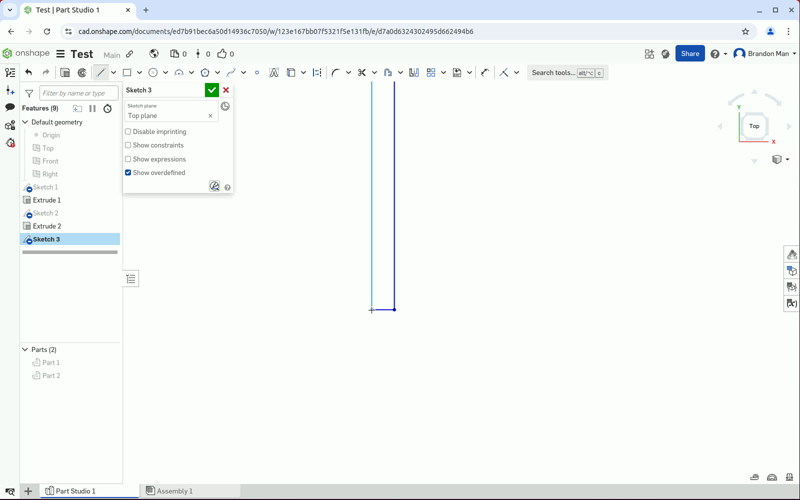
click(371, 309)
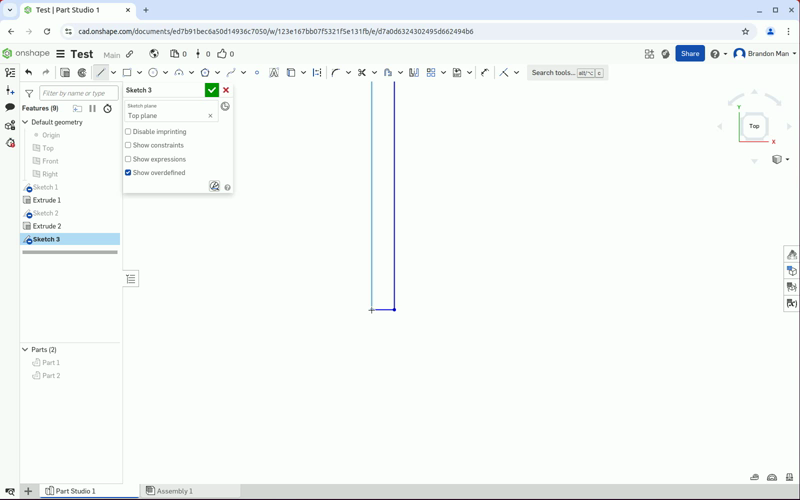
scroll(-6)
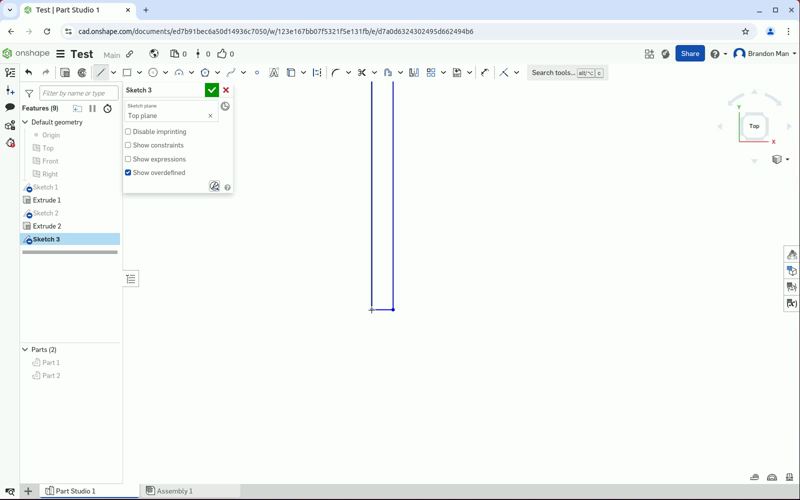
scroll(-6)
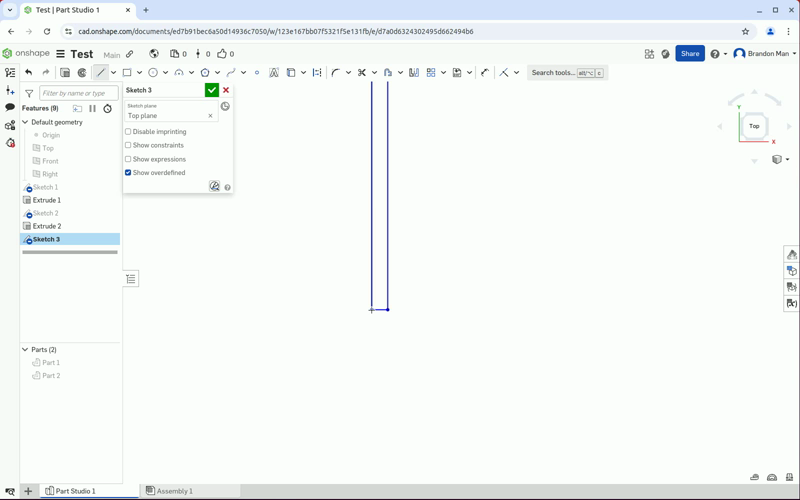
scroll(-6)
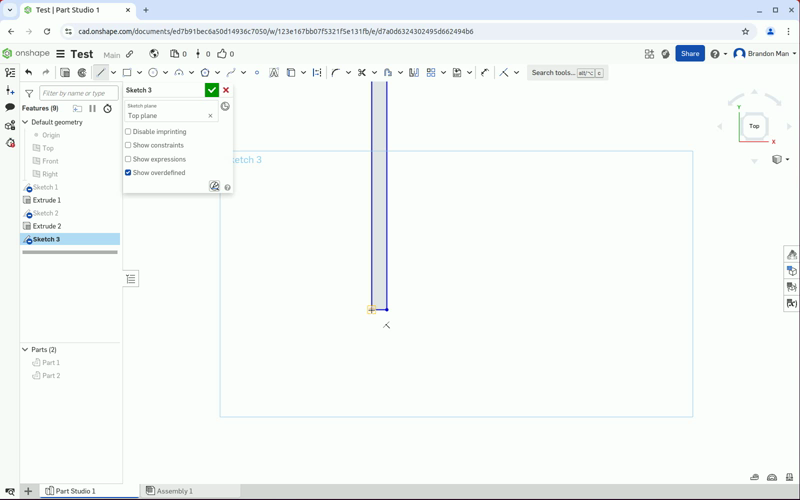
scroll(-6)
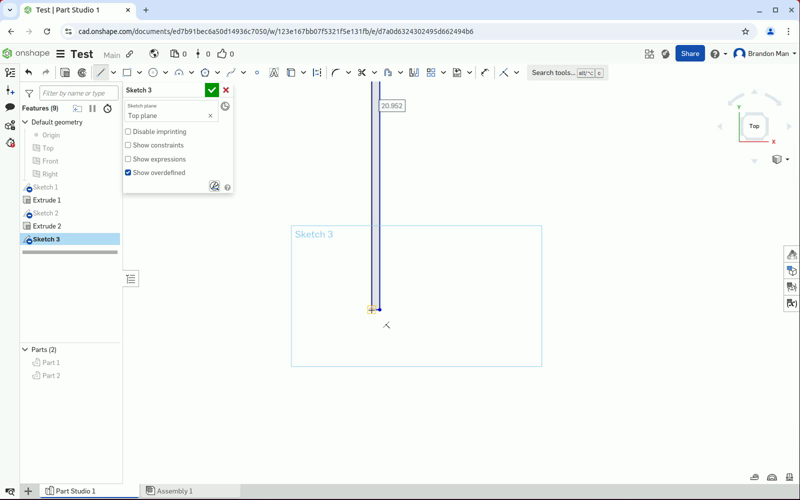
scroll(-6)
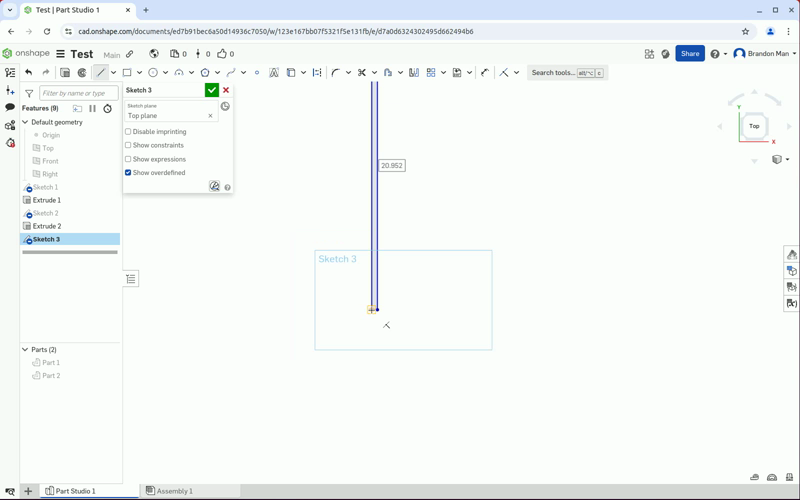
scroll(-6)
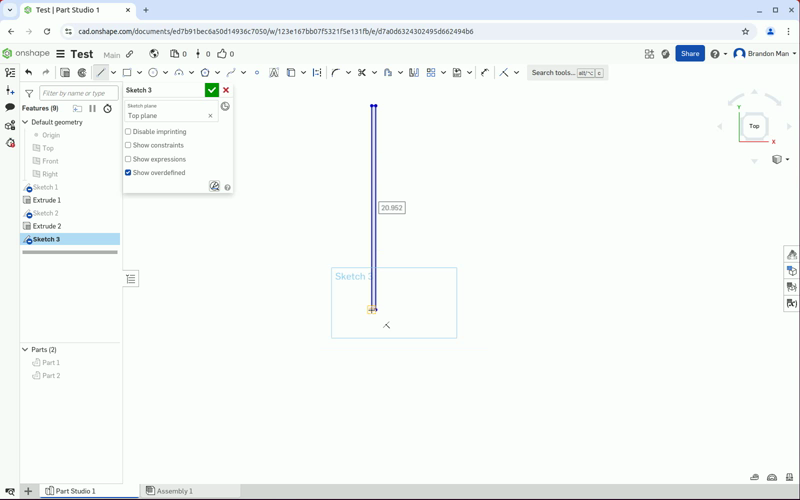
scroll(-6)
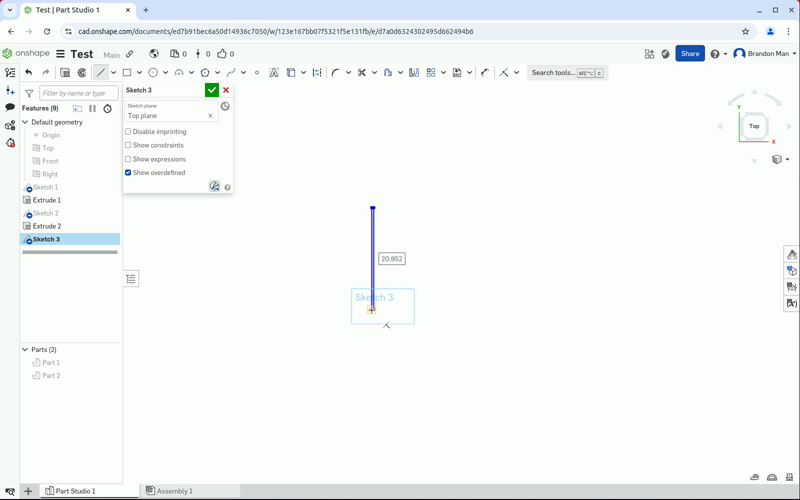
key(esc)
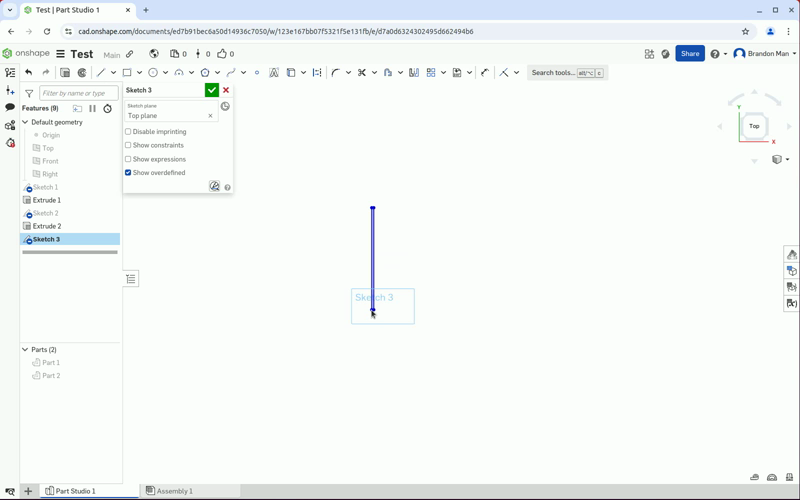
mouse_move(373, 209)
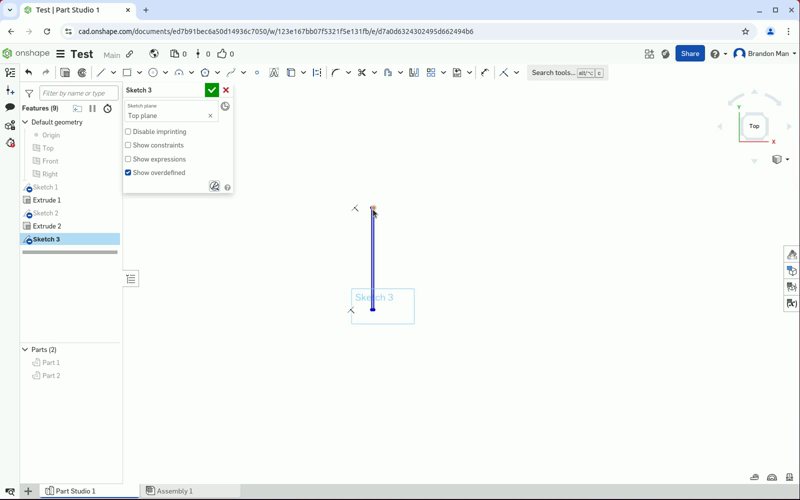
scroll(6)
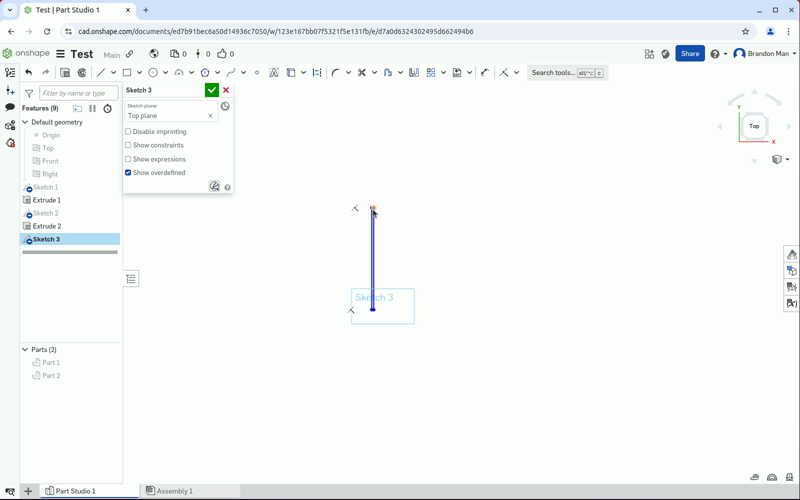
scroll(6)
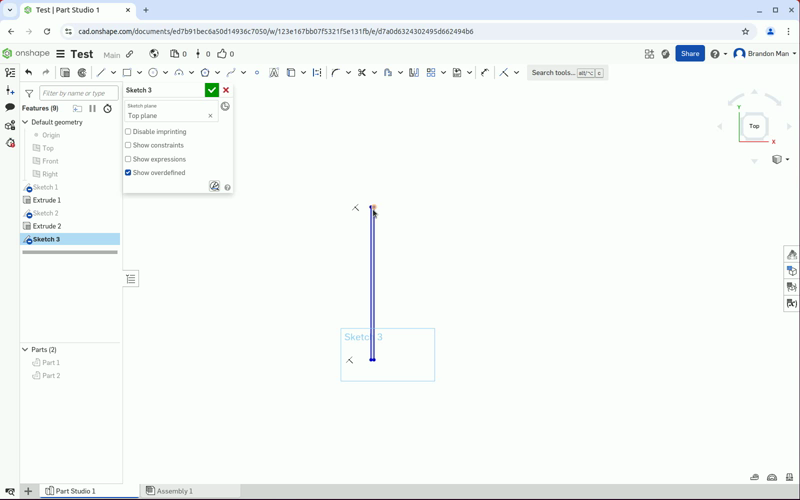
scroll(6)
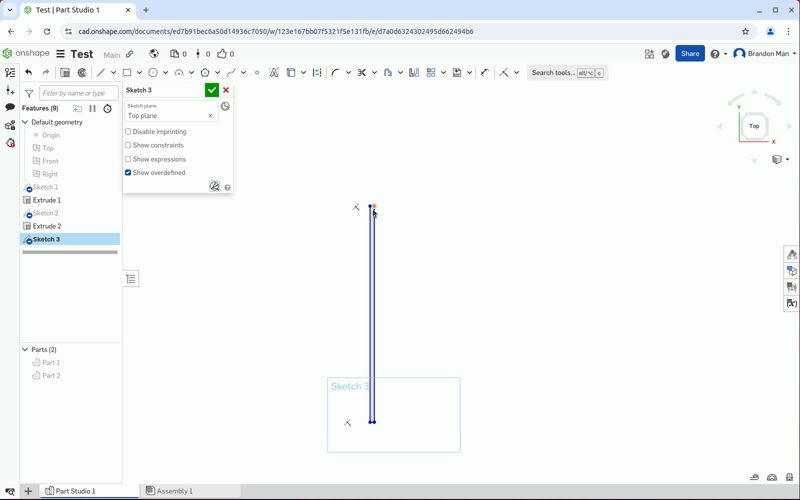
scroll(6)
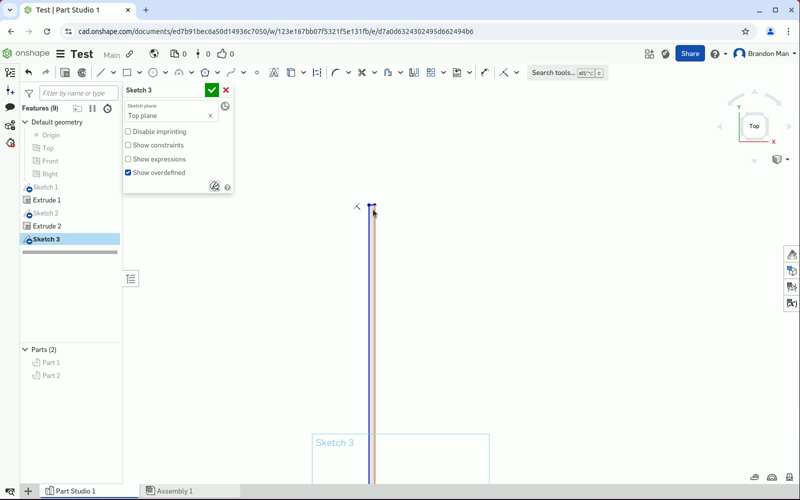
scroll(6)
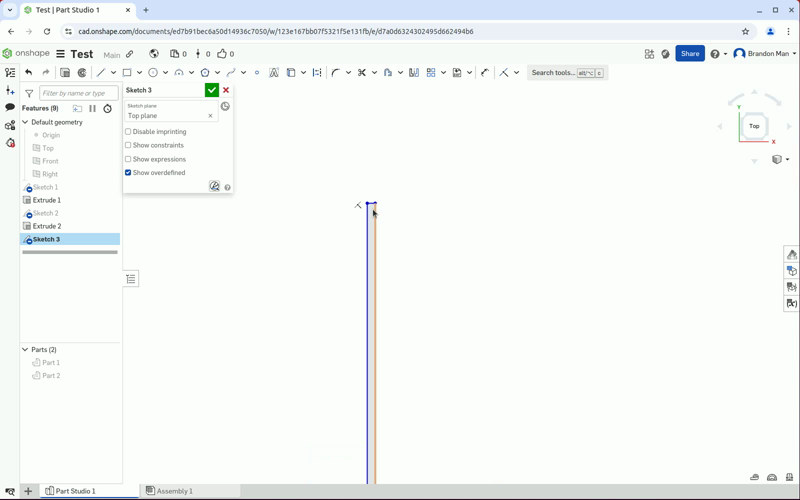
scroll(6)
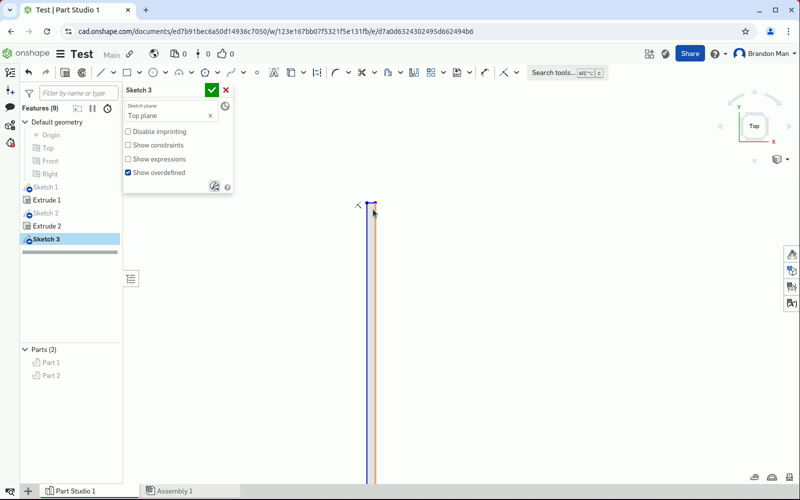
scroll(6)
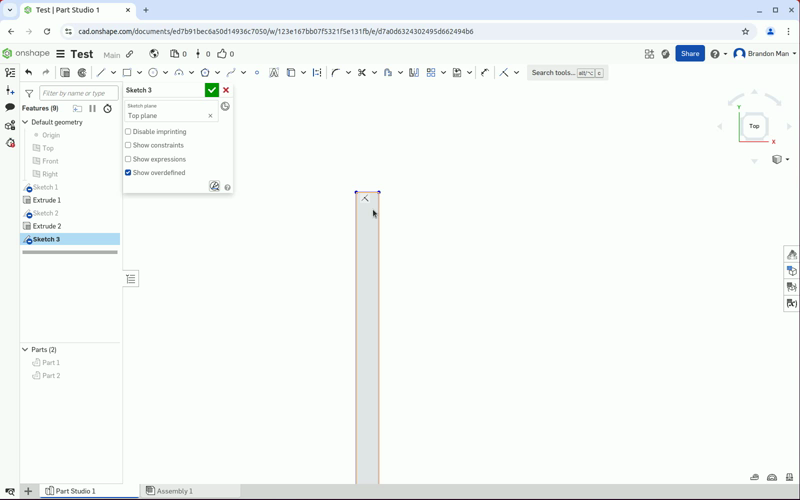
click(373, 209)
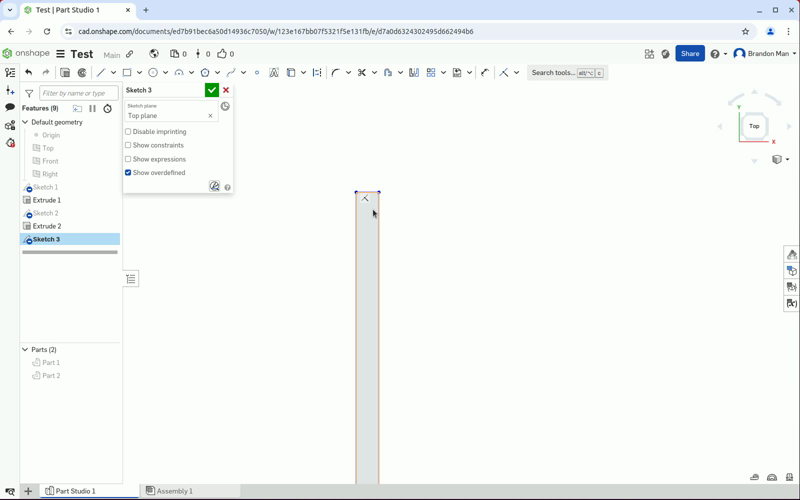
scroll(-6)
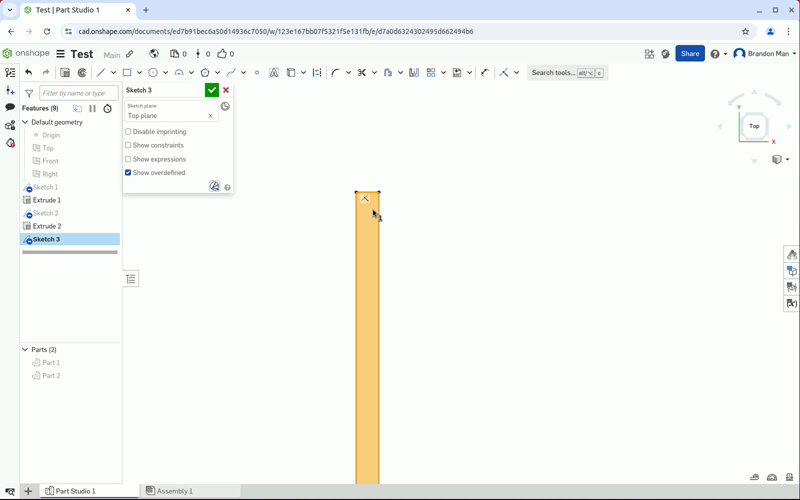
scroll(-6)
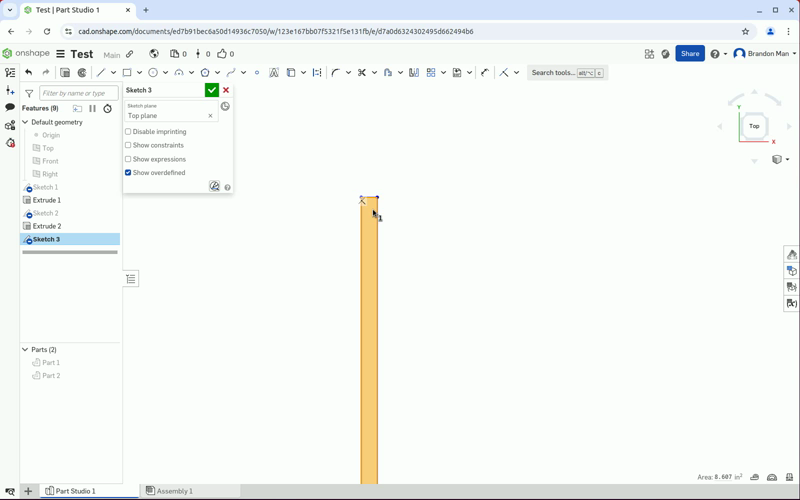
scroll(-6)
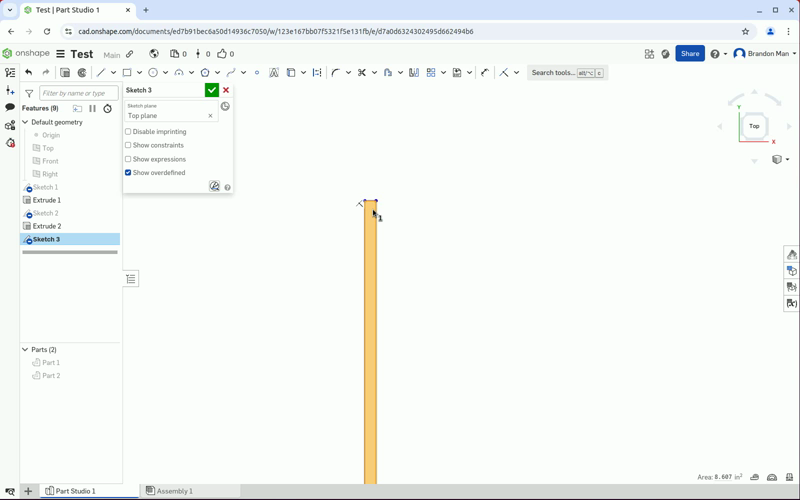
scroll(-6)
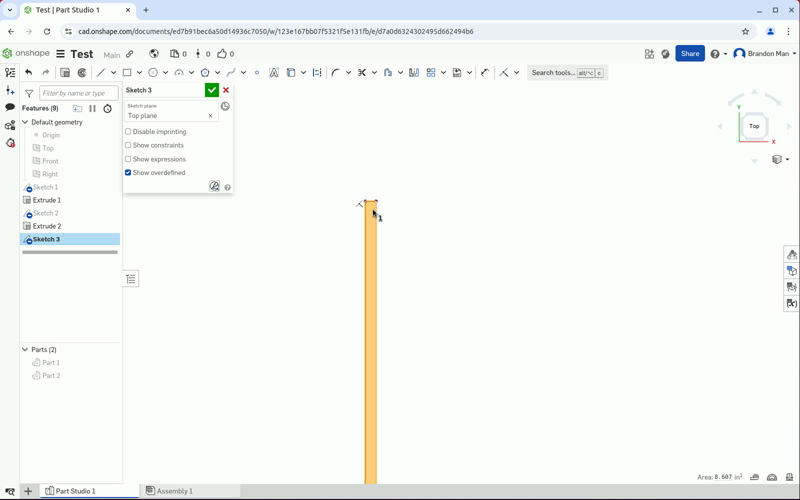
scroll(-6)
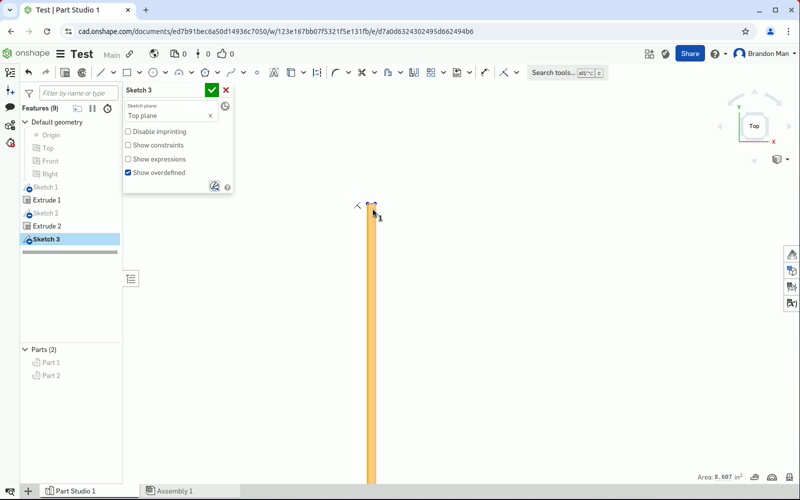
scroll(-6)
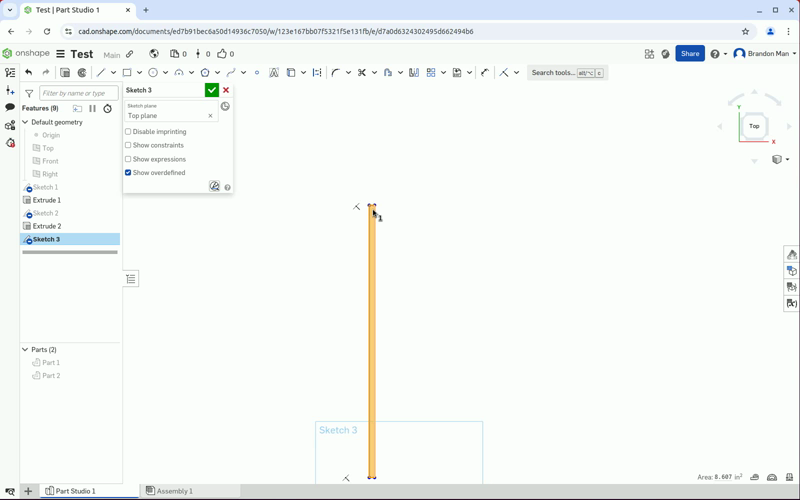
scroll(-6)
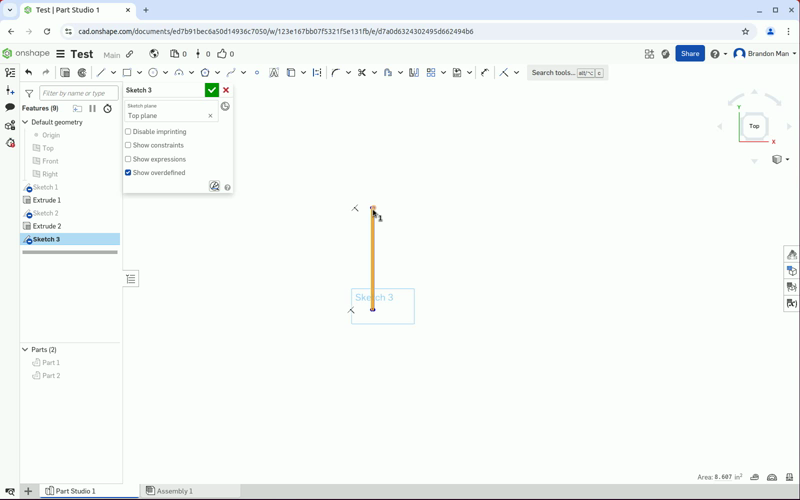
mouse_move(73, 352)
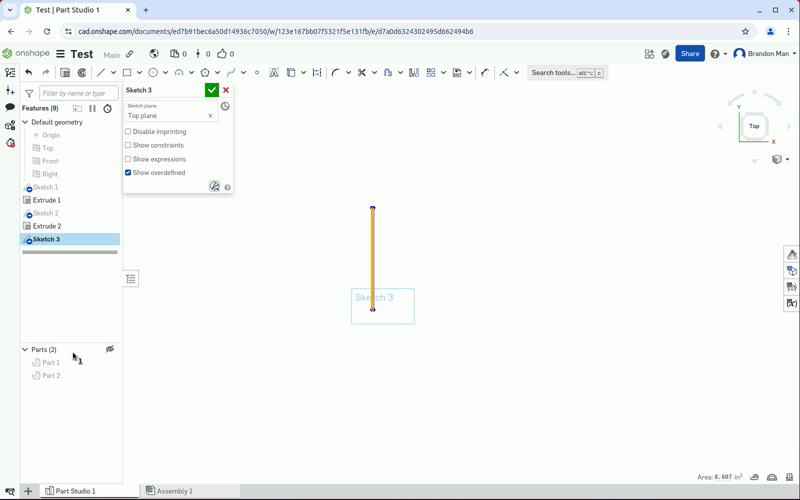
key(shift+y)
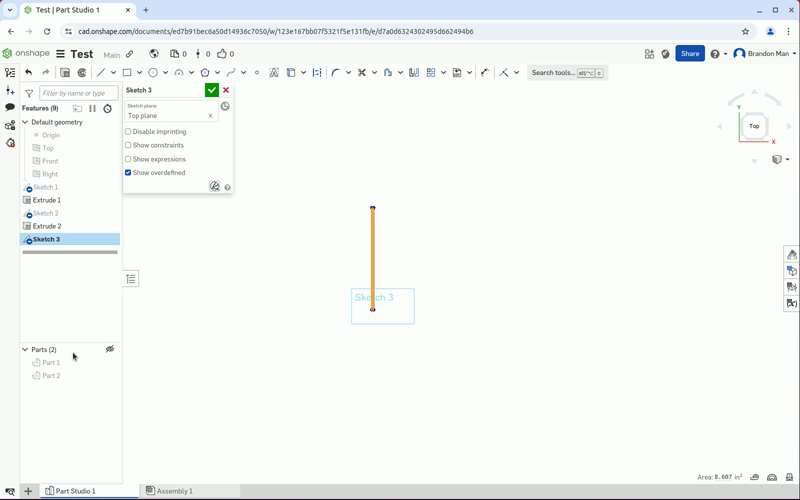
key(shift+e)
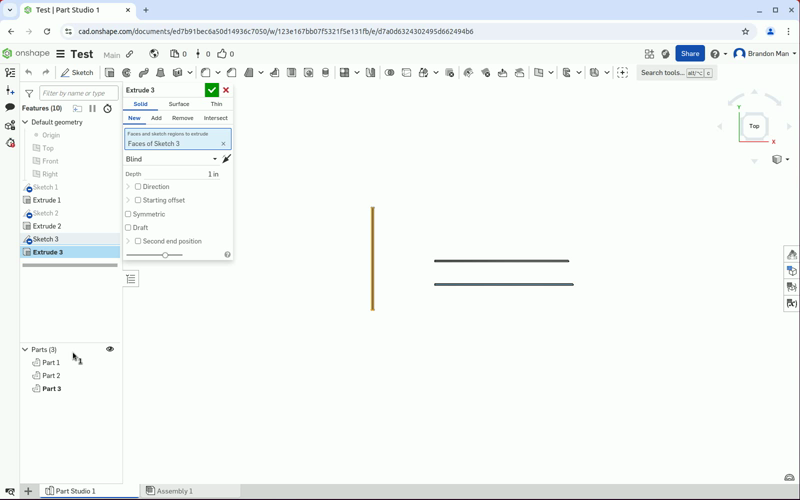
mouse_move(143, 106)
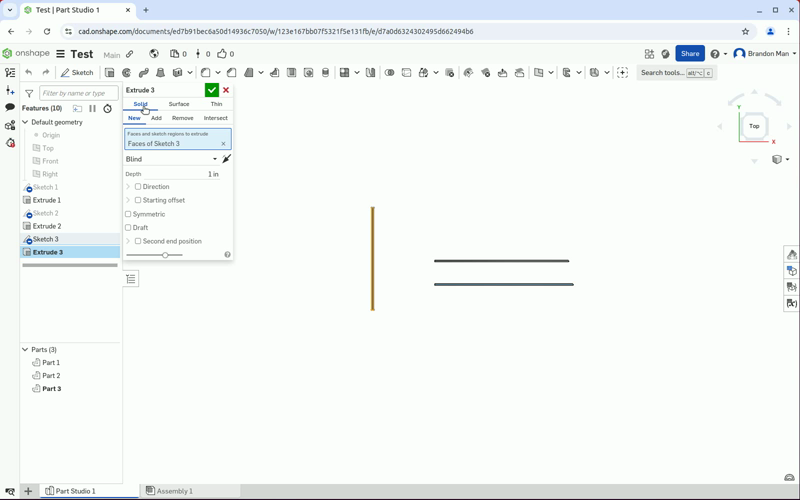
click(143, 106)
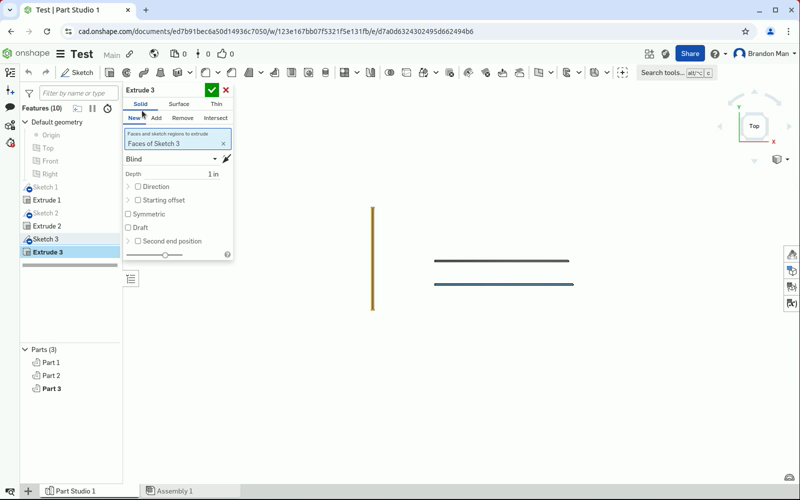
mouse_move(137, 120)
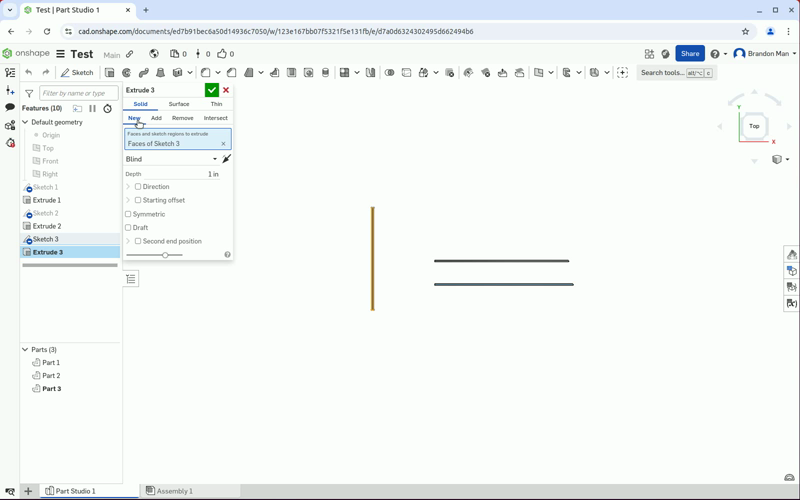
click(137, 120)
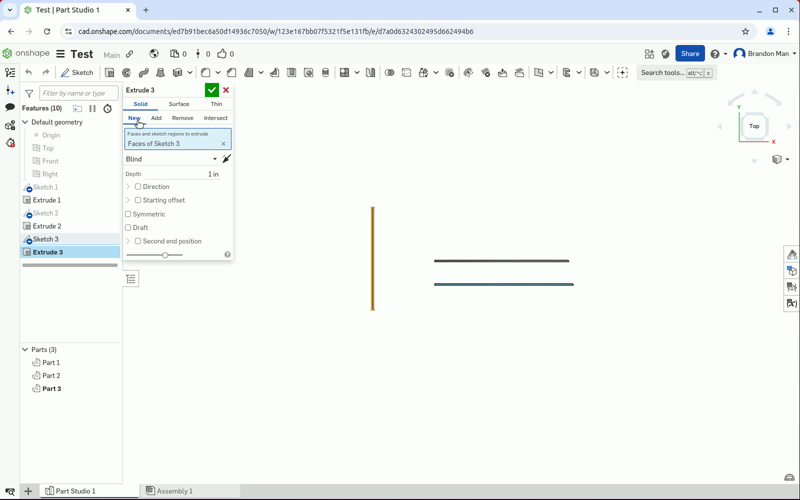
key(tab, 4)
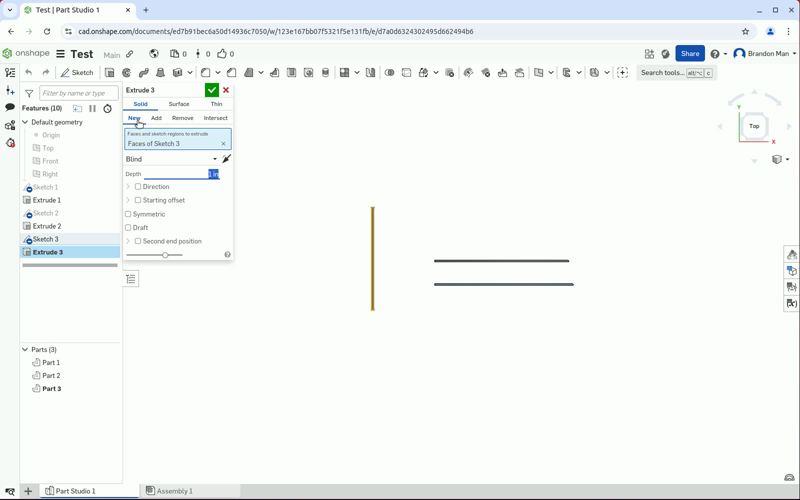
text(0.241)
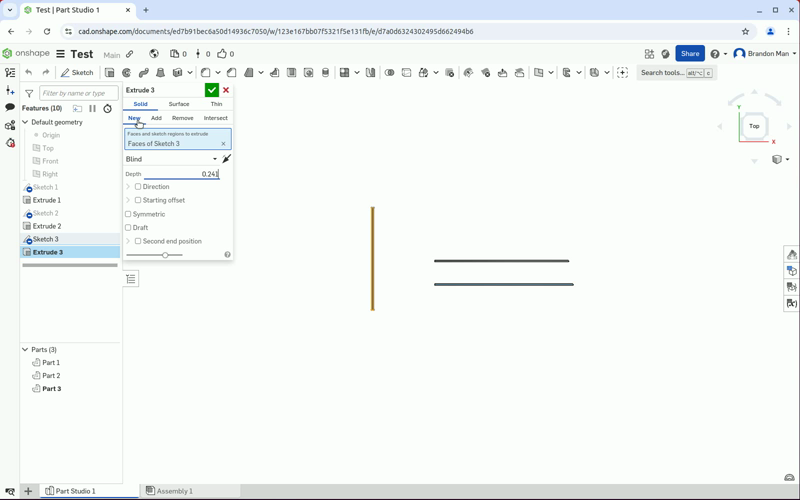
key(enter)
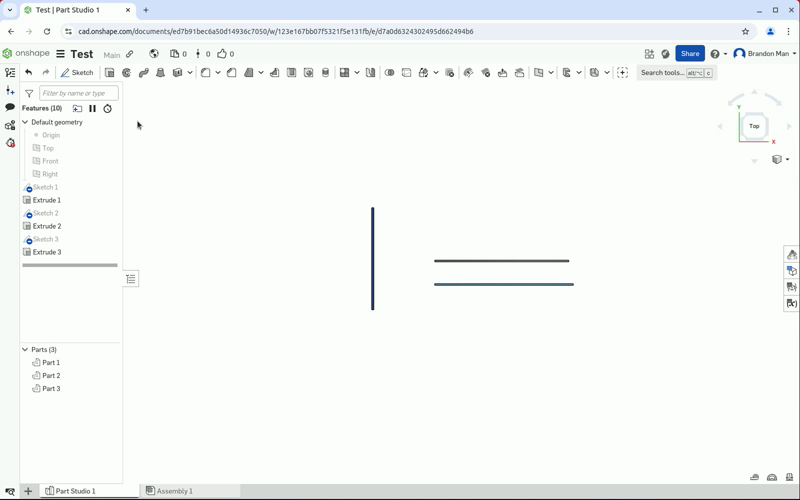
key(shift+h)
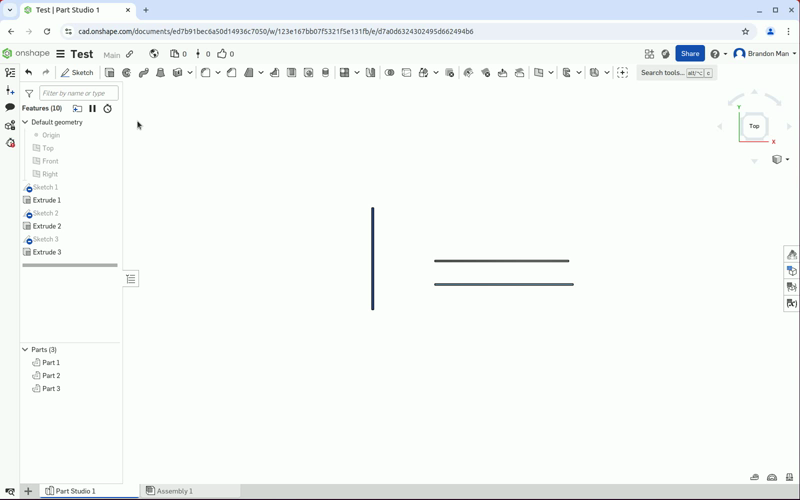
key(shift+h)
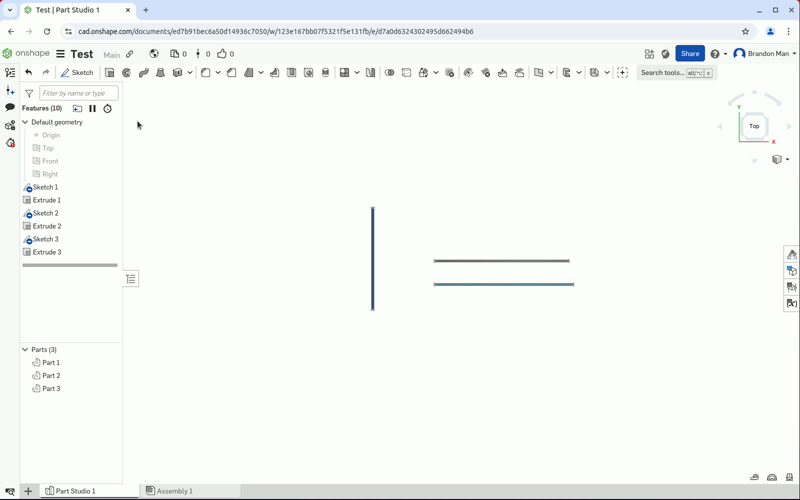
key(shift+7)
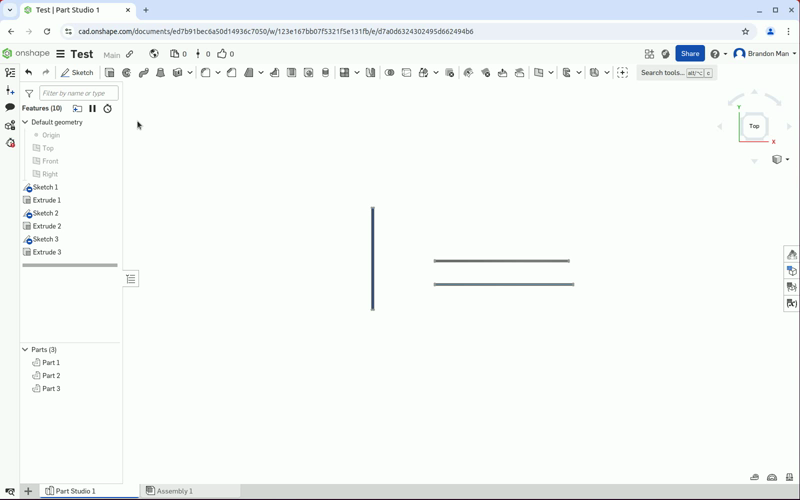
key(up, 3)
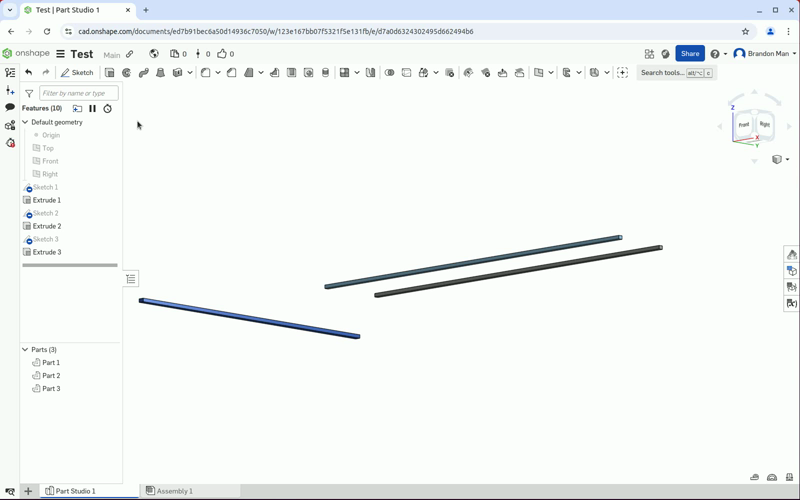
key(left, 3)
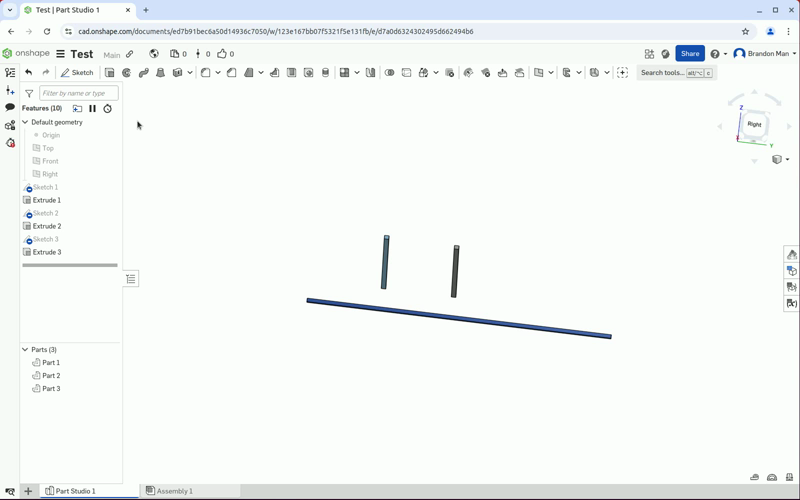
key(right, 3)
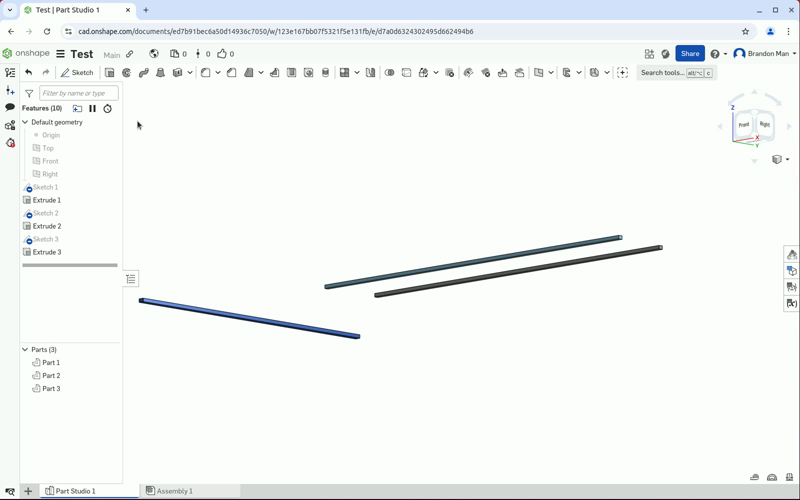
key(down, 3)
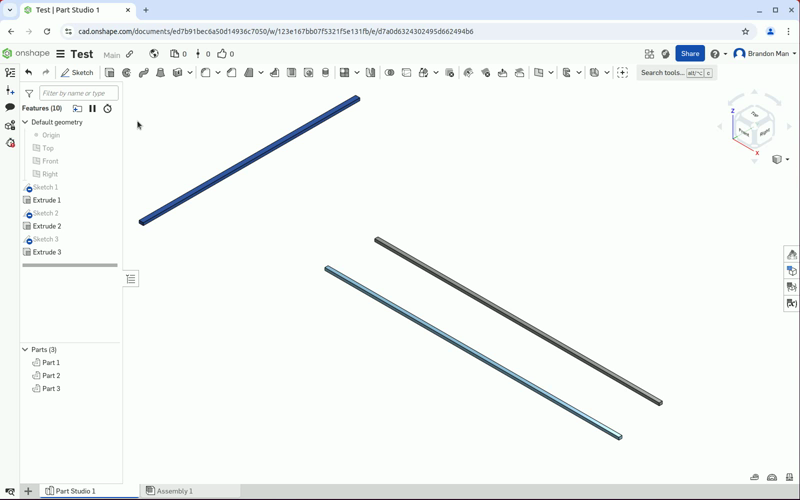
mouse_move(73, 189)
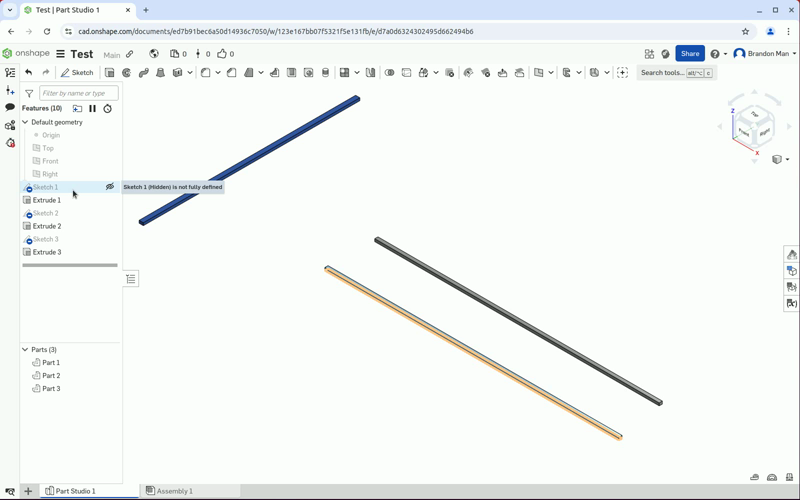
click(73, 189)